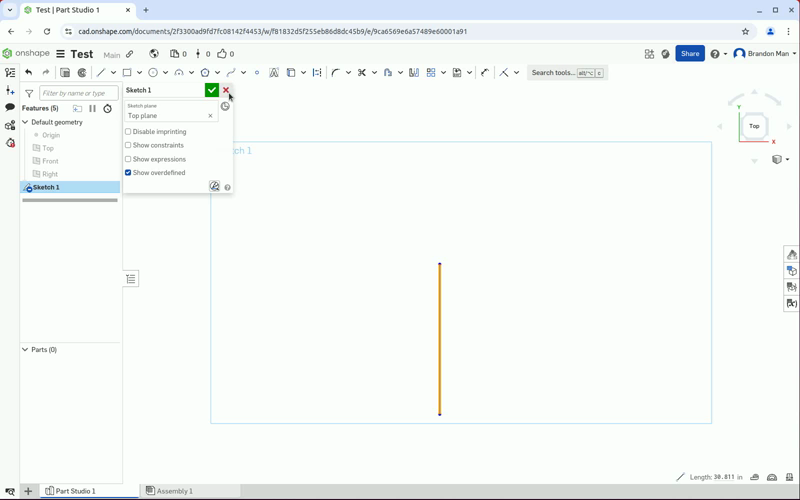
key(shift+h)
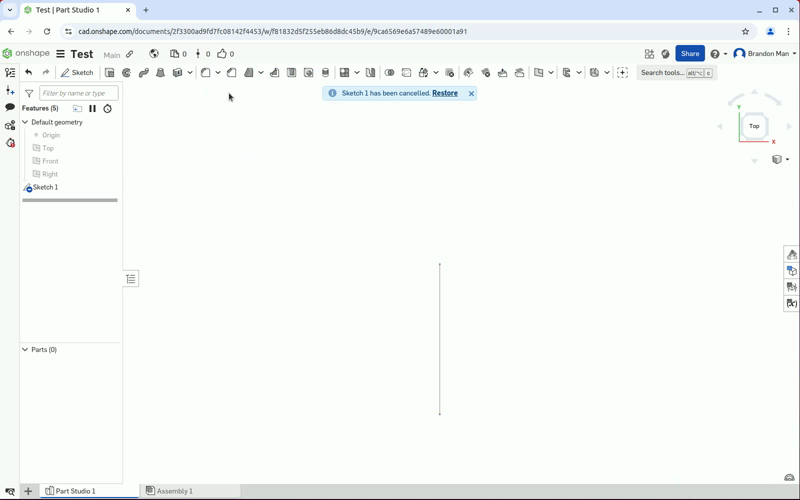
key(shift+s)
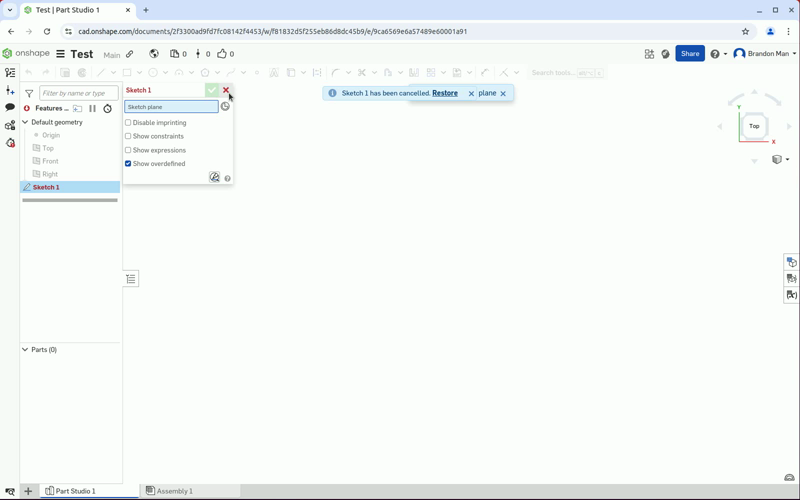
mouse_move(73, 150)
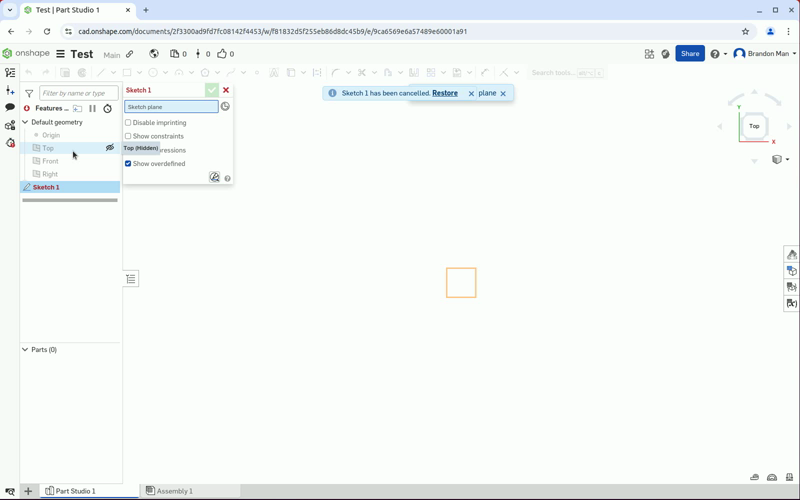
click(73, 150)
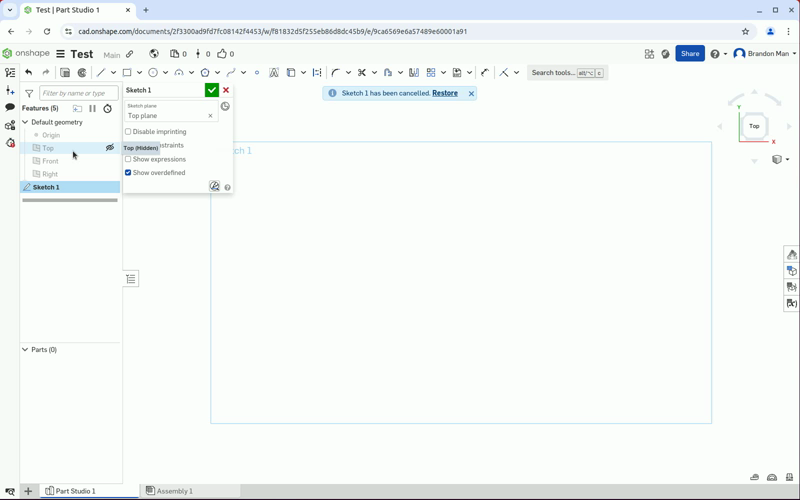
mouse_move(73, 352)
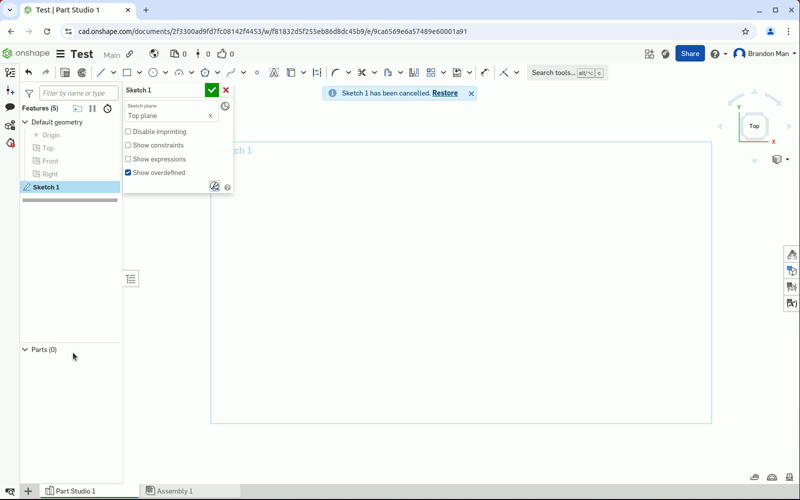
key(y)
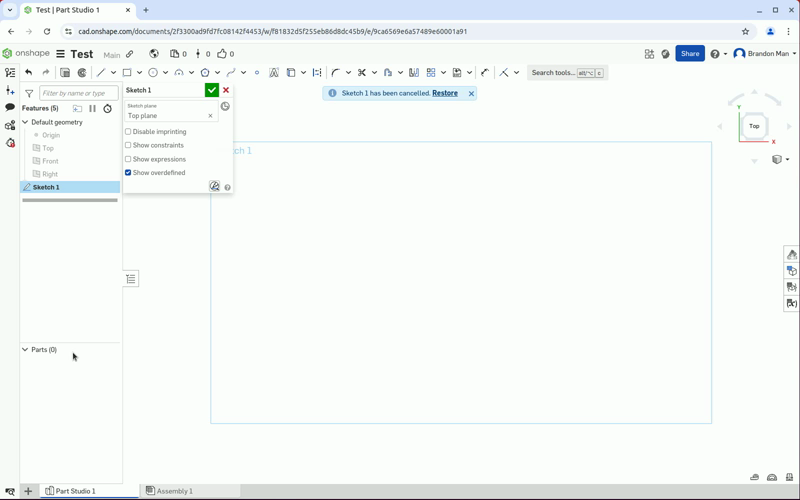
key(l)
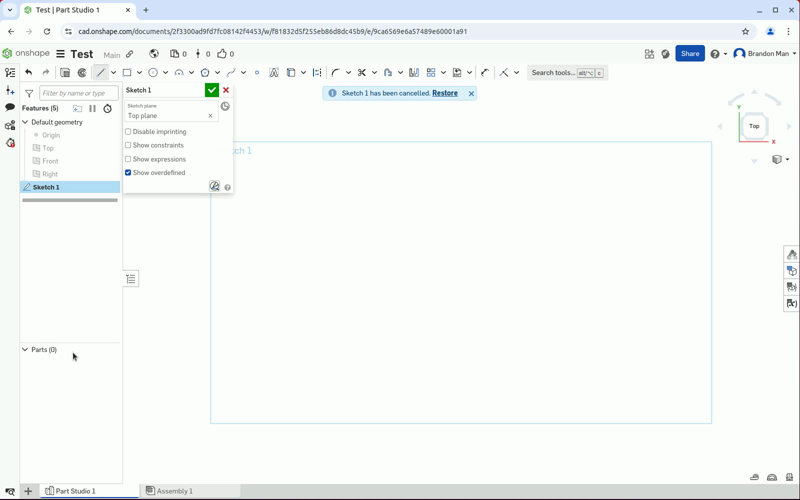
key_down(shift)
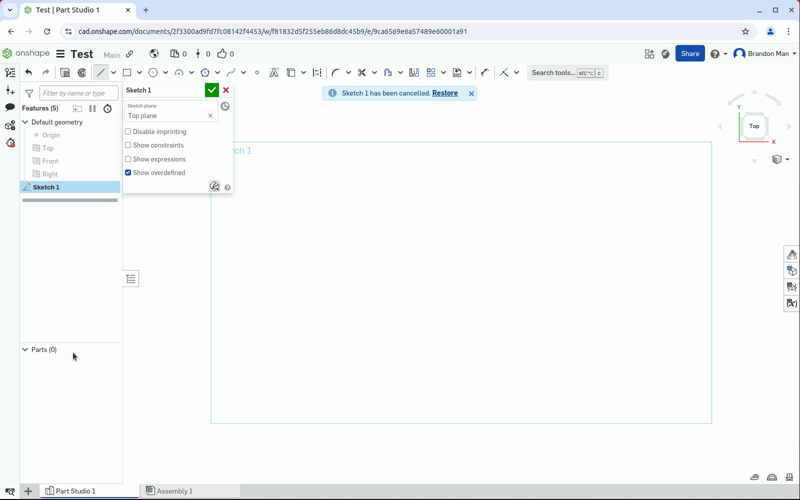
mouse_move(374, 253)
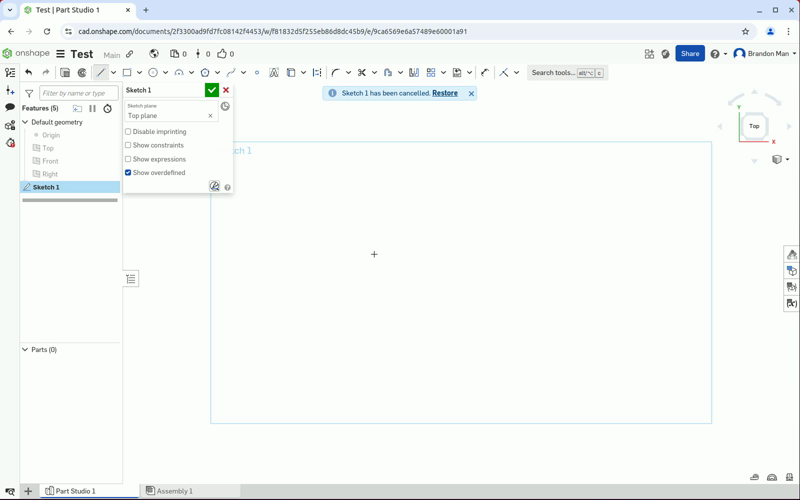
click(374, 253)
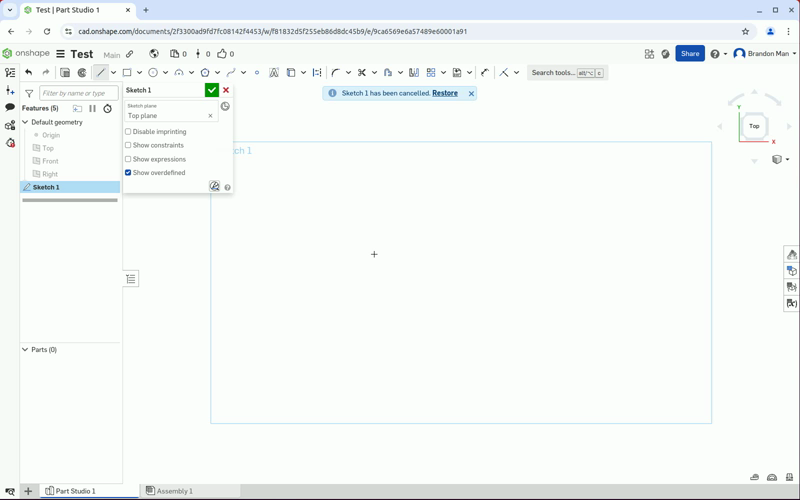
key_up(shift)
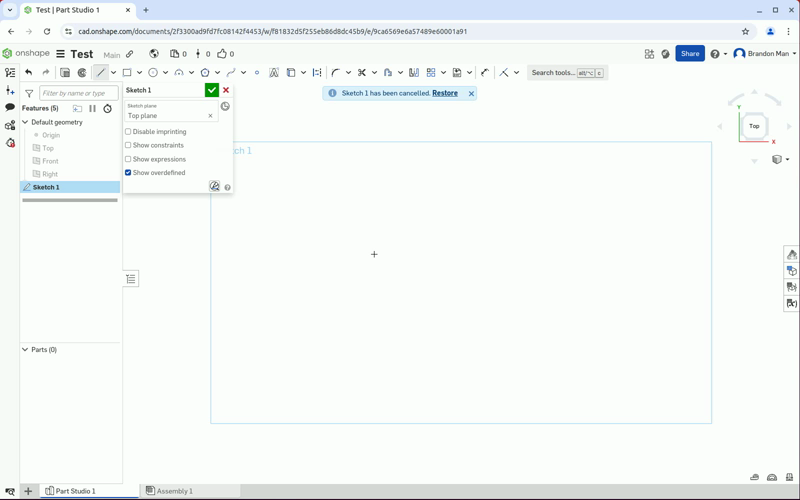
key_down(shift)
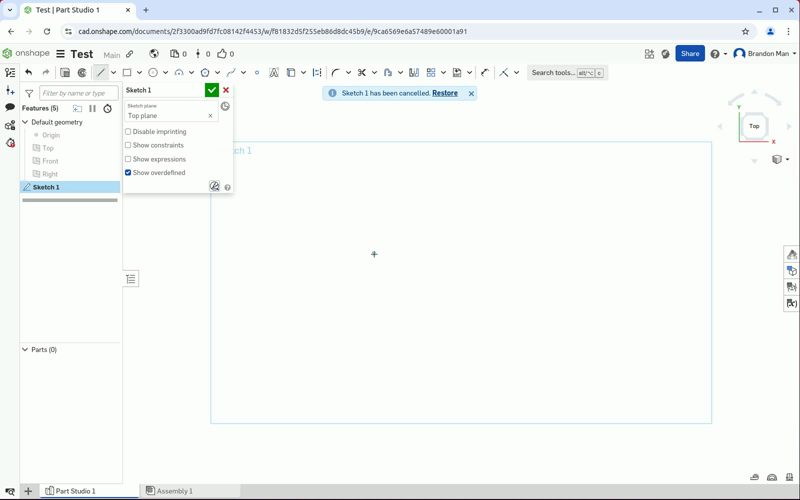
mouse_move(404, 253)
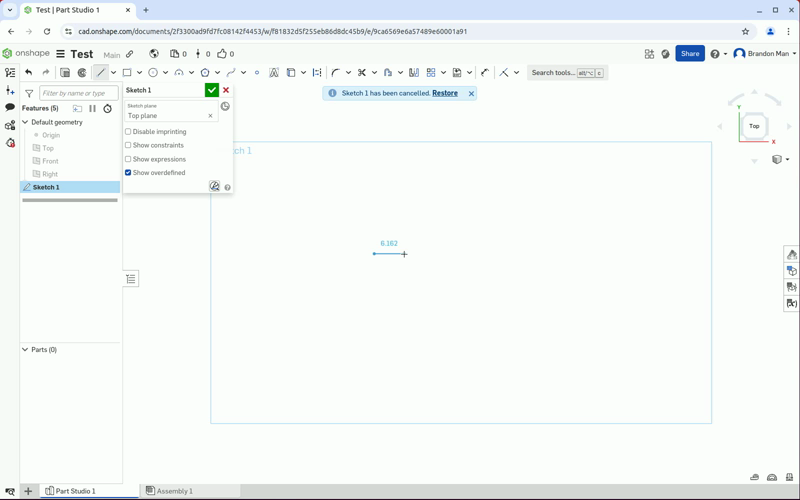
mouse_move(397, 261)
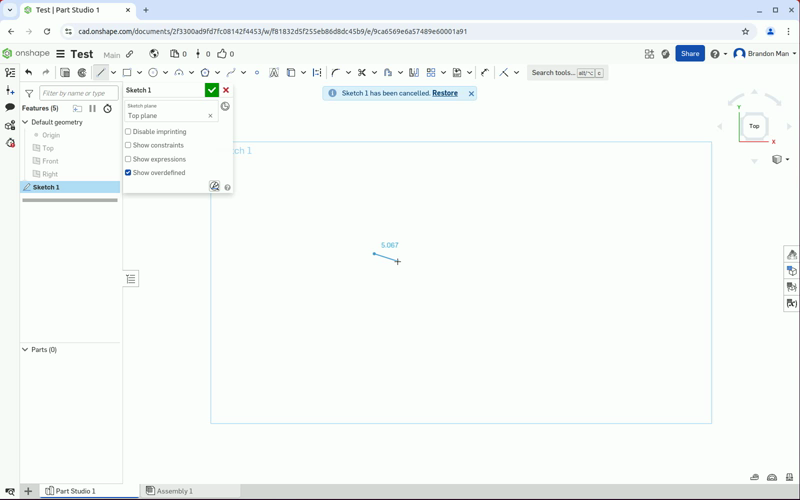
click(397, 261)
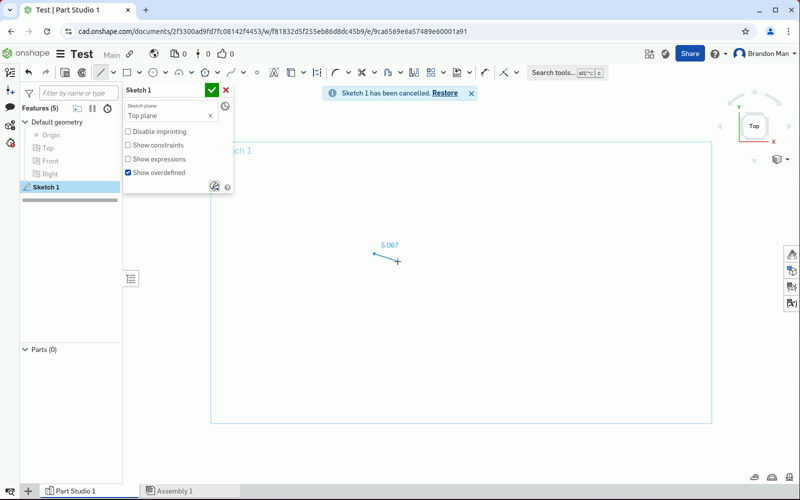
key_up(shift)
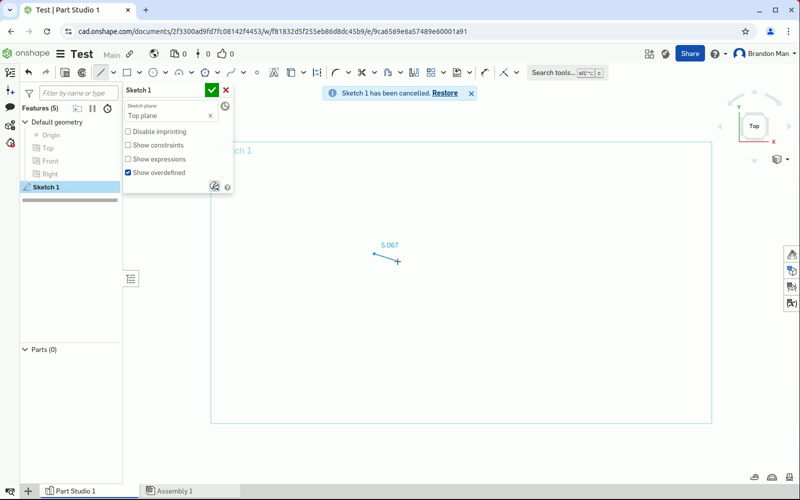
key(esc)
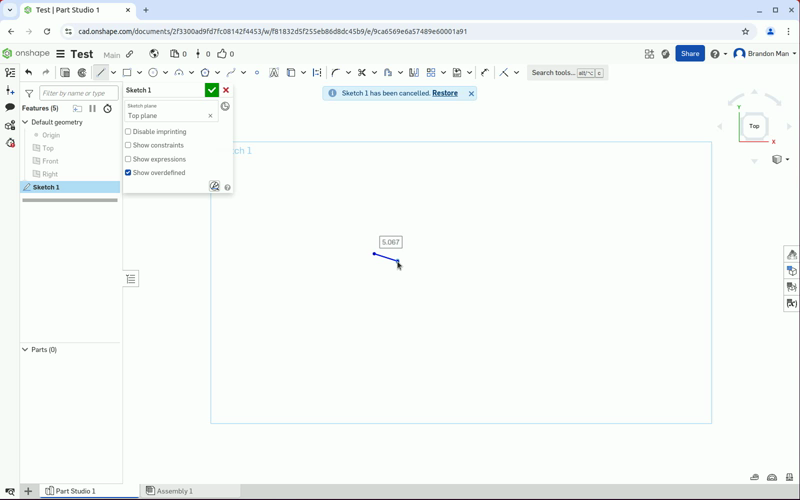
key(a)
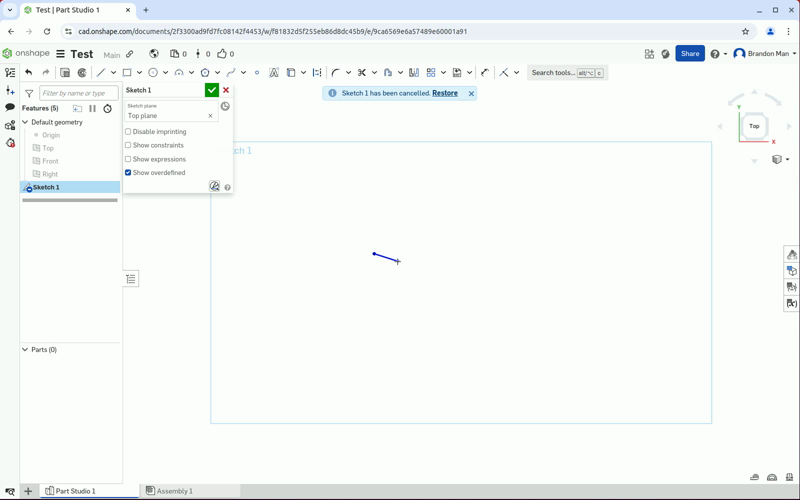
mouse_move(397, 261)
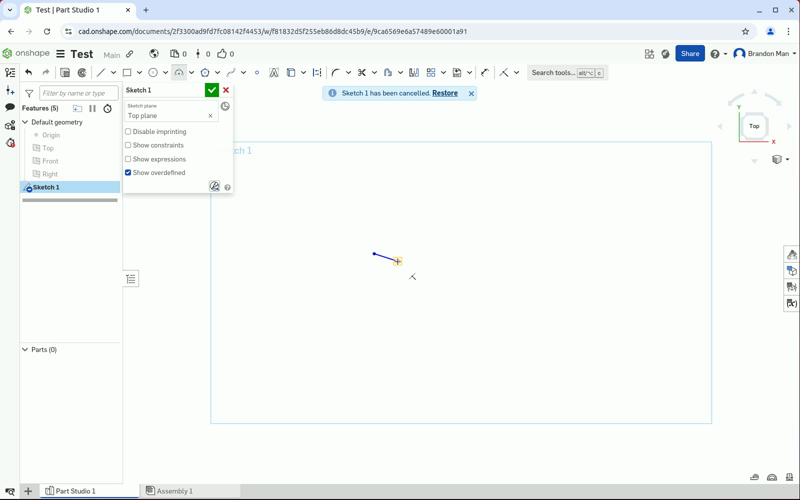
click(397, 261)
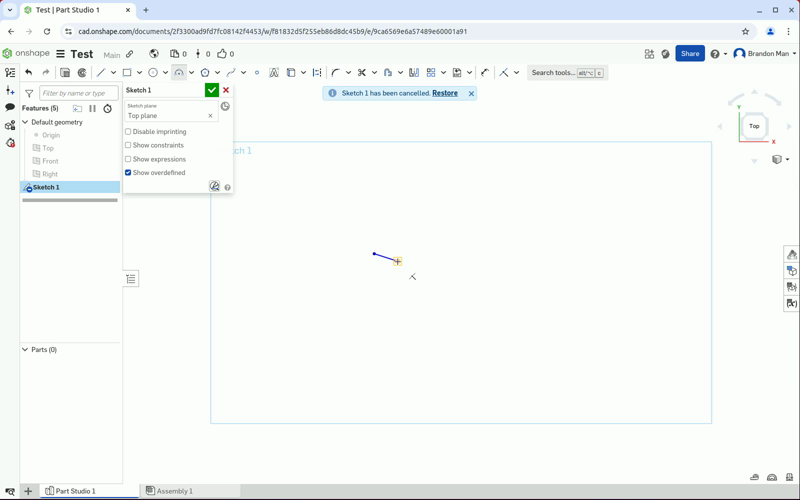
key_down(shift)
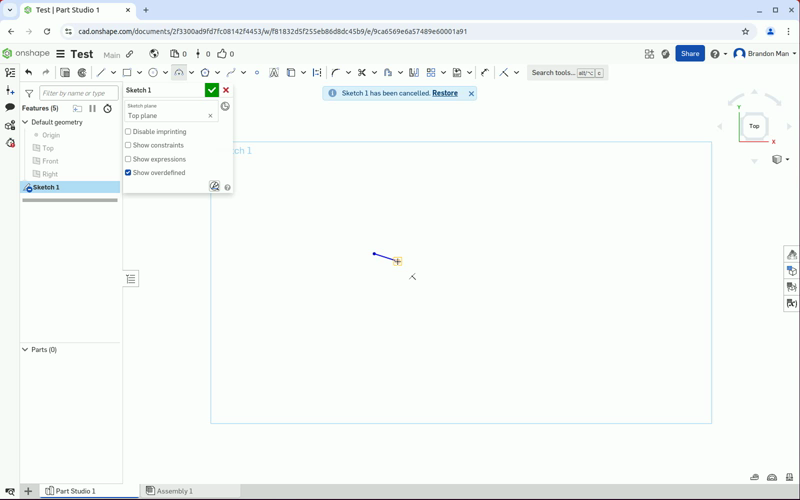
mouse_move(523, 261)
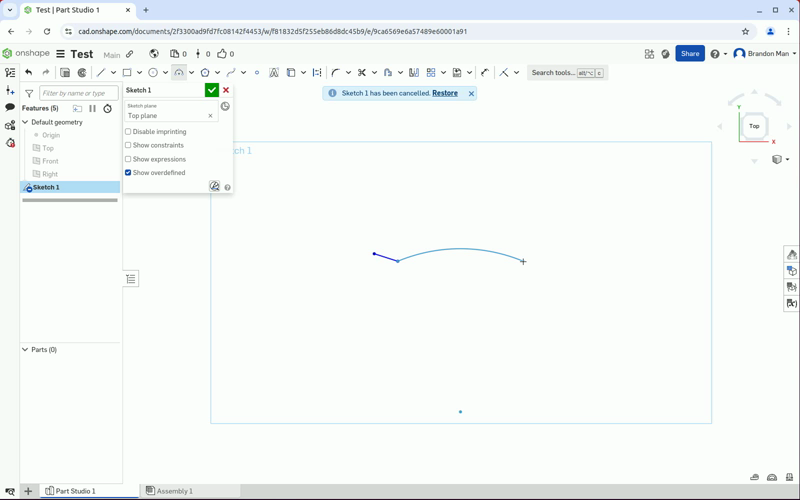
click(523, 261)
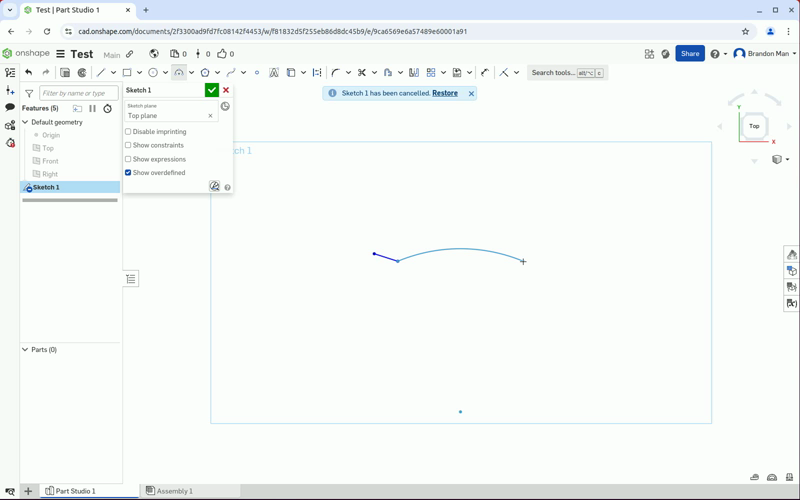
mouse_move(460, 215)
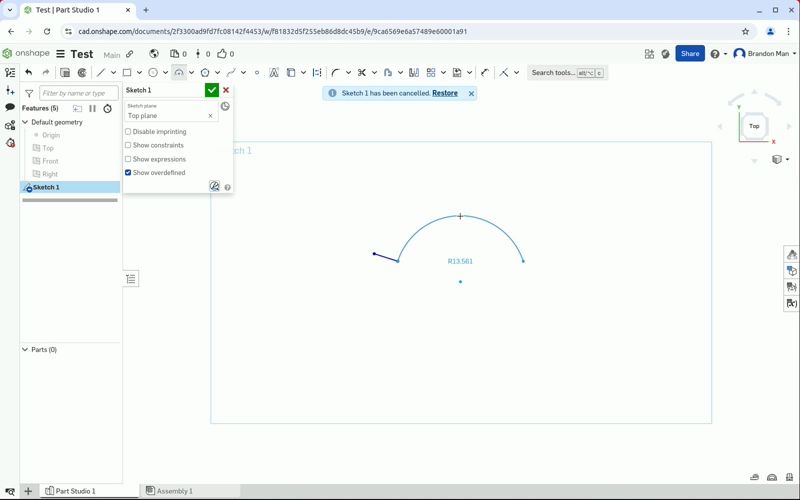
click(460, 215)
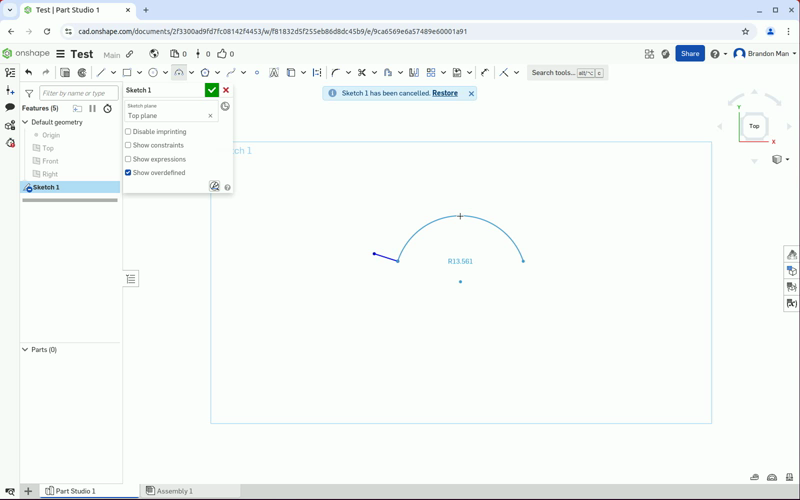
key_up(shift)
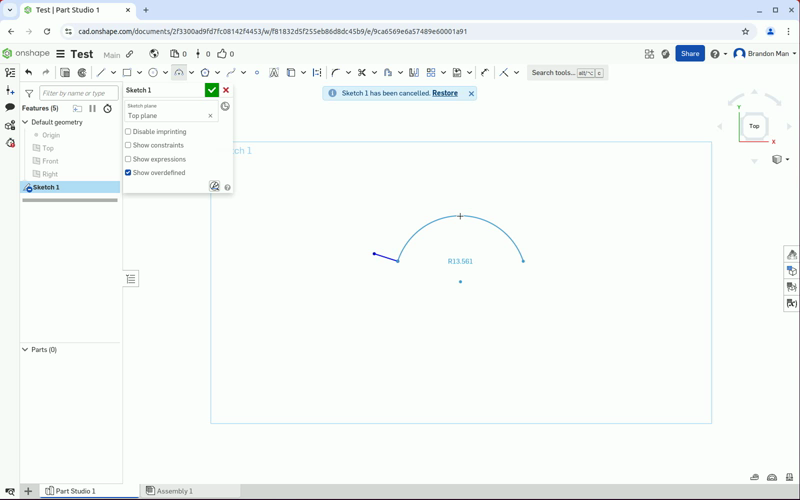
key(esc)
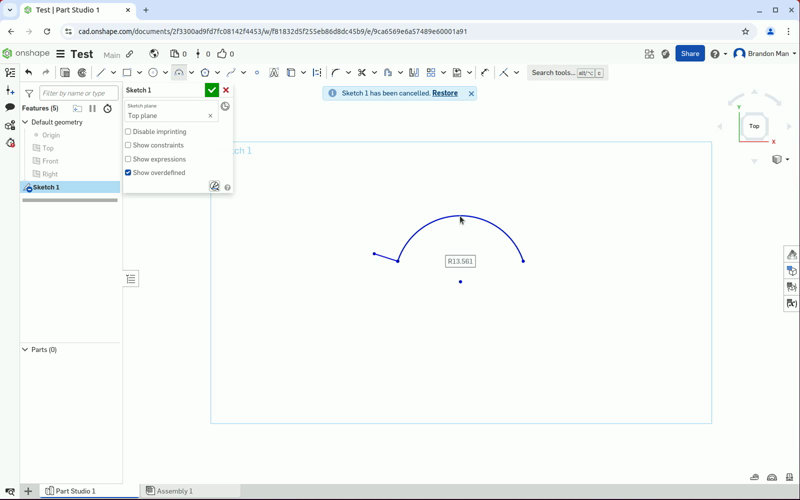
key(l)
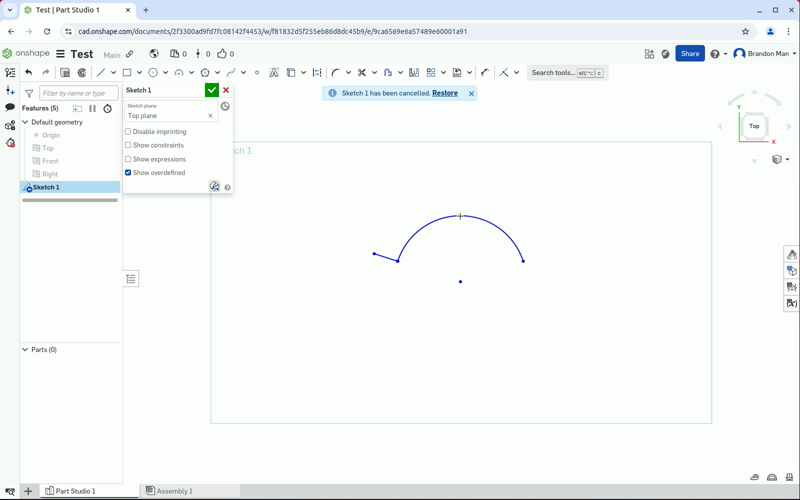
mouse_move(523, 261)
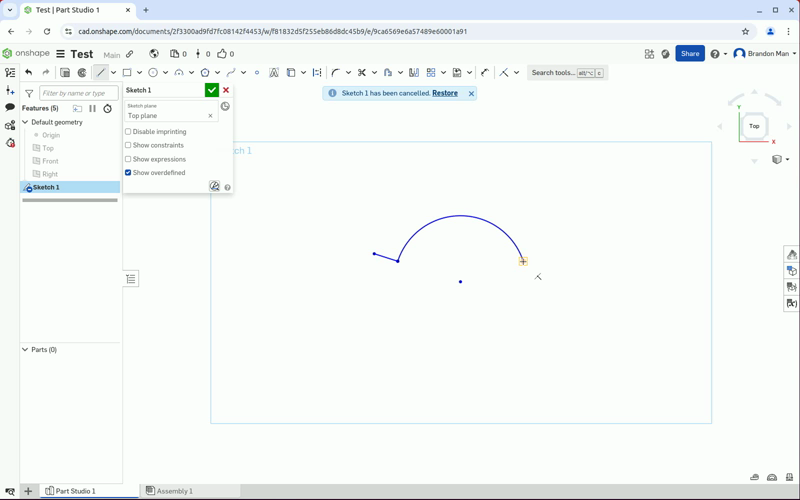
click(523, 261)
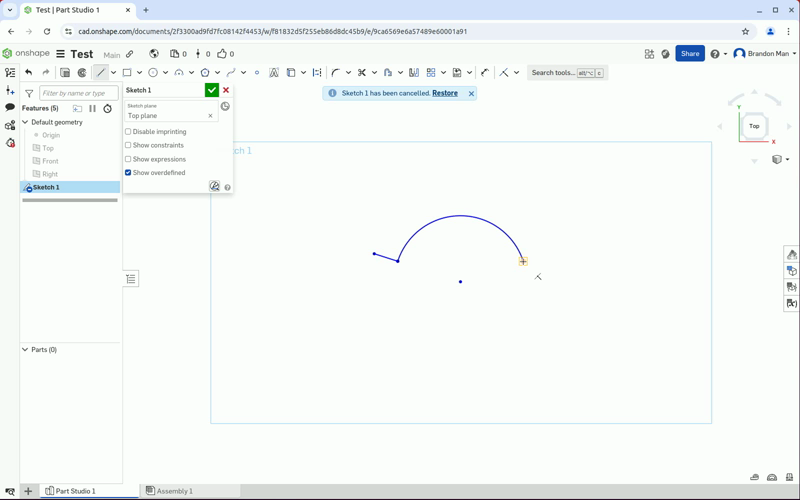
key_down(shift)
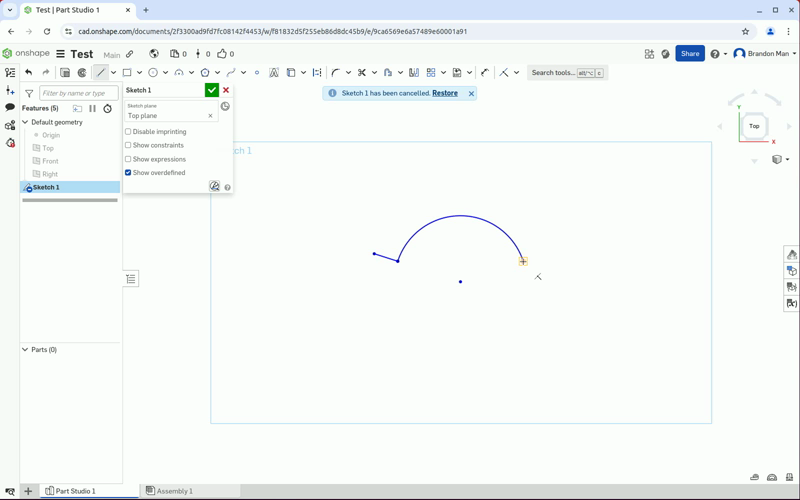
mouse_move(553, 261)
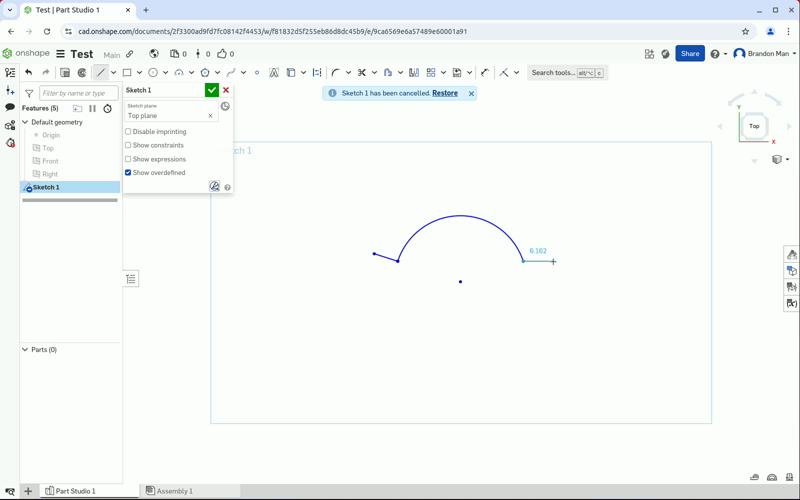
mouse_move(546, 253)
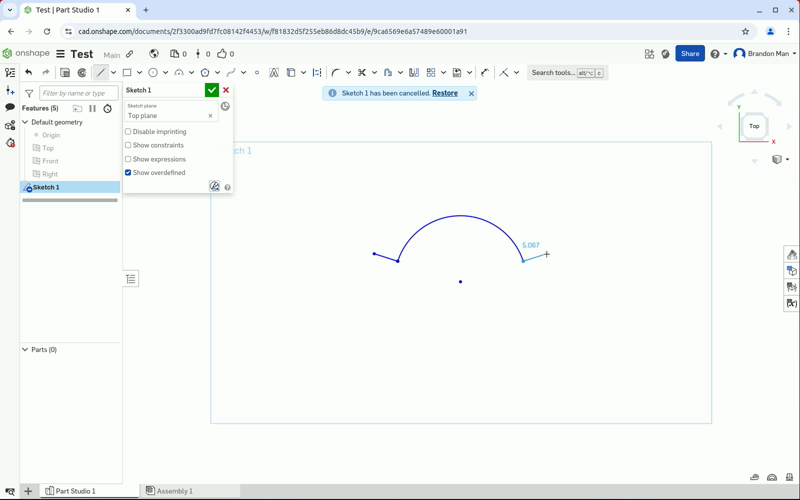
click(546, 253)
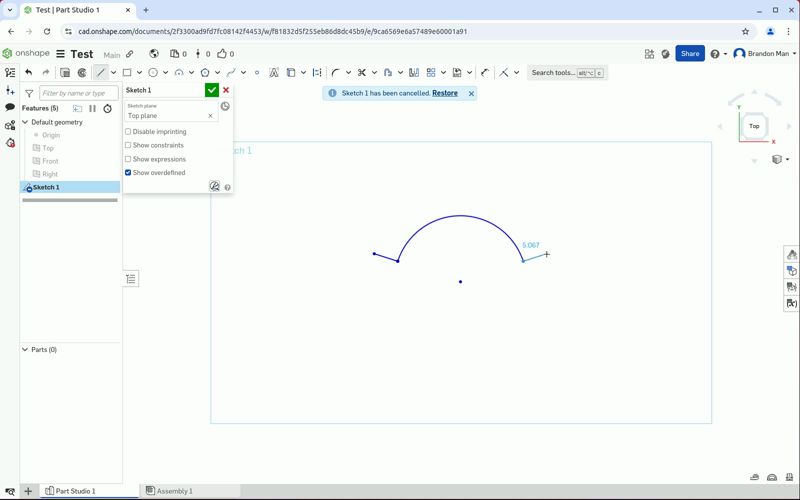
key_up(shift)
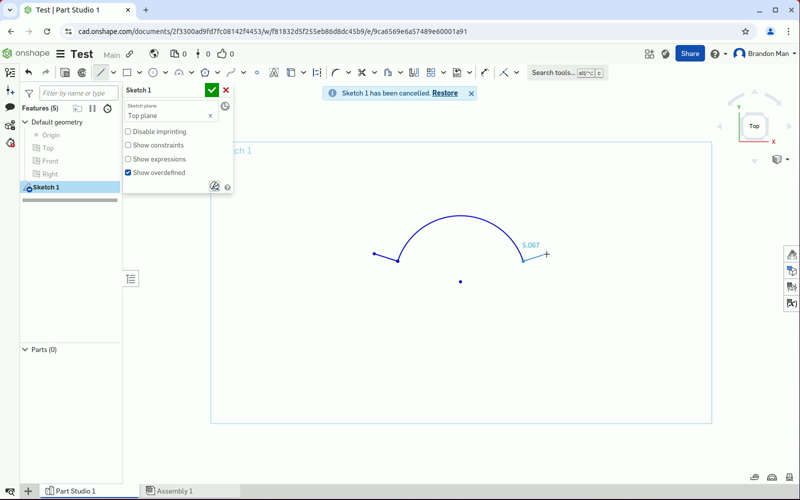
key(esc)
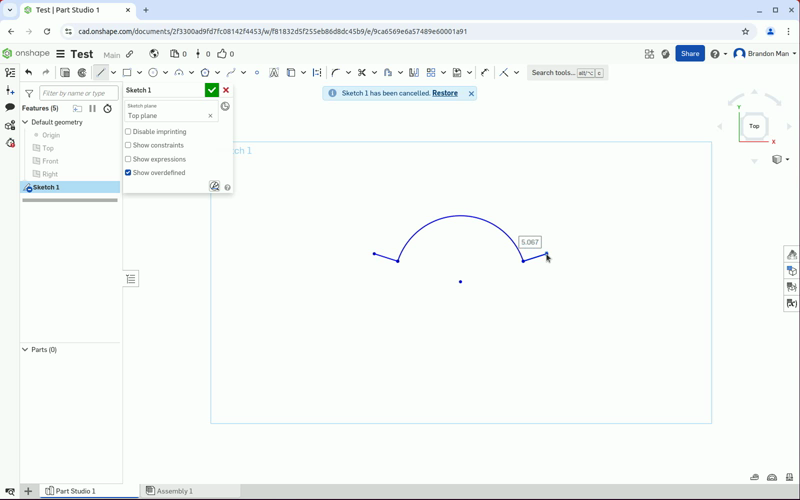
key(a)
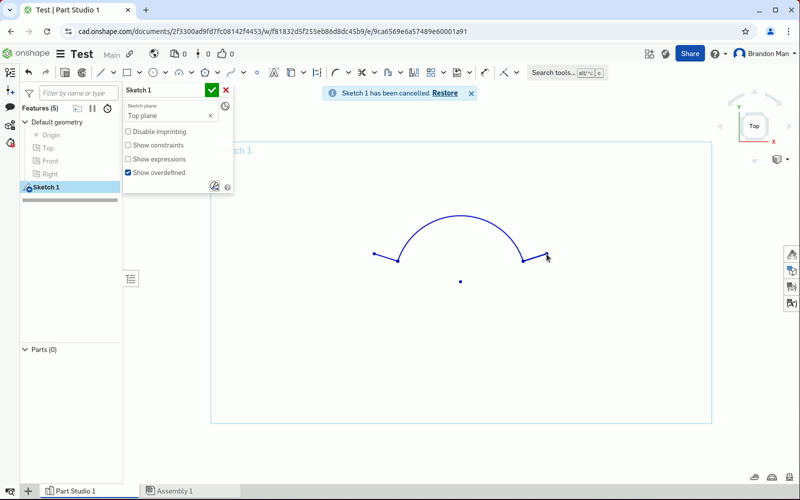
mouse_move(546, 253)
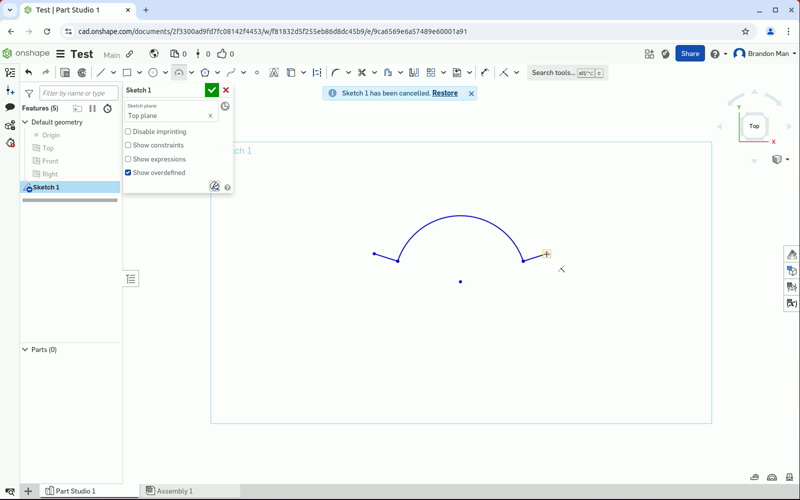
click(546, 253)
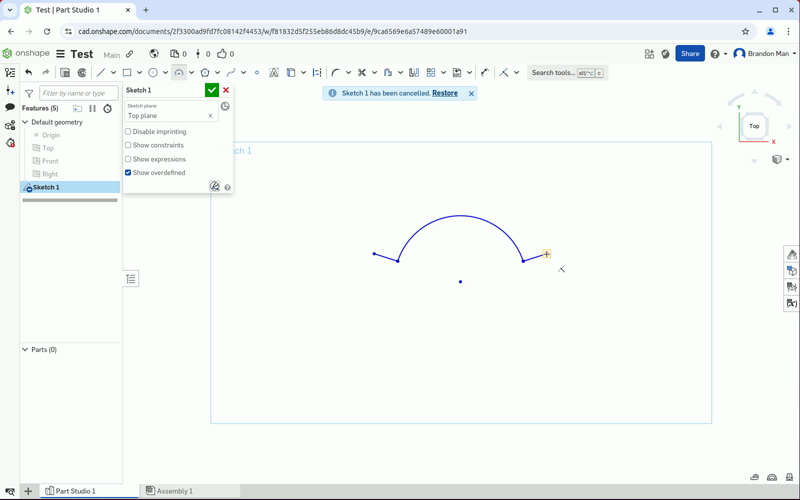
mouse_move(374, 253)
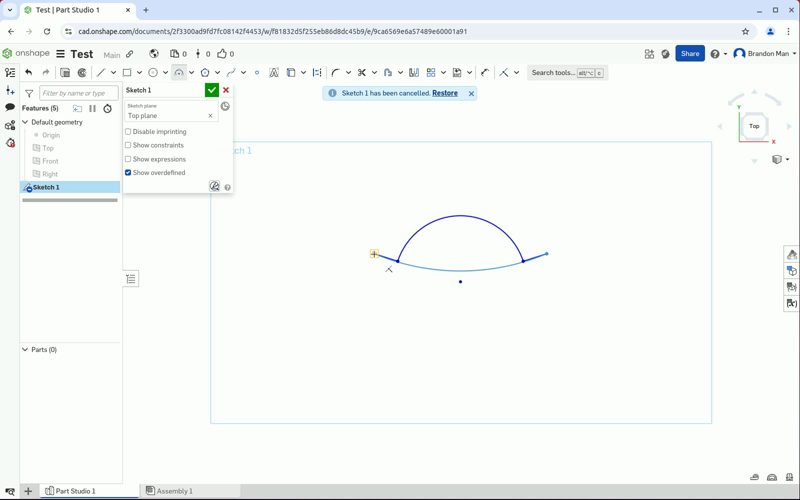
click(374, 253)
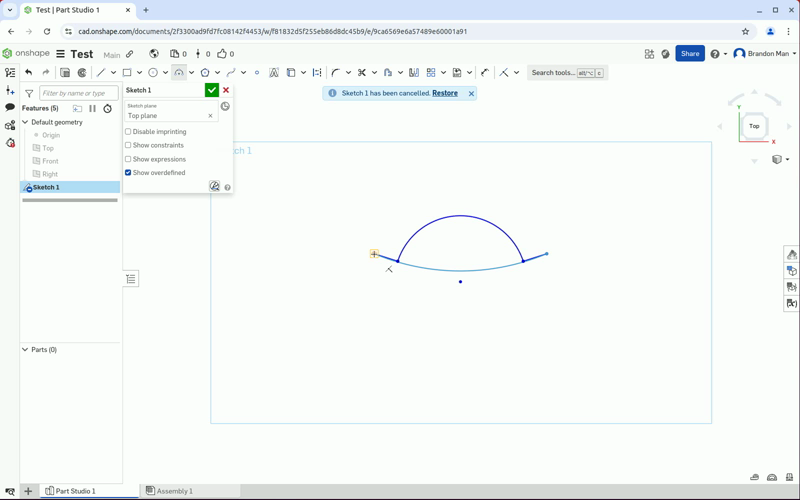
key_down(shift)
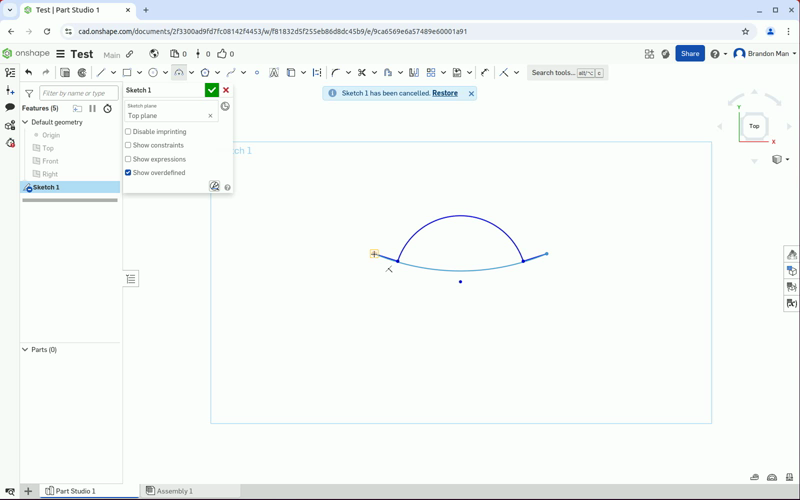
mouse_move(460, 191)
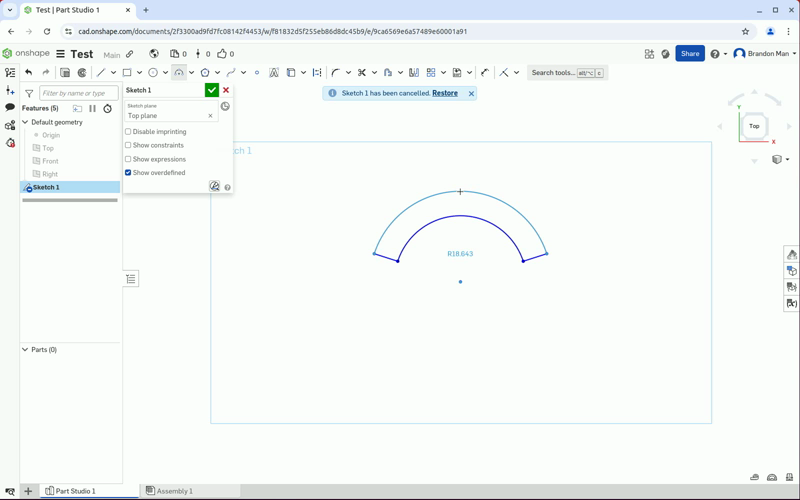
click(460, 191)
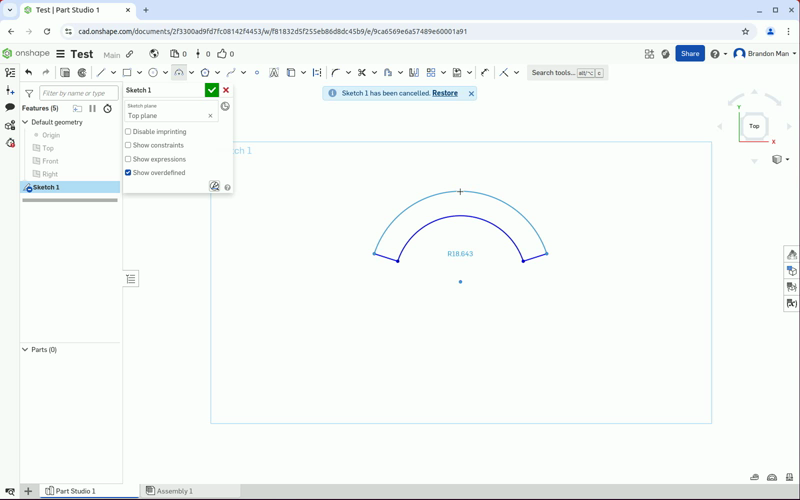
key_up(shift)
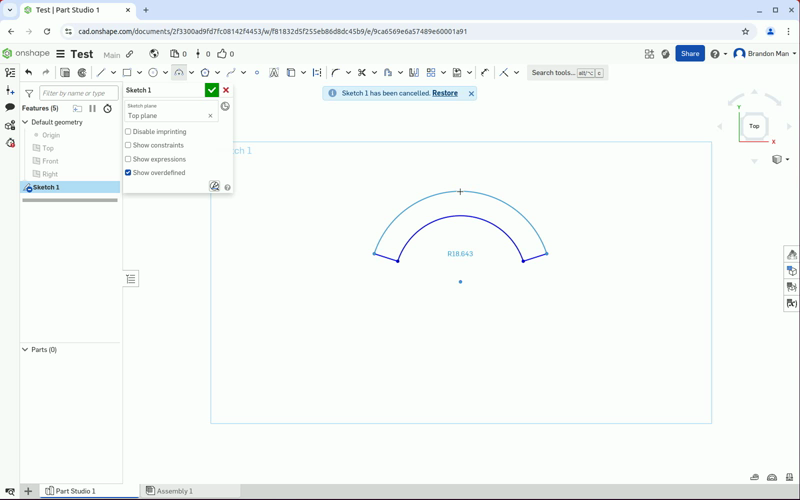
key(esc)
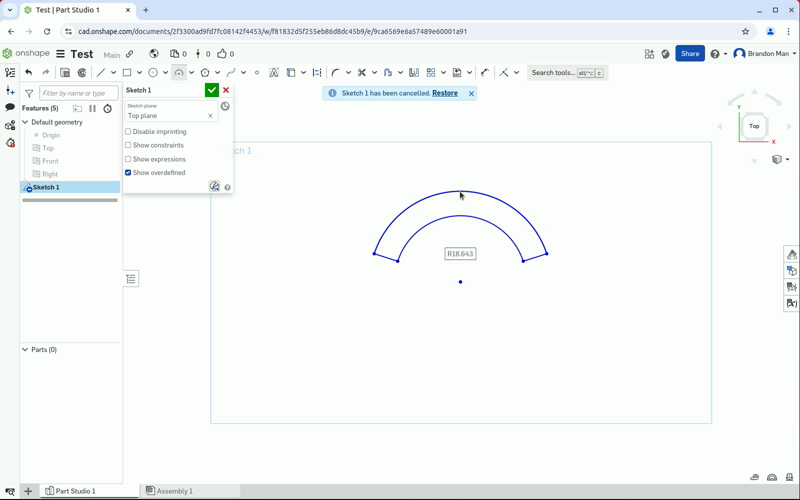
key(c)
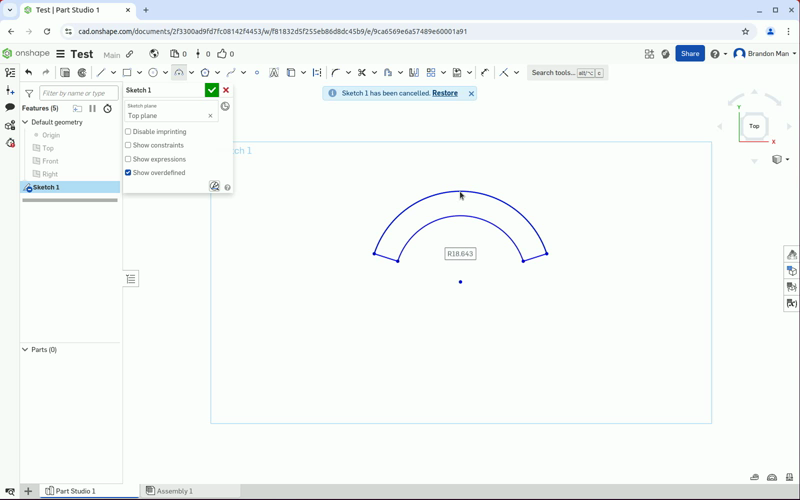
key_down(shift)
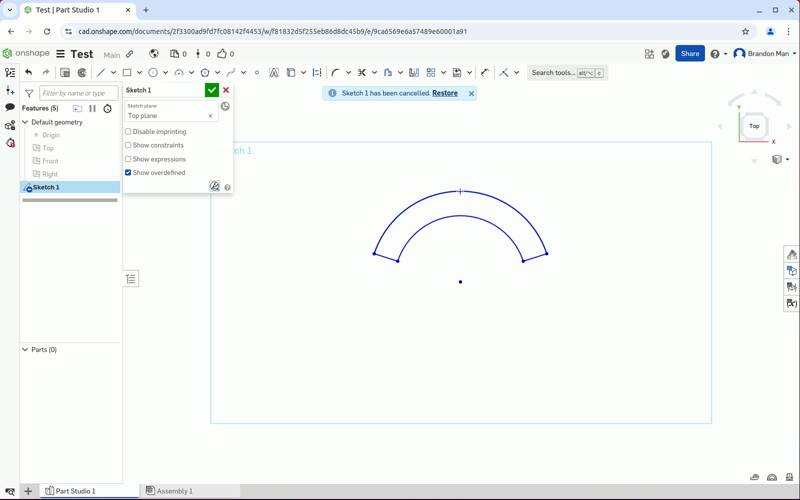
mouse_move(392, 242)
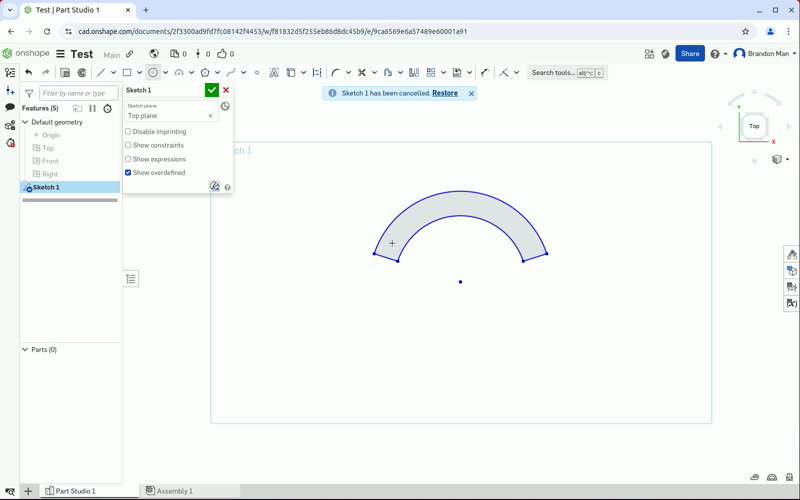
click(392, 242)
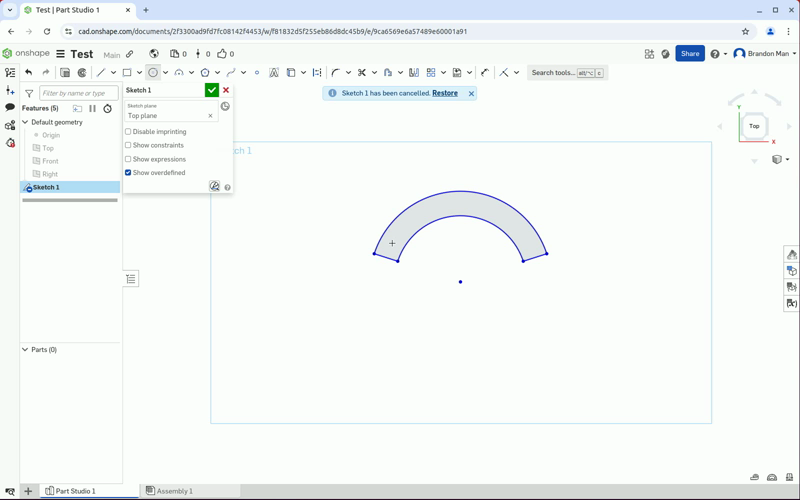
key_up(shift)
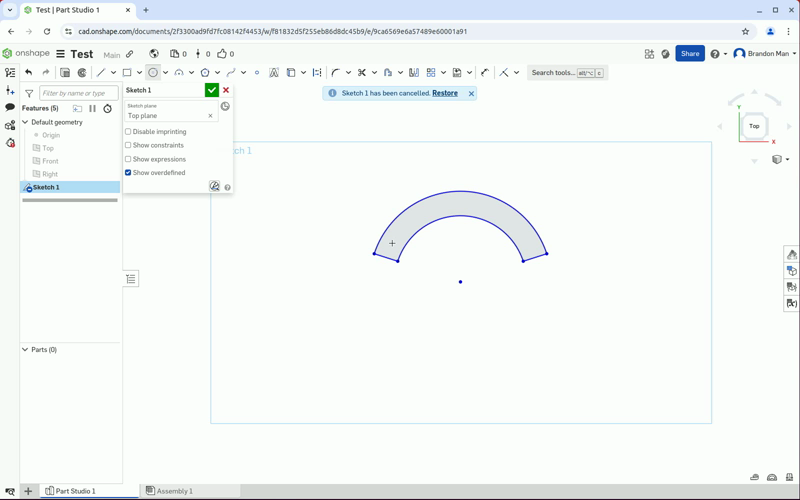
mouse_move(397, 242)
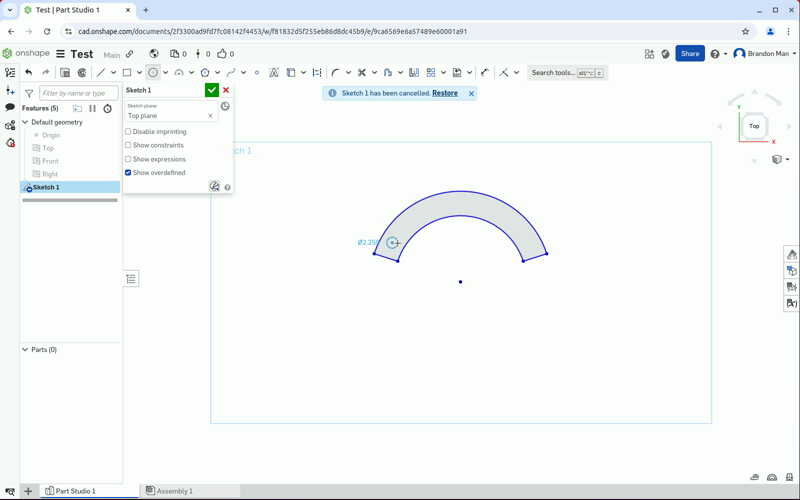
click(397, 242)
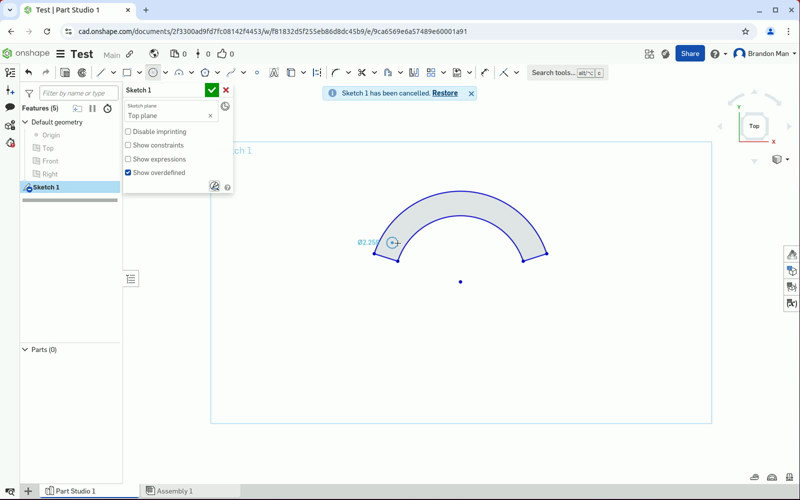
key(esc)
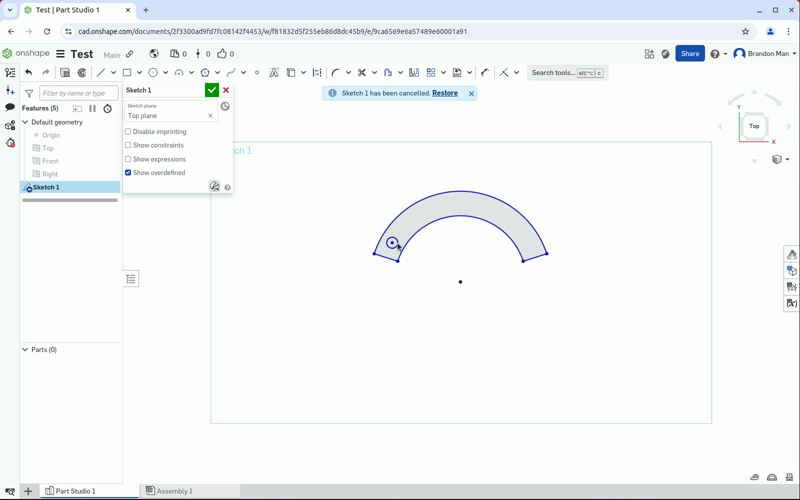
key(c)
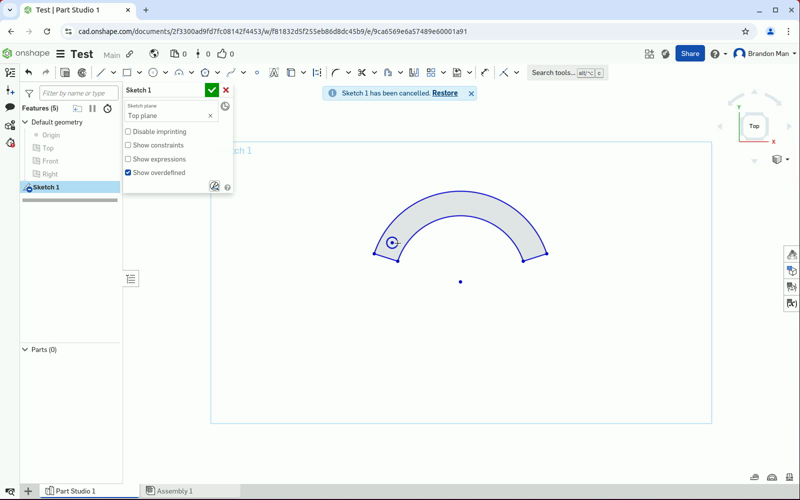
key_down(shift)
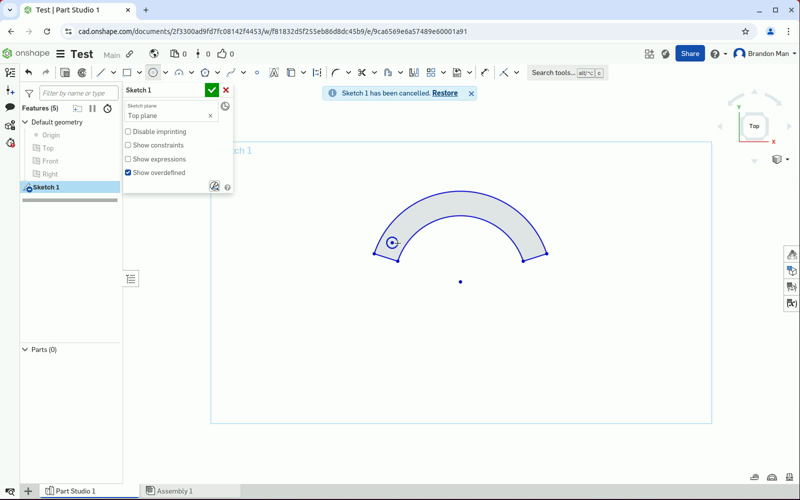
mouse_move(528, 242)
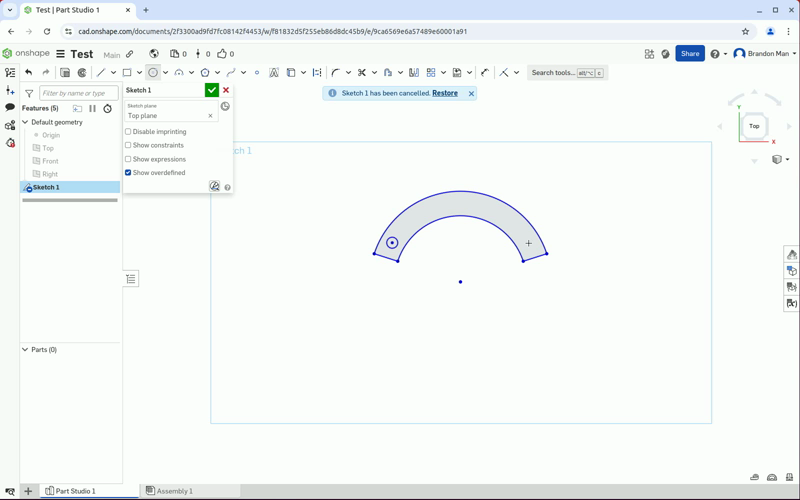
click(528, 242)
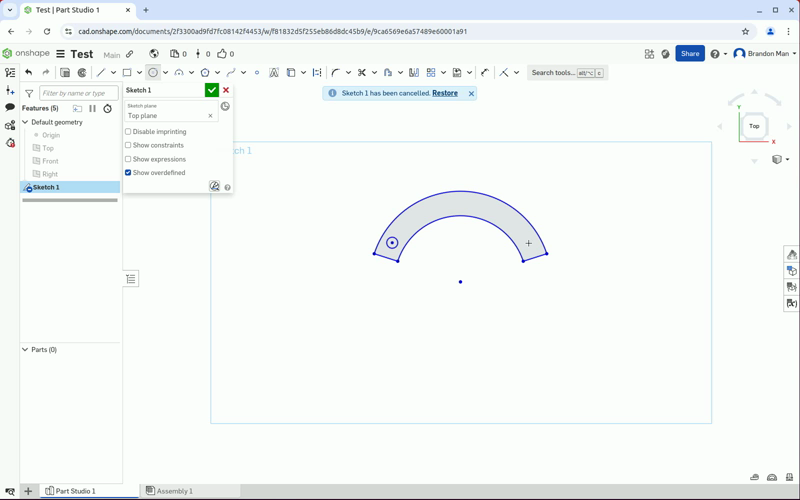
key_up(shift)
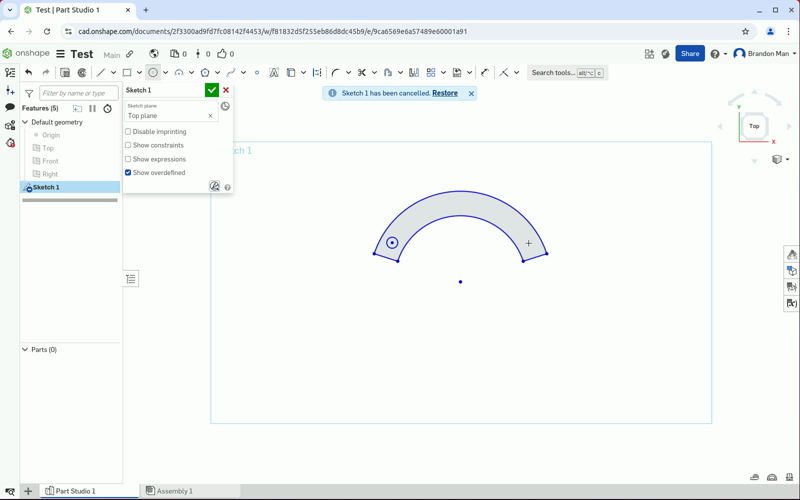
mouse_move(534, 242)
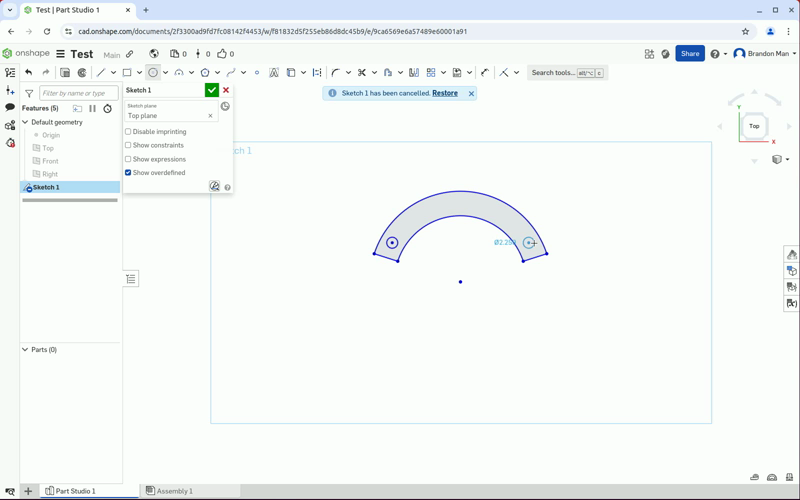
click(534, 242)
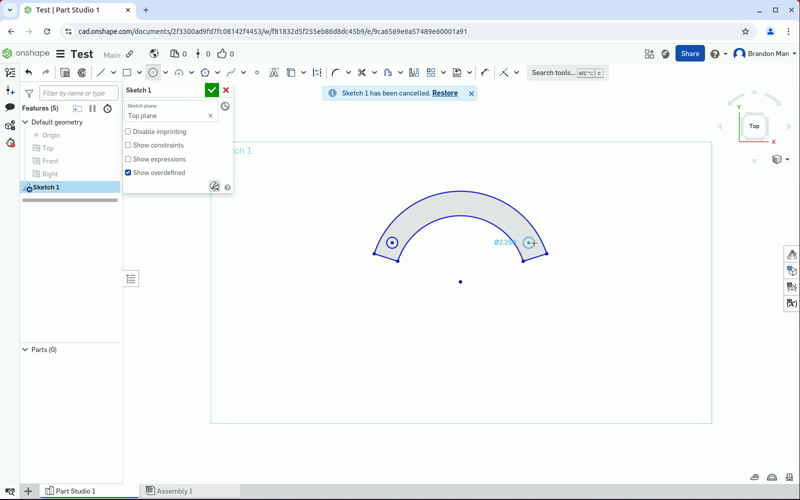
key(esc)
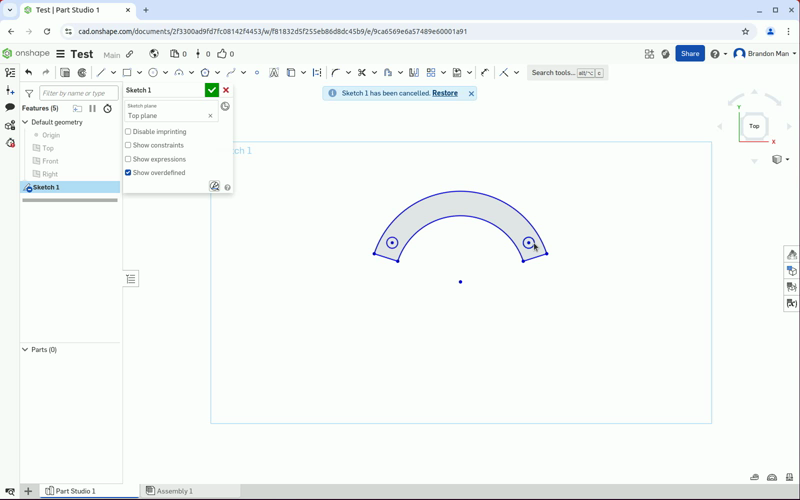
mouse_move(416, 221)
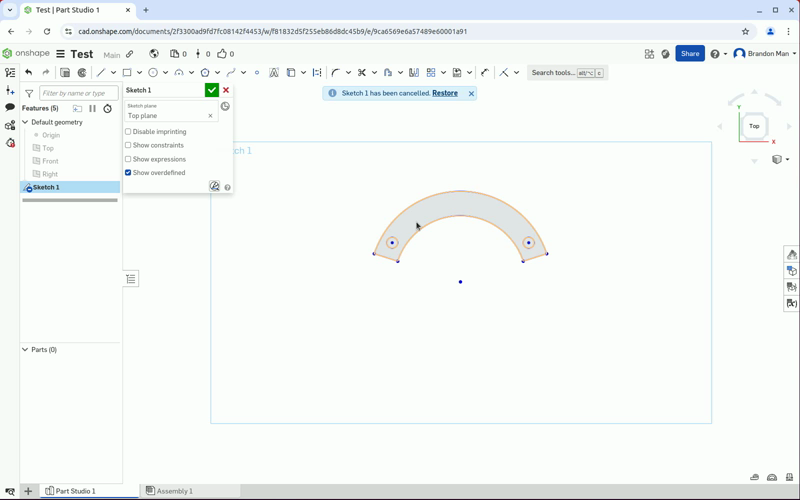
click(416, 221)
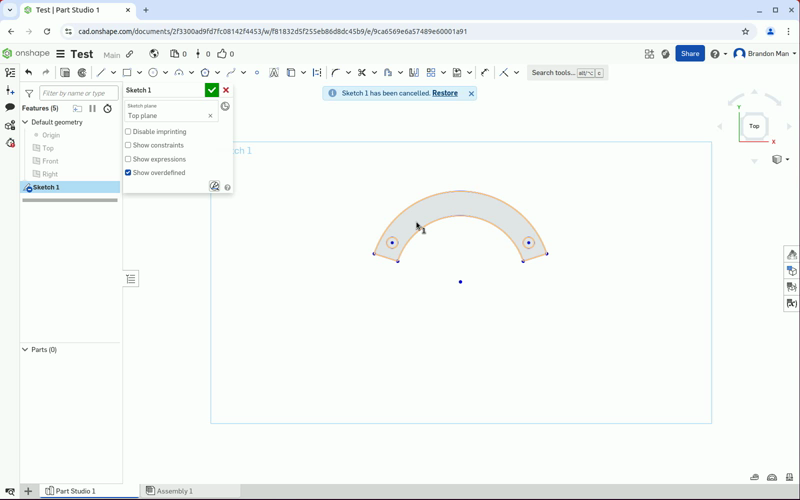
mouse_move(73, 352)
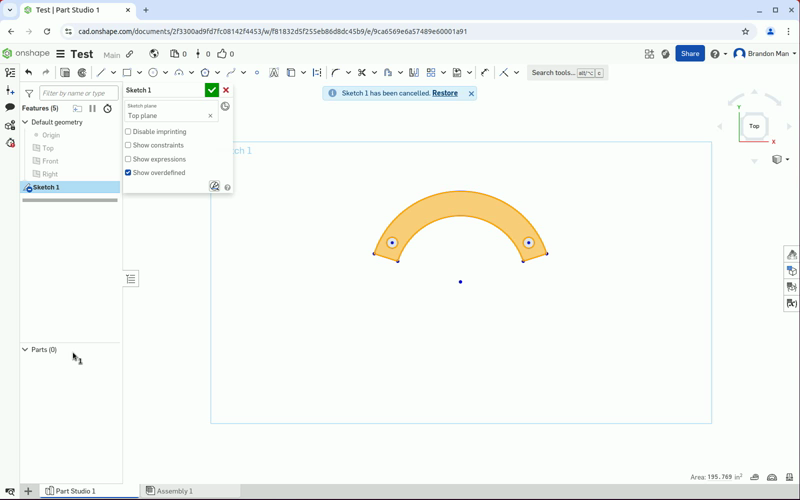
key(shift+y)
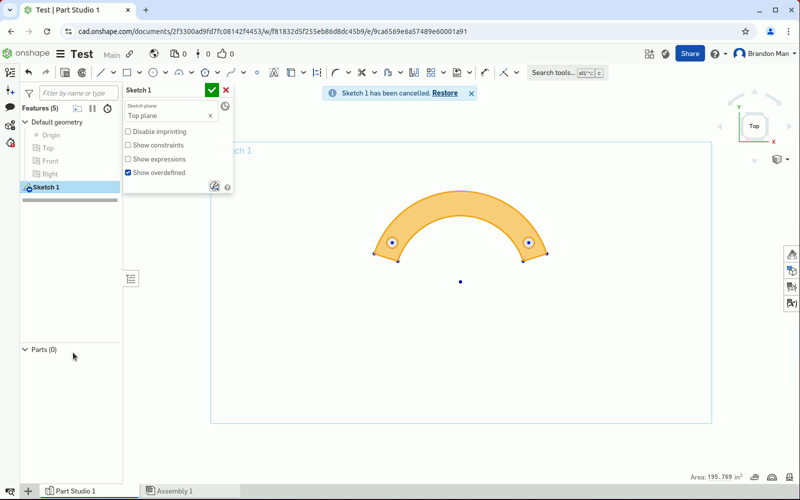
key(shift+e)
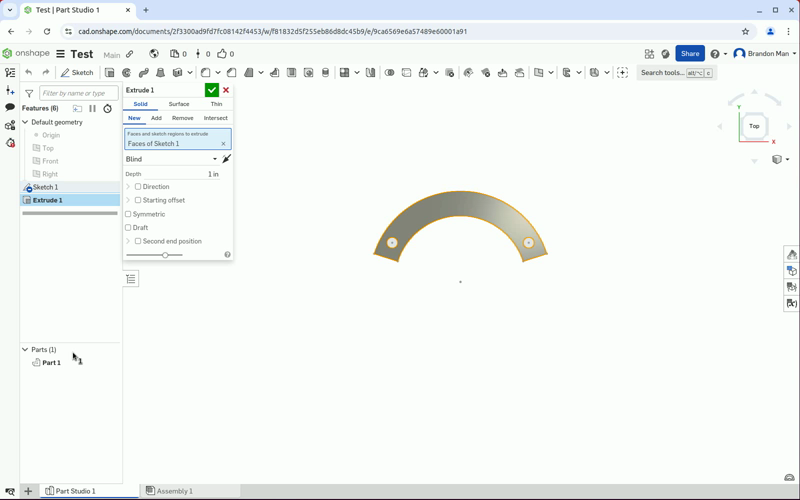
mouse_move(143, 106)
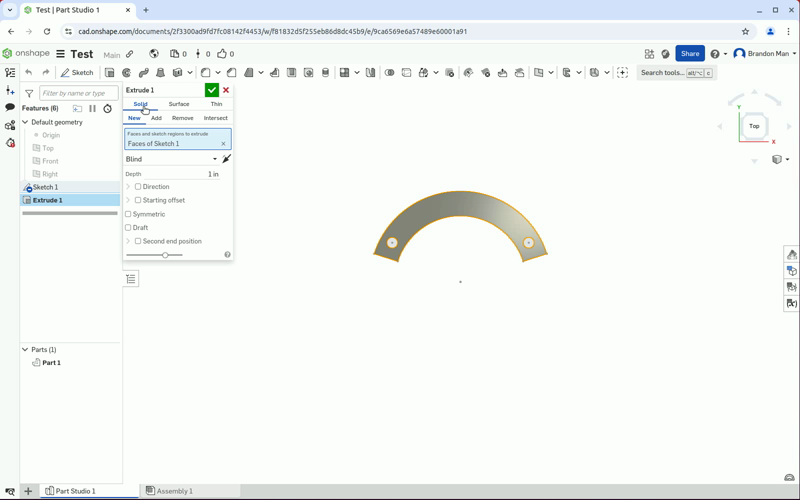
click(143, 106)
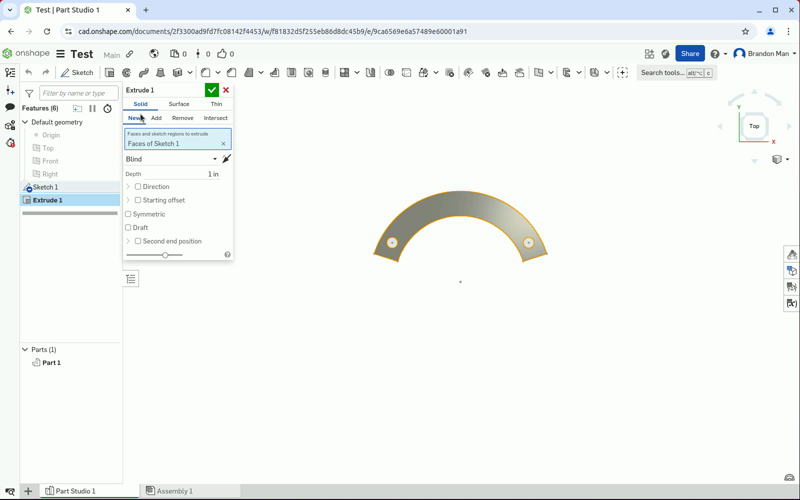
mouse_move(137, 120)
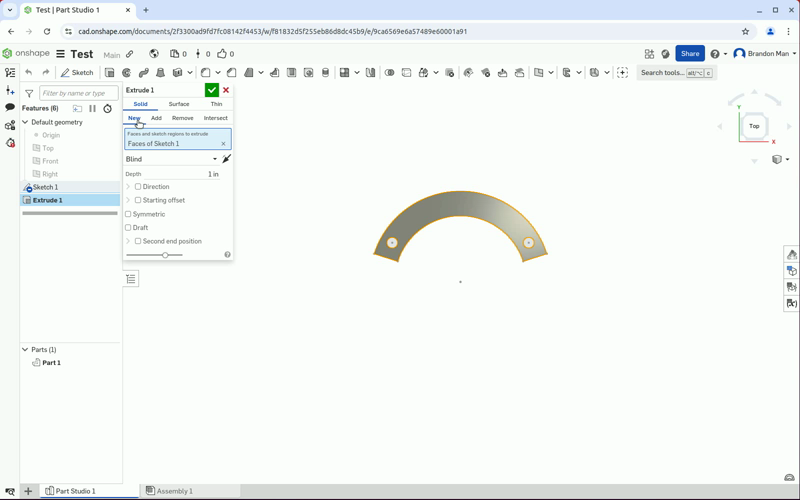
click(137, 120)
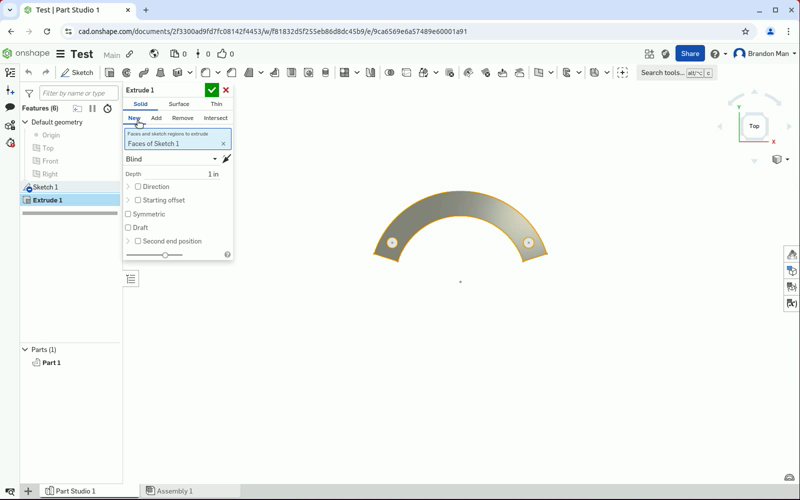
key(tab, 4)
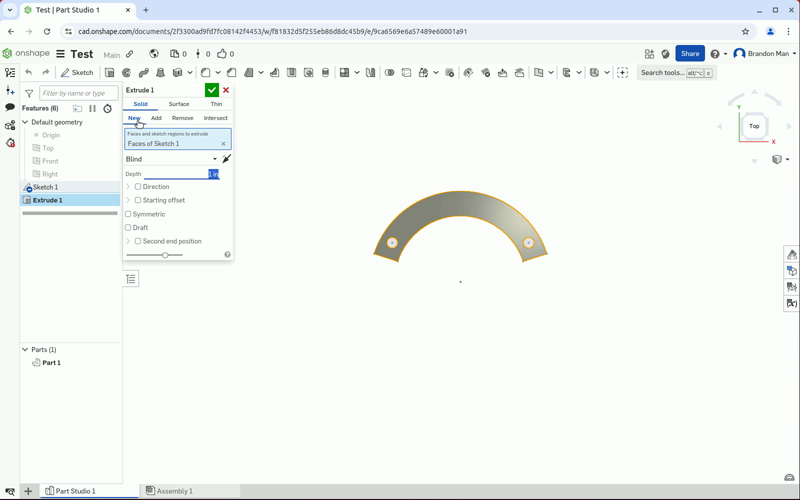
text(2.648)
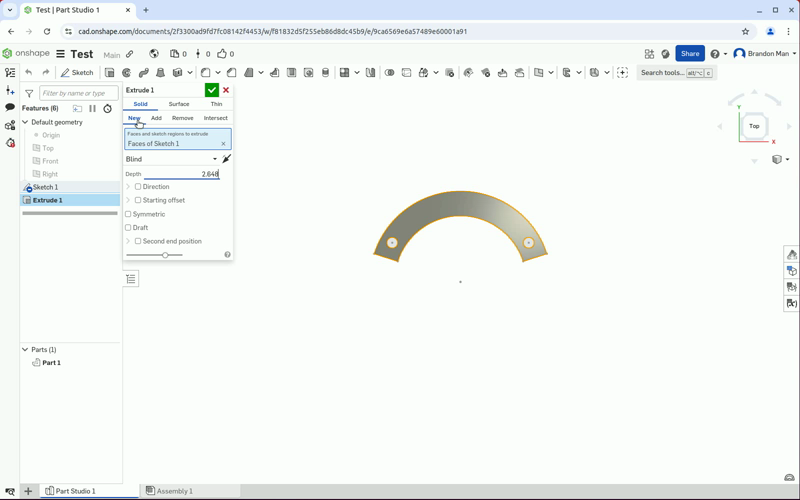
key(enter)
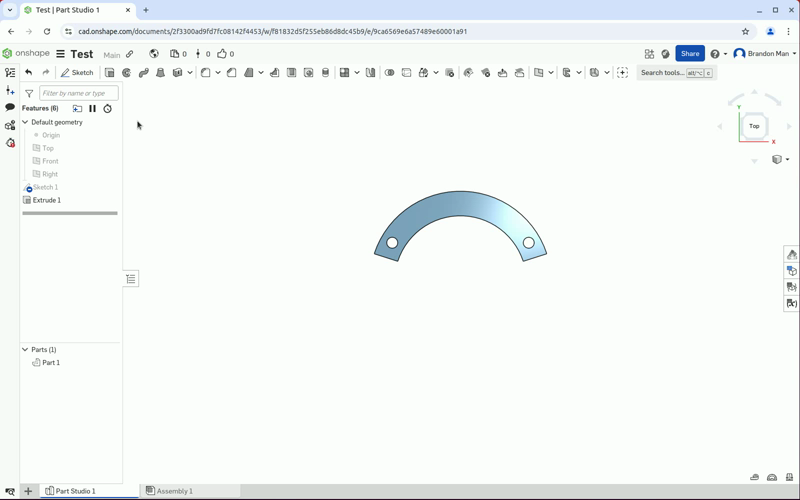
key(shift+h)
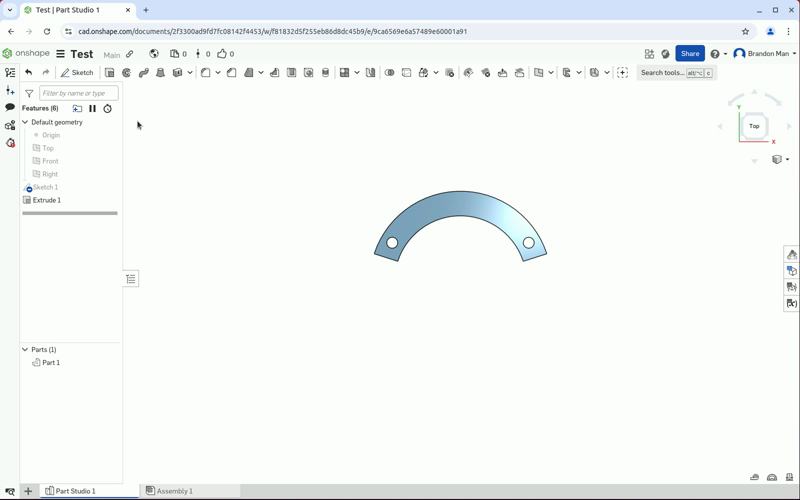
key(shift+h)
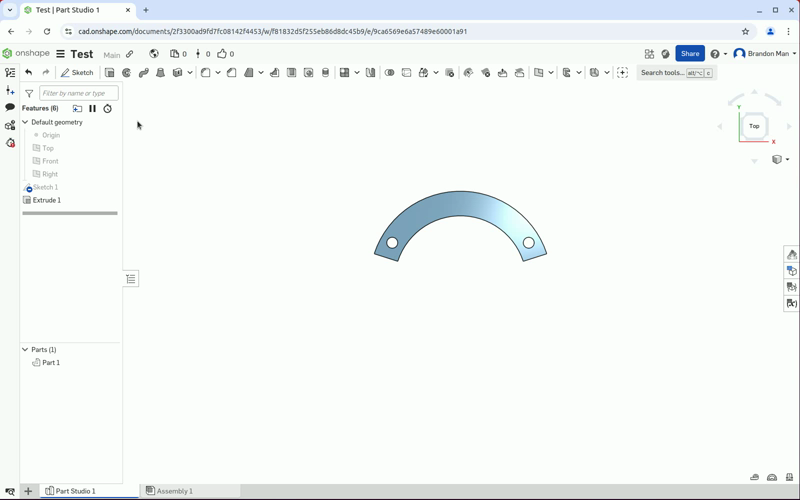
mouse_move(73, 189)
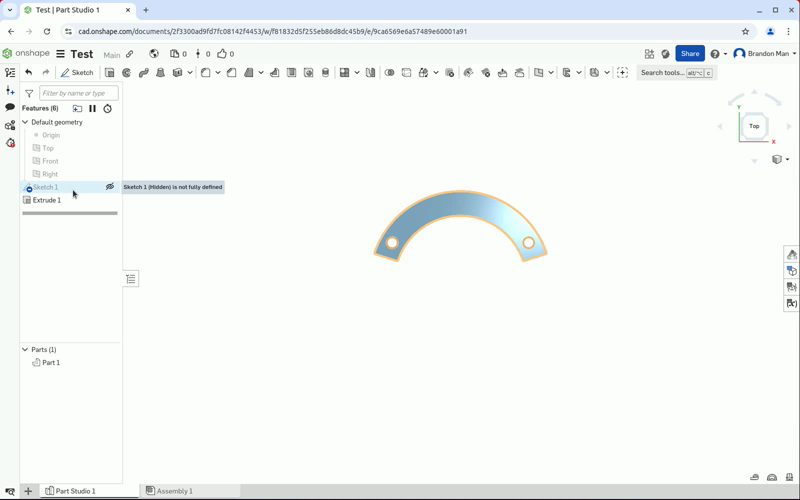
click(73, 189)
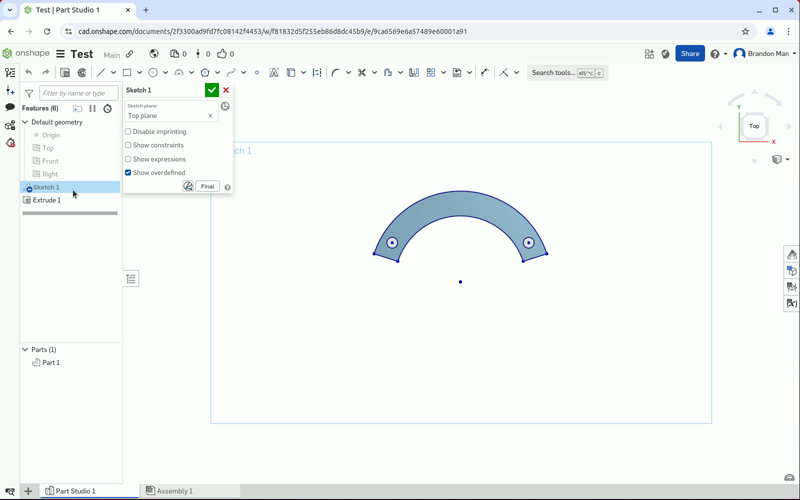
mouse_move(229, 92)
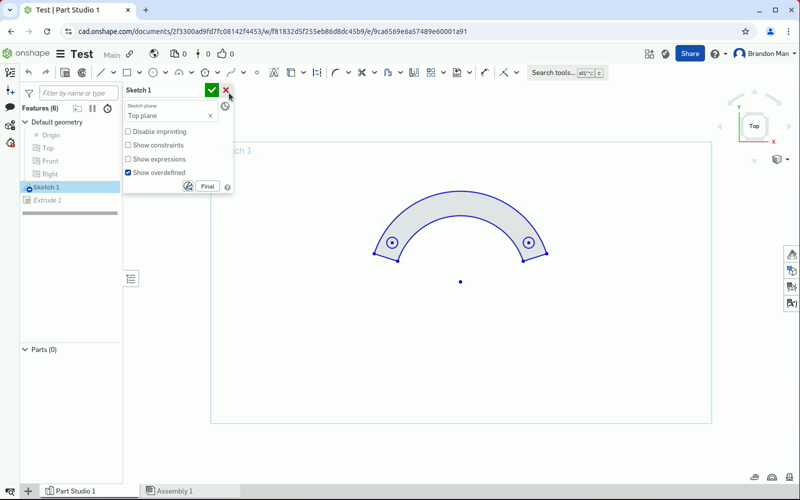
click(229, 92)
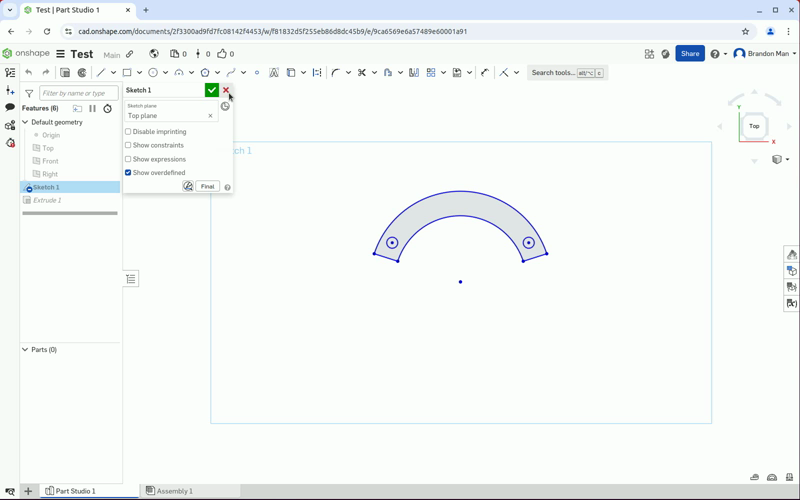
key(shift+s)
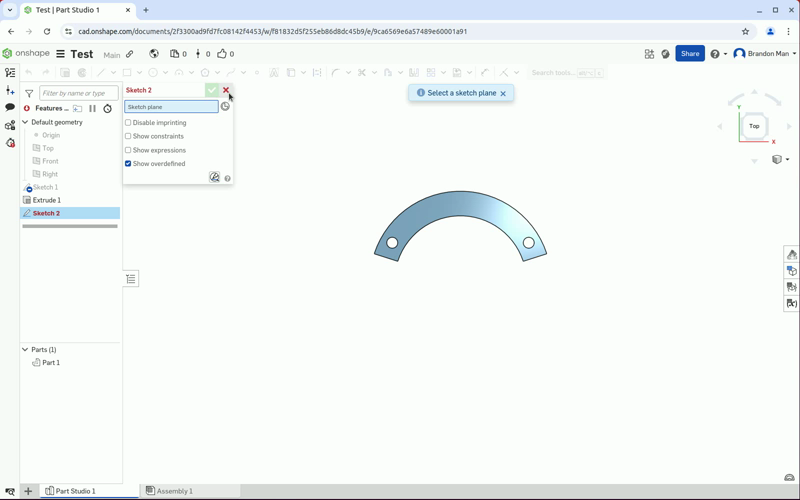
mouse_move(73, 150)
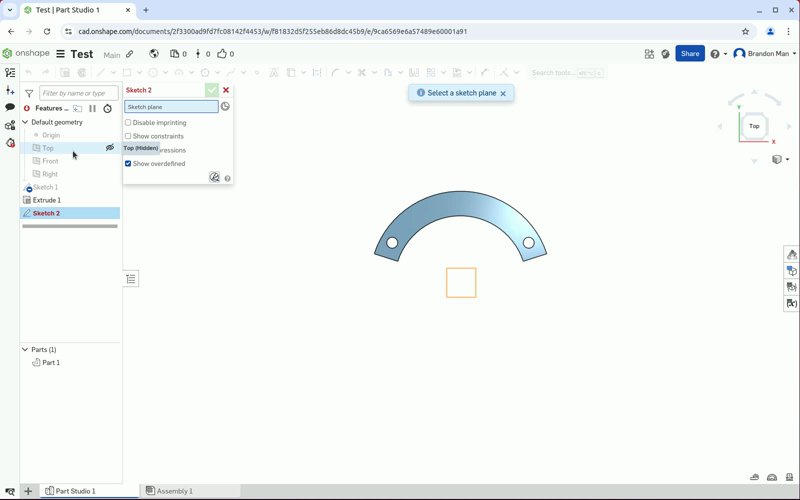
click(73, 150)
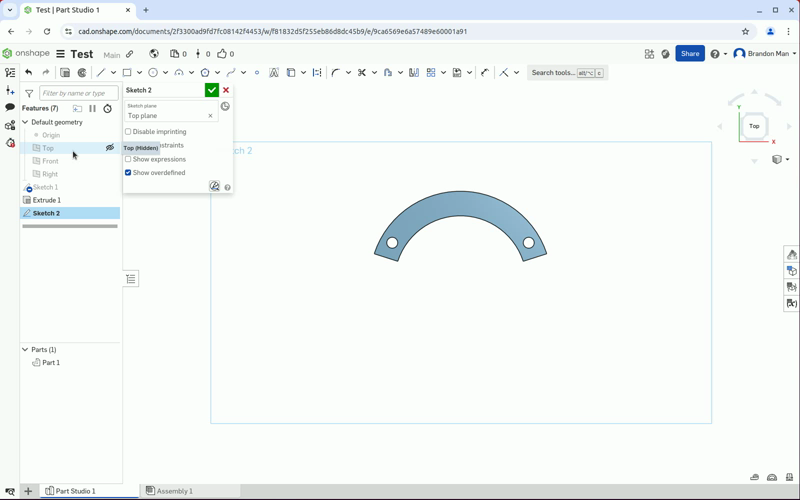
mouse_move(73, 352)
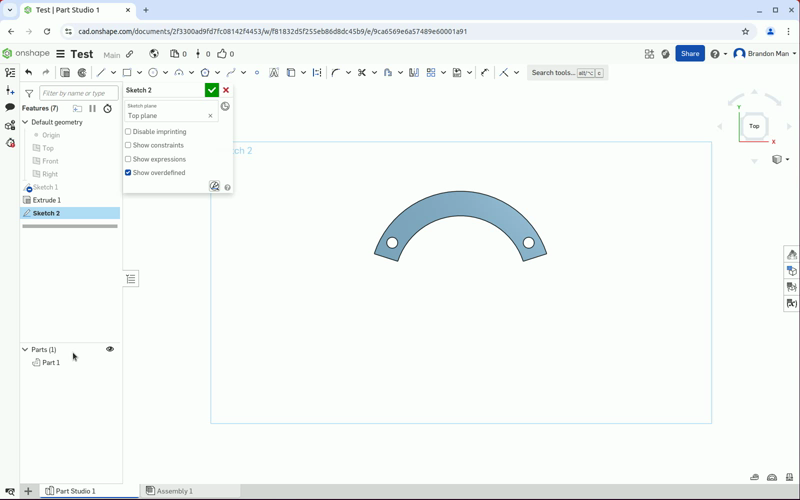
key(y)
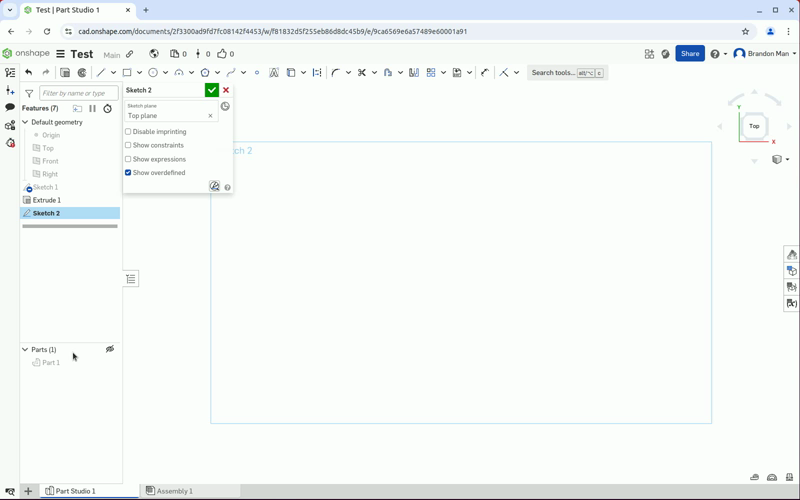
key(c)
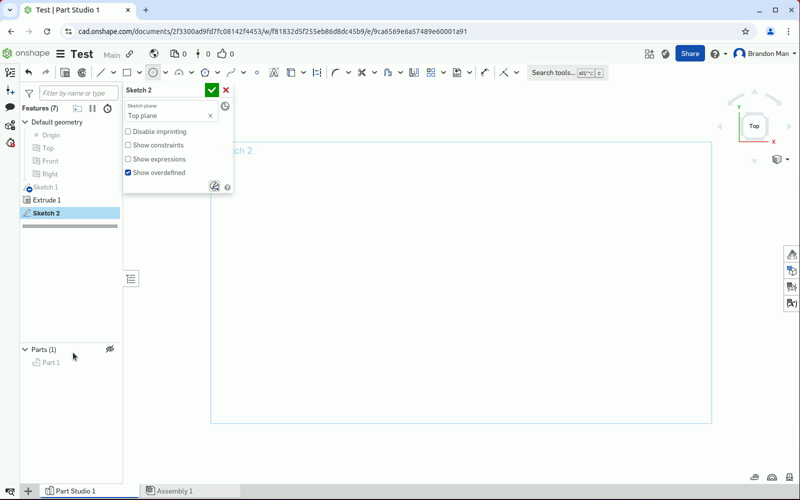
key_down(shift)
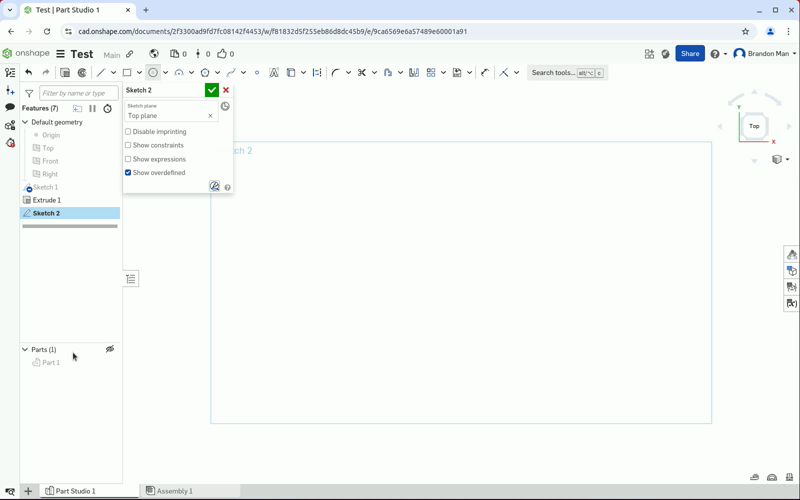
mouse_move(489, 195)
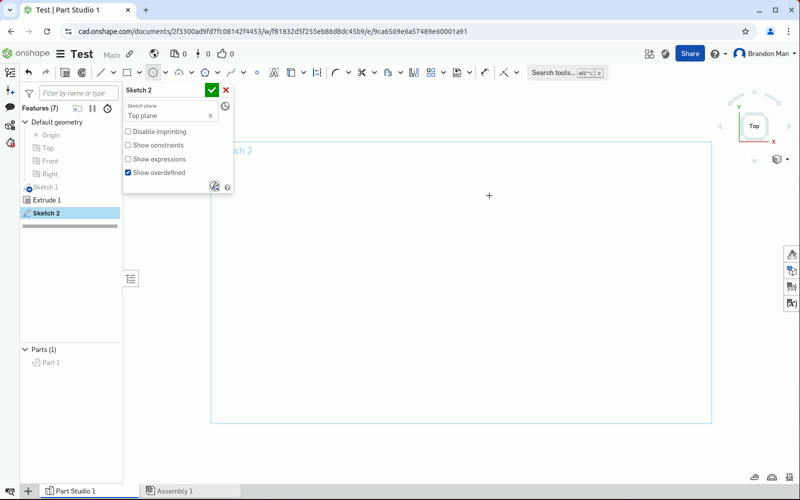
click(489, 195)
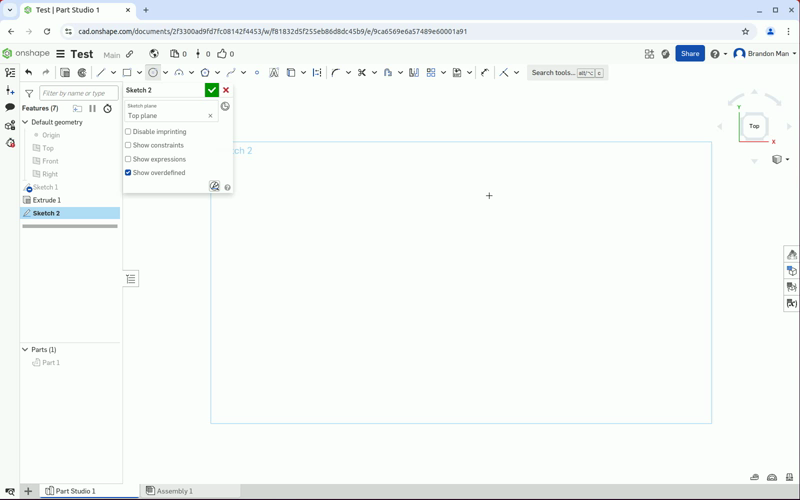
key_up(shift)
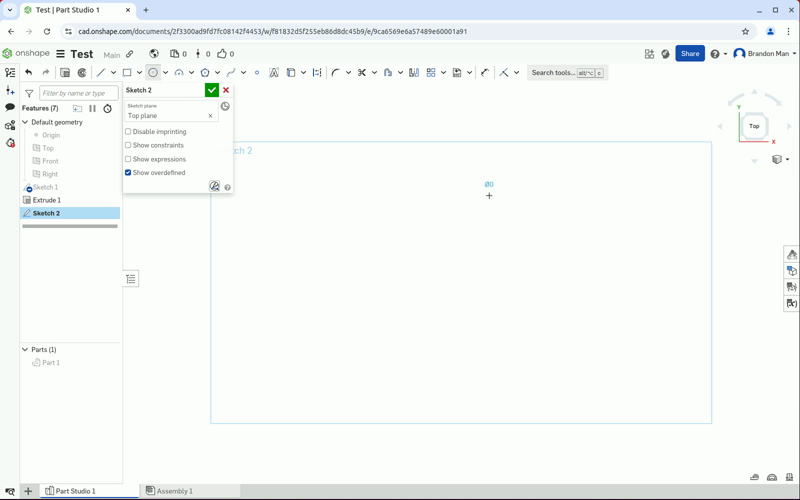
mouse_move(514, 195)
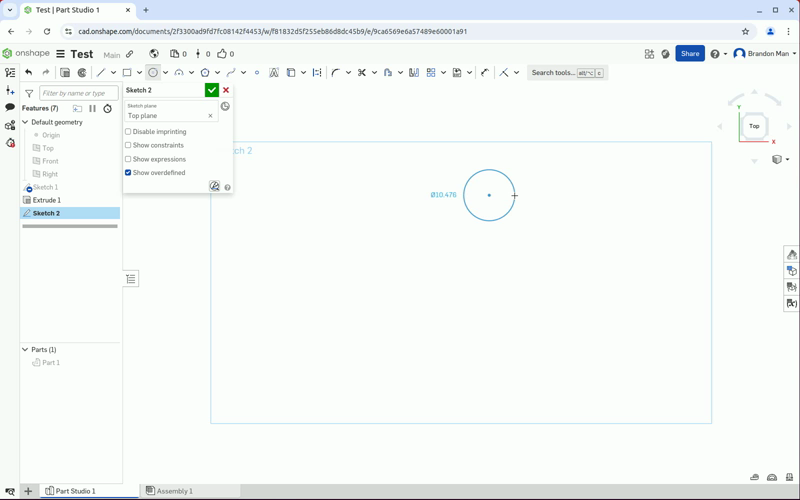
click(514, 195)
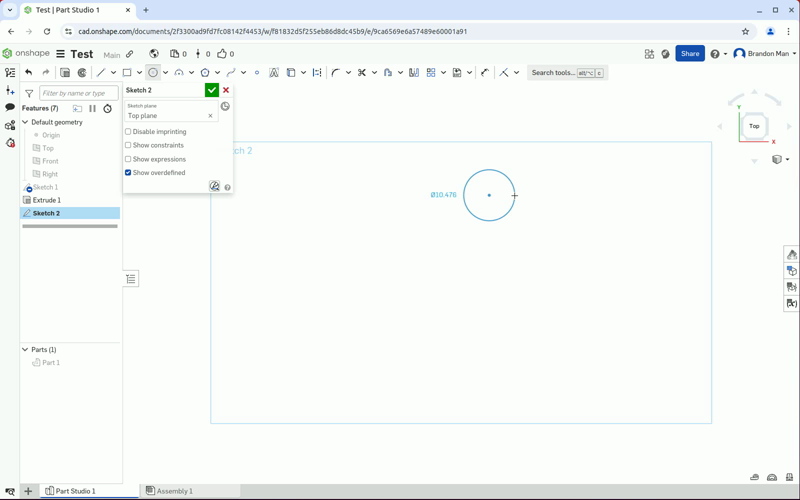
key(esc)
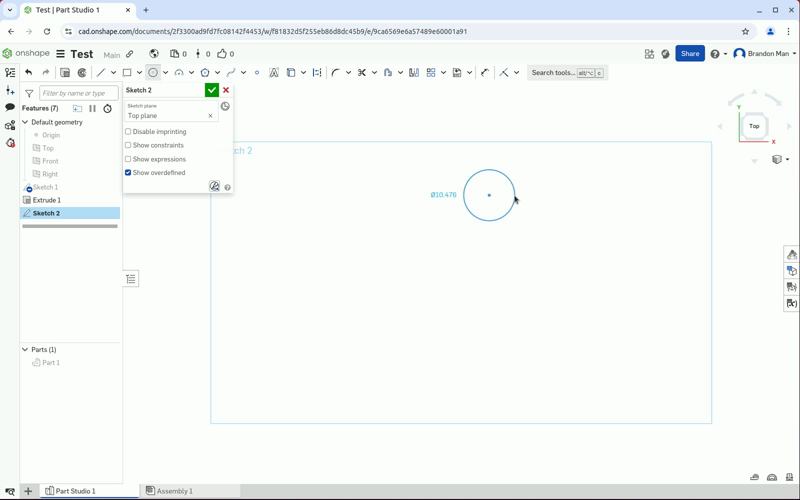
key(c)
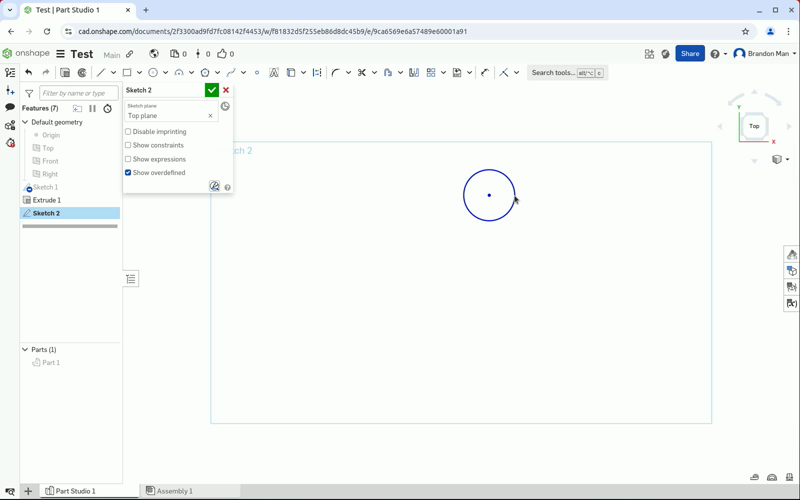
key_down(shift)
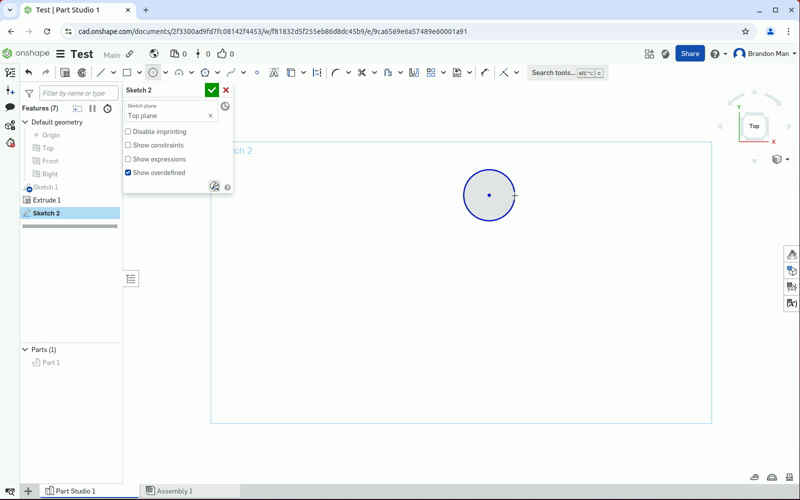
mouse_move(489, 195)
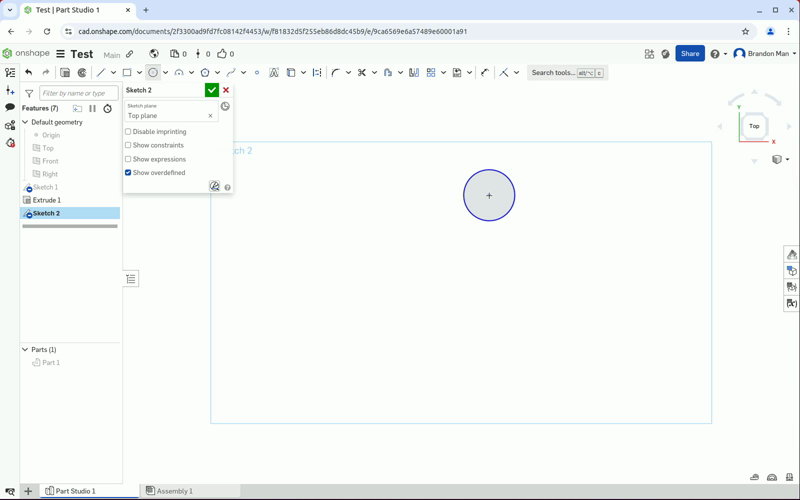
click(489, 195)
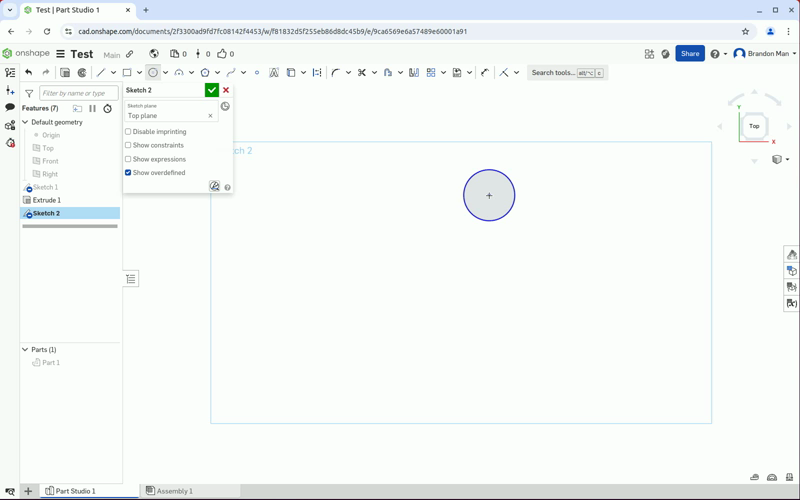
key_up(shift)
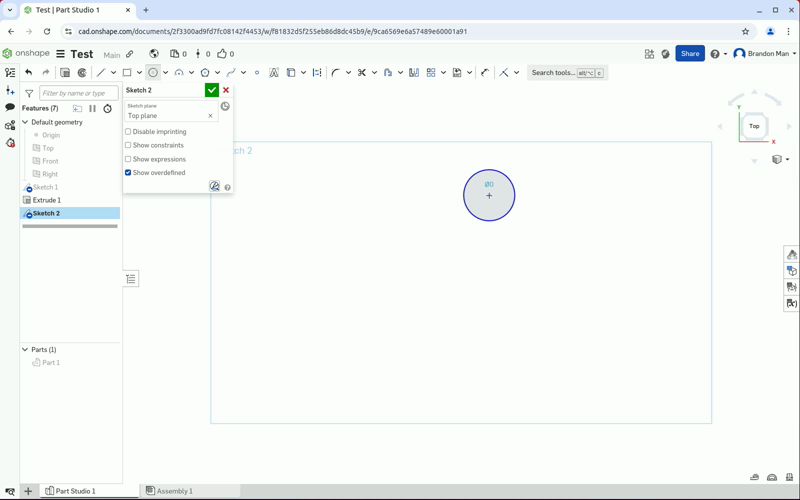
mouse_move(506, 195)
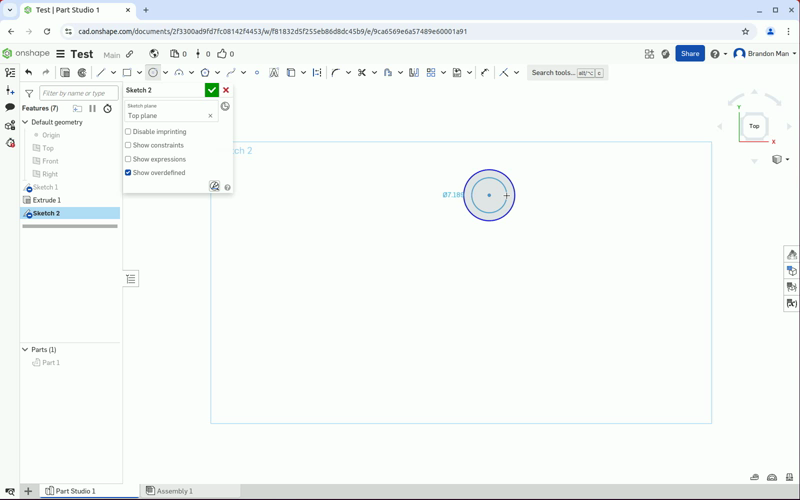
click(506, 195)
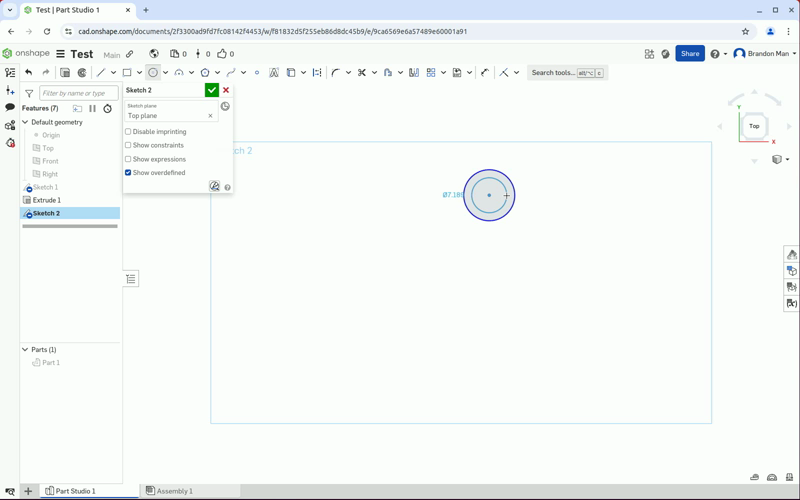
key(esc)
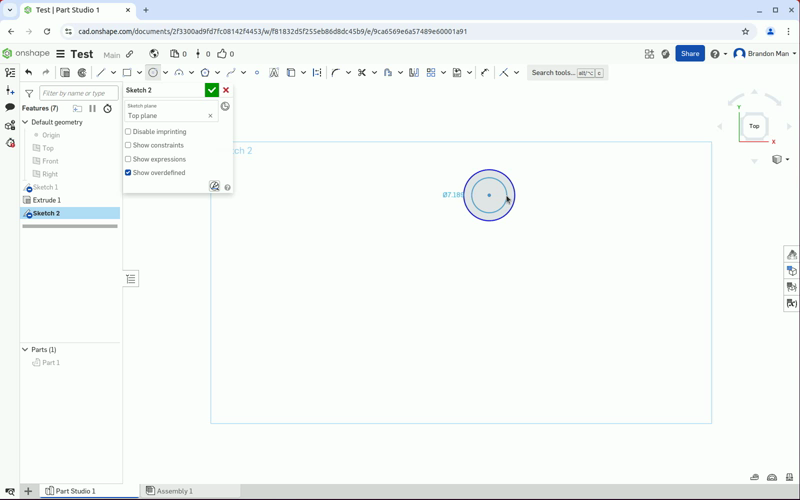
mouse_move(504, 177)
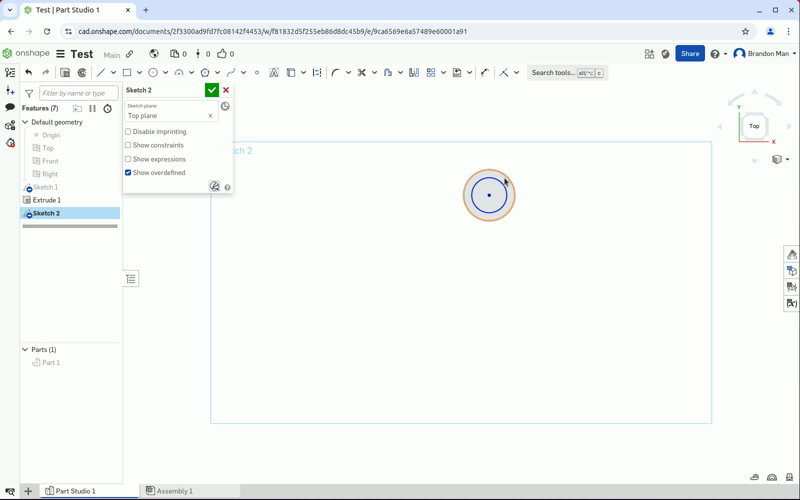
scroll(6)
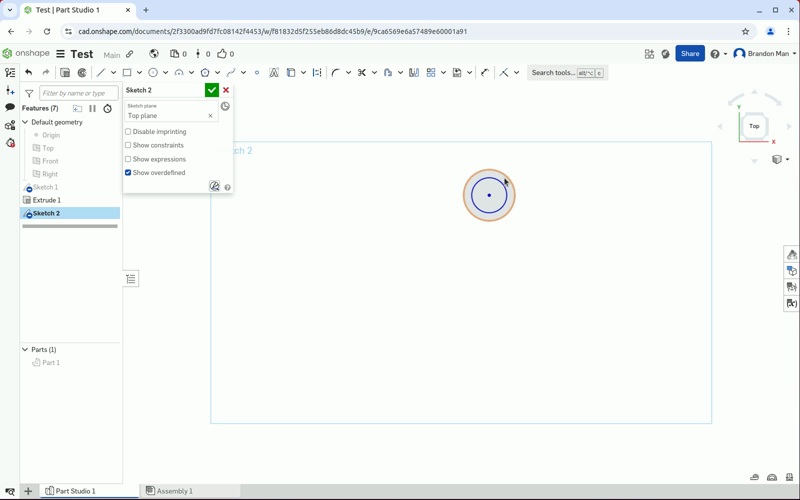
scroll(6)
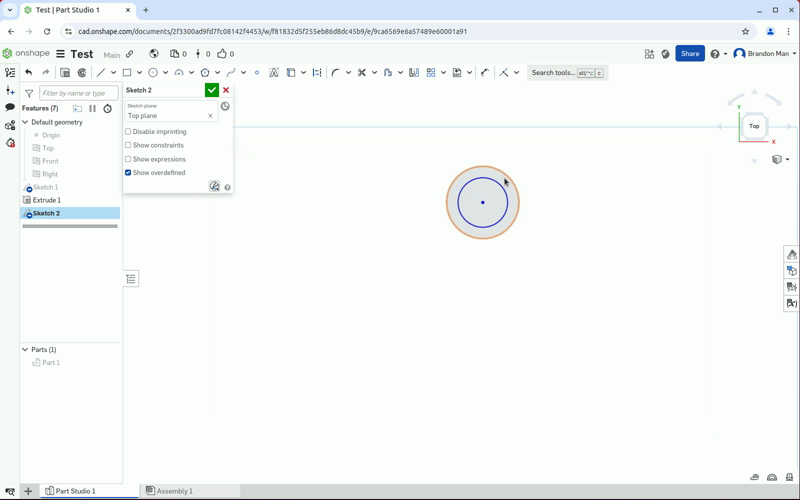
scroll(6)
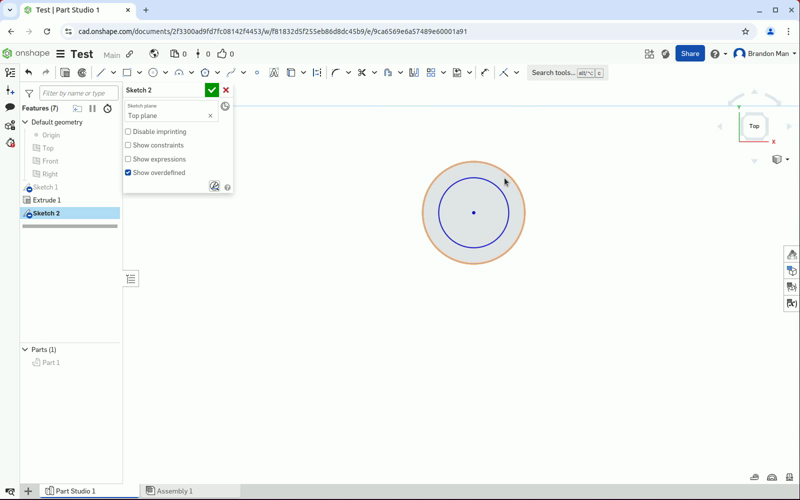
scroll(6)
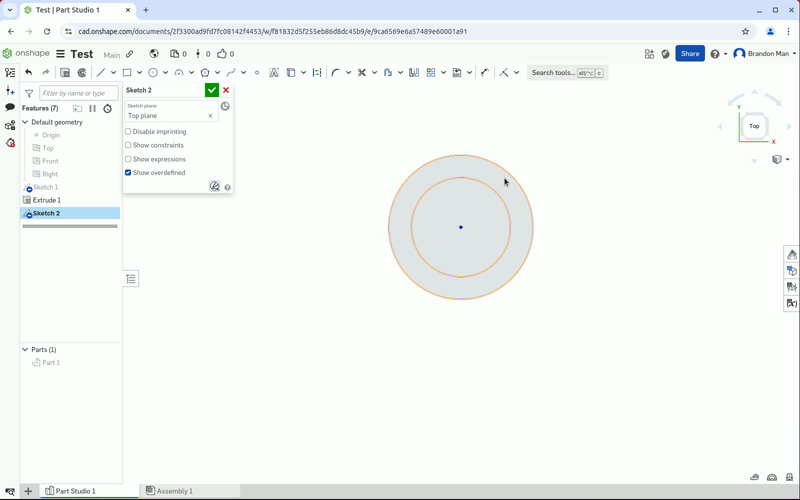
scroll(6)
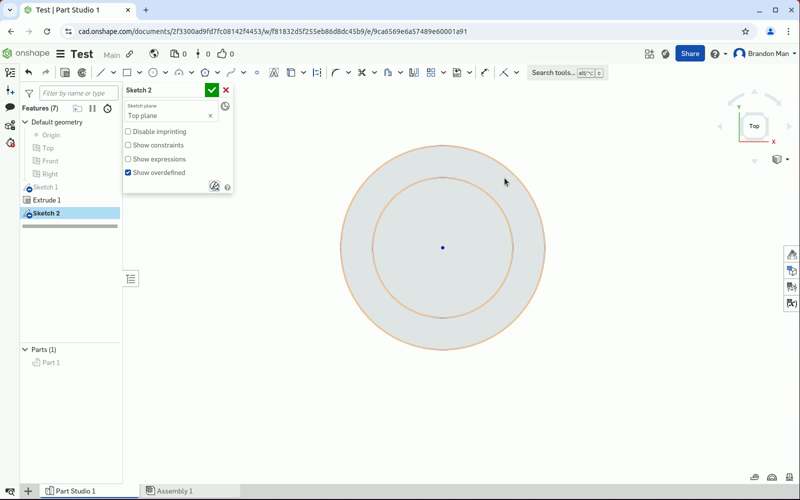
scroll(6)
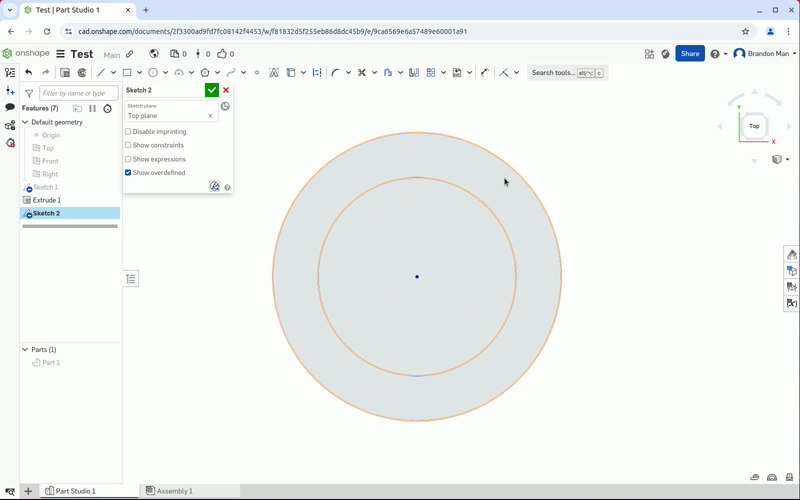
scroll(6)
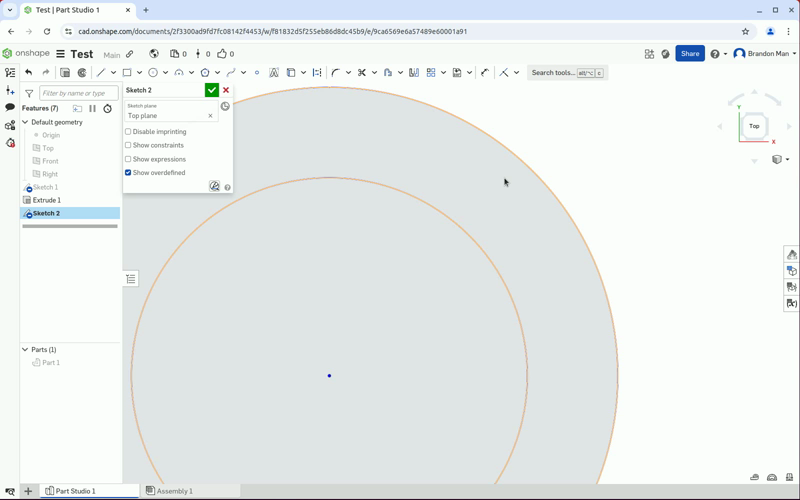
click(504, 177)
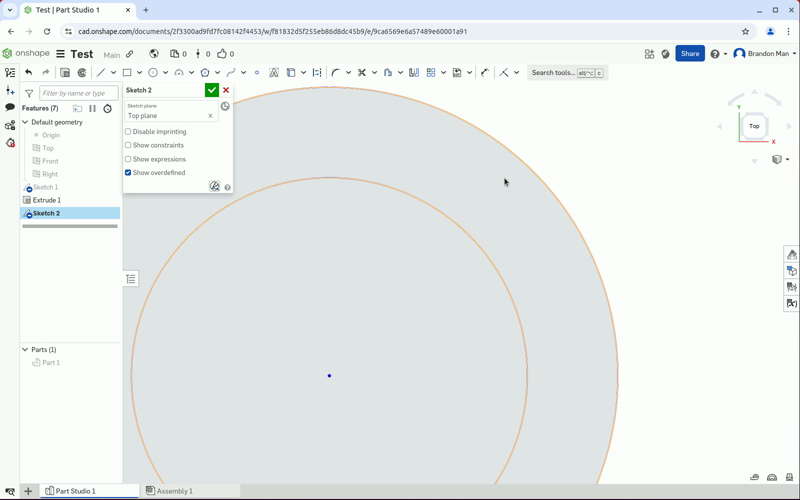
scroll(-6)
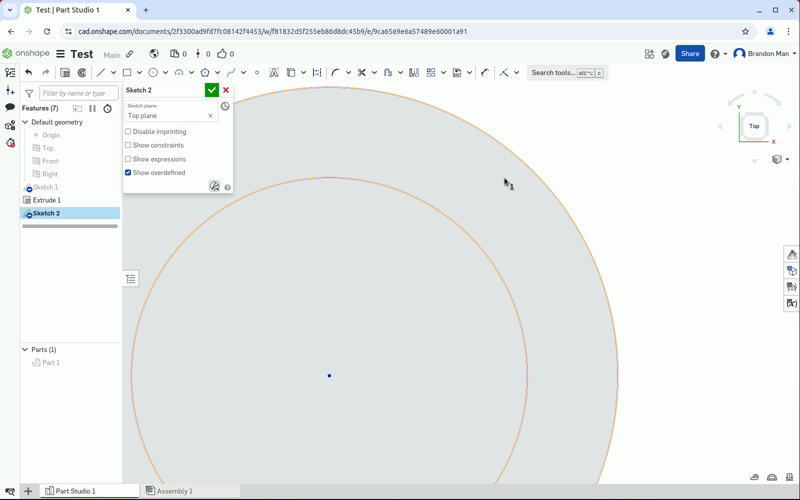
scroll(-6)
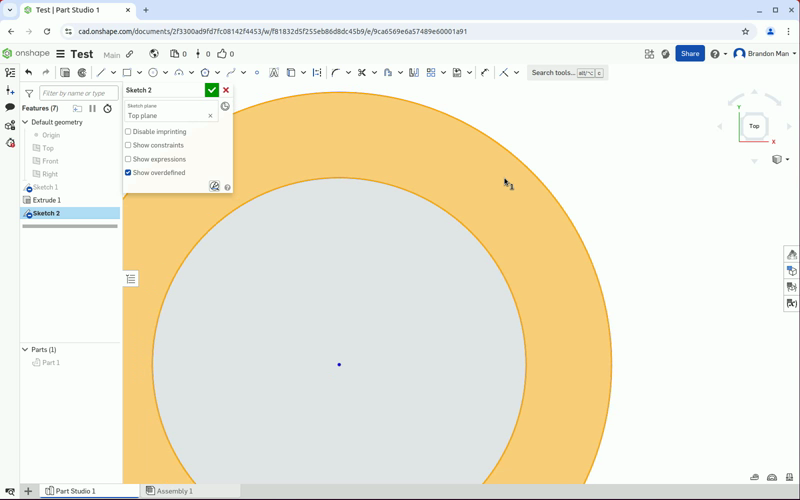
scroll(-6)
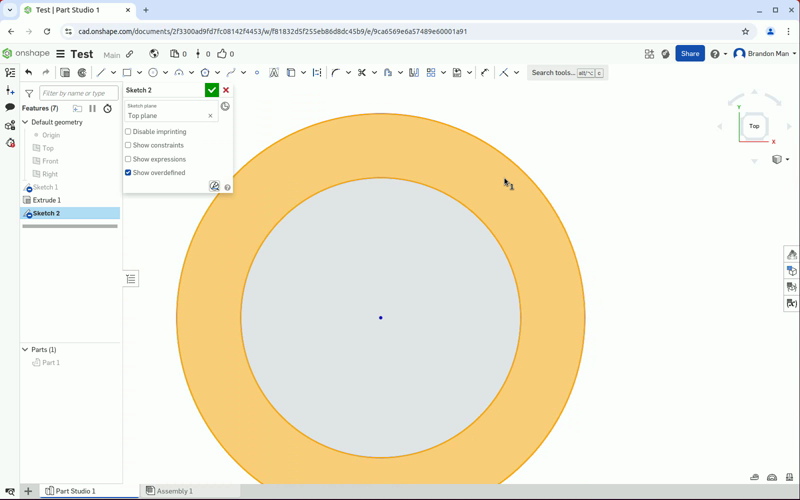
scroll(-6)
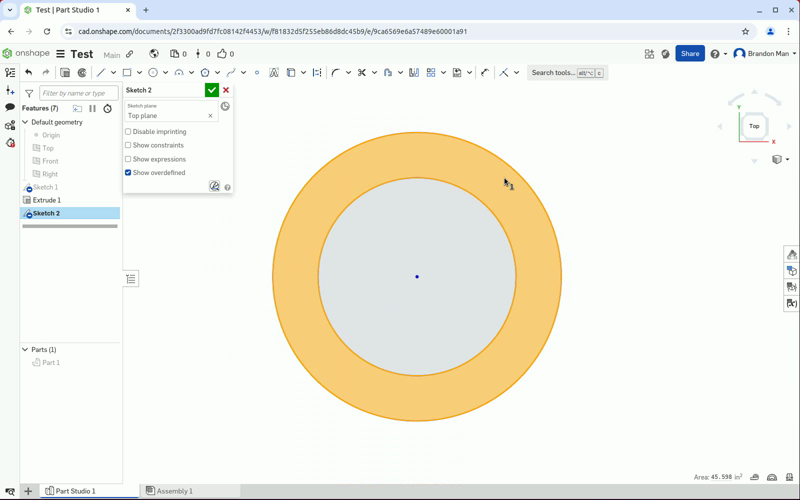
scroll(-6)
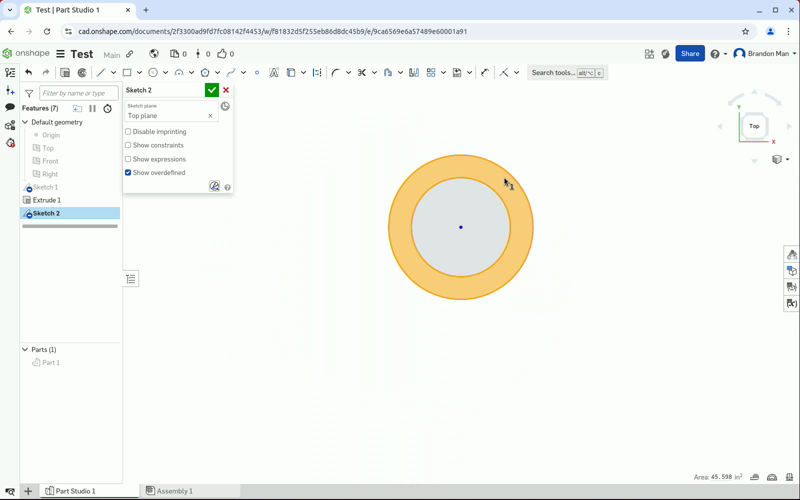
scroll(-6)
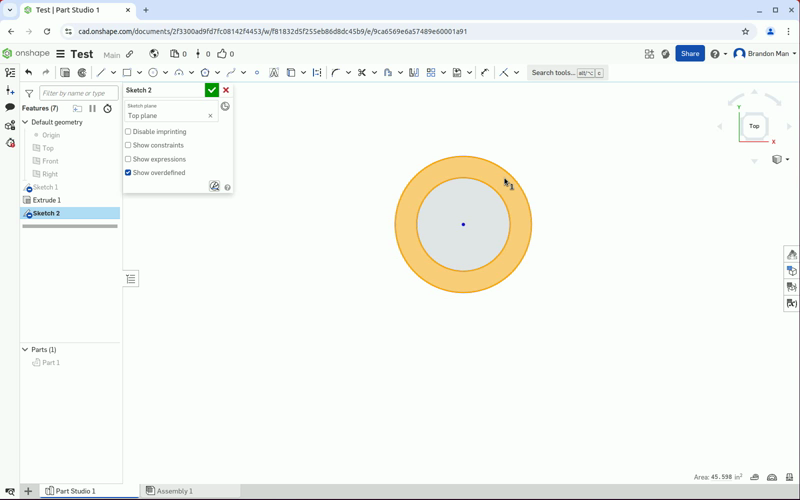
scroll(-6)
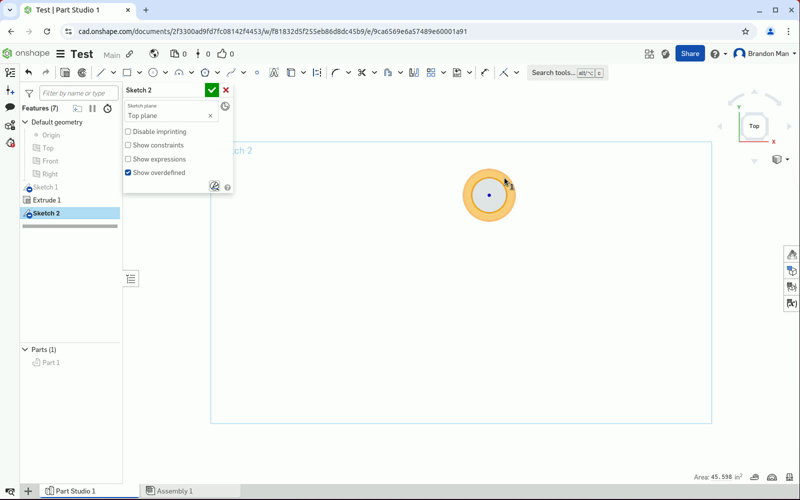
mouse_move(73, 352)
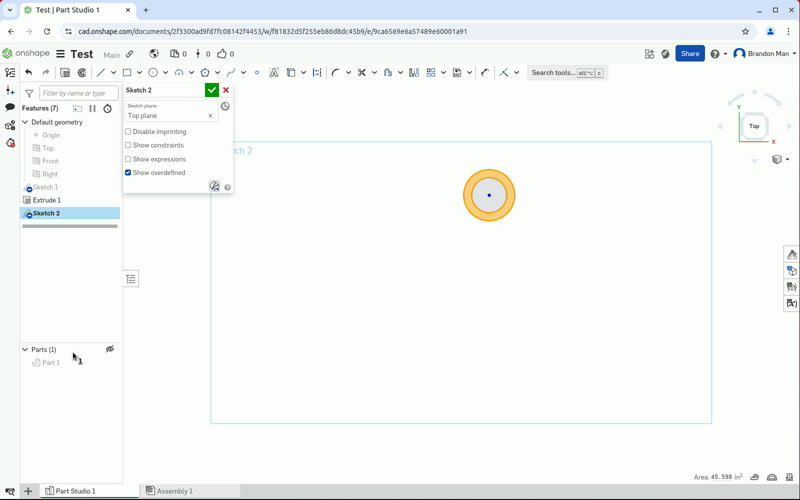
key(shift+y)
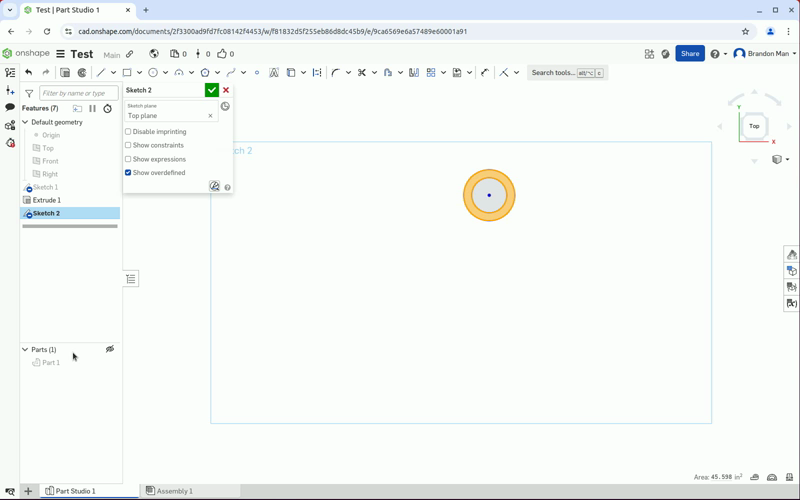
key(shift+e)
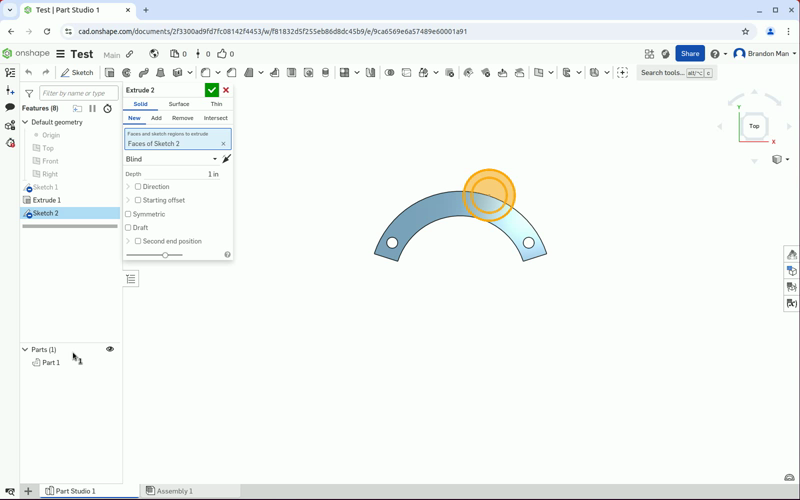
mouse_move(143, 106)
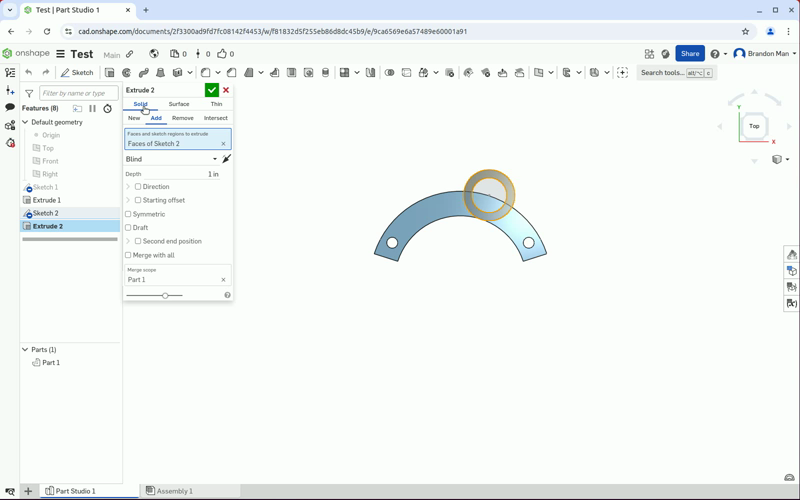
click(143, 106)
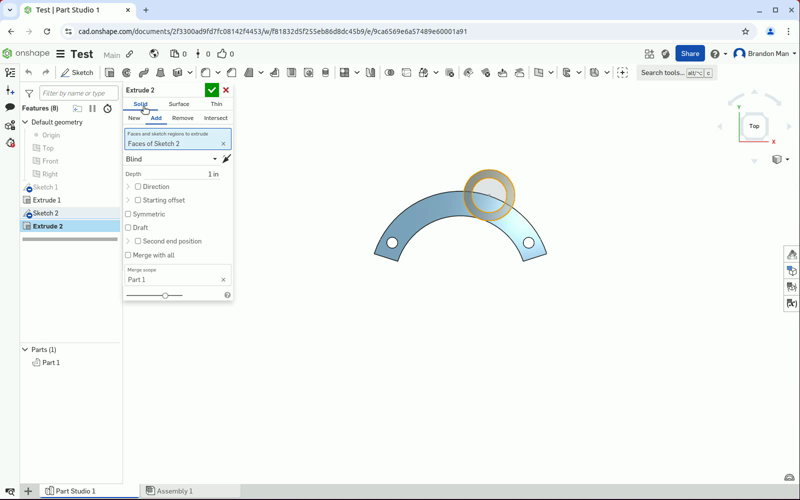
mouse_move(137, 120)
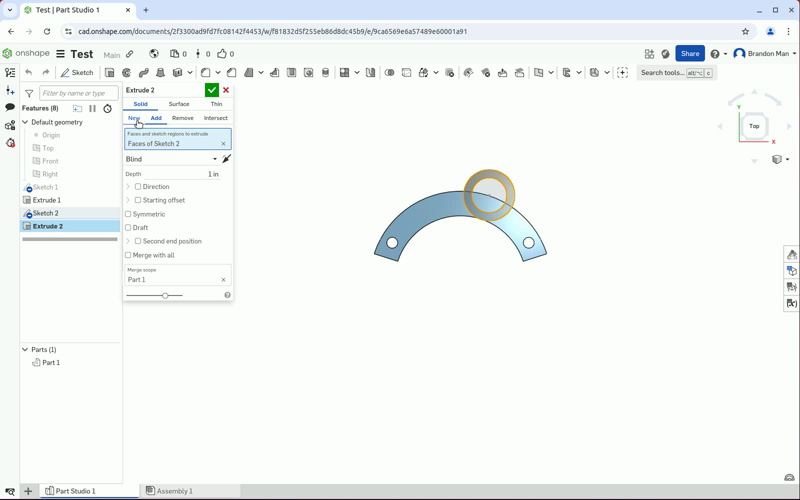
click(137, 120)
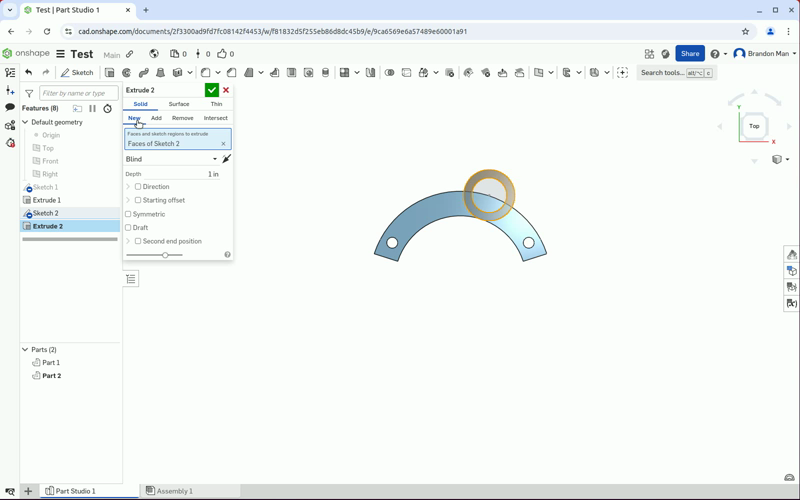
key(tab, 4)
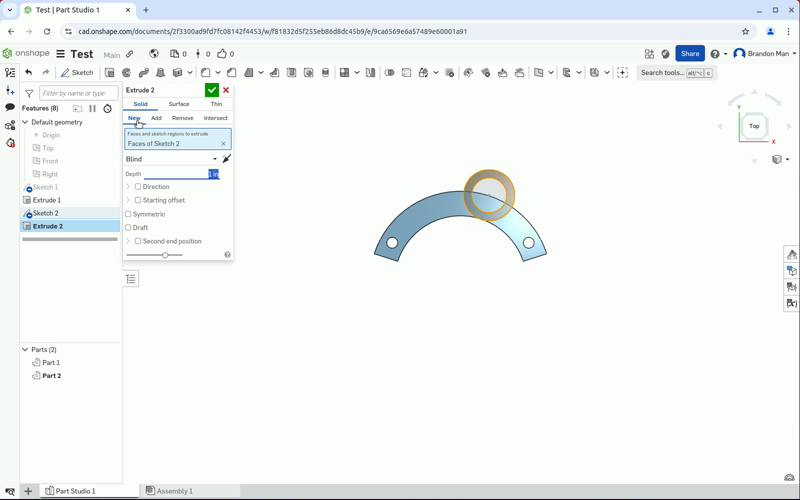
text(2.648)
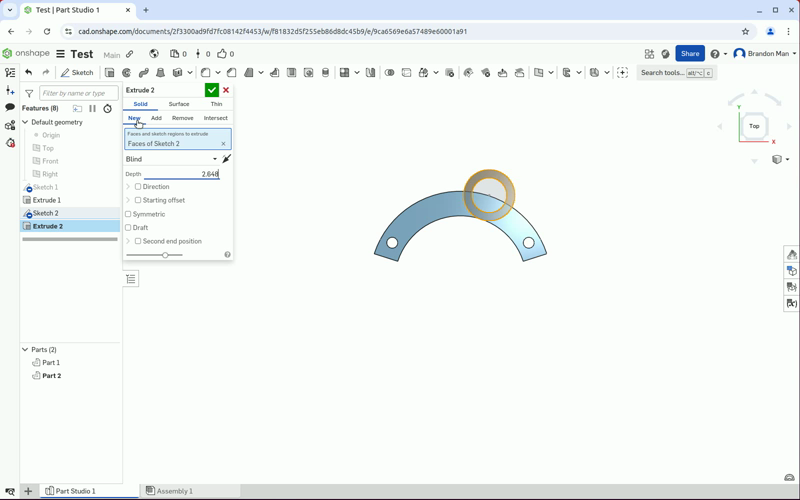
key(enter)
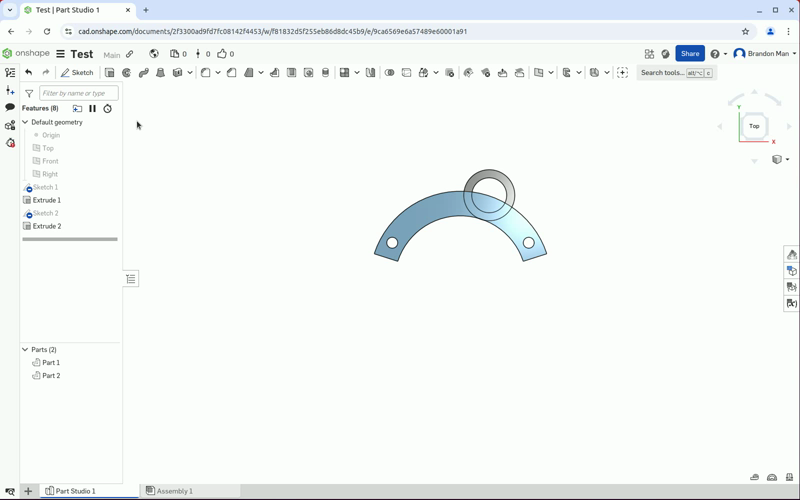
key(shift+h)
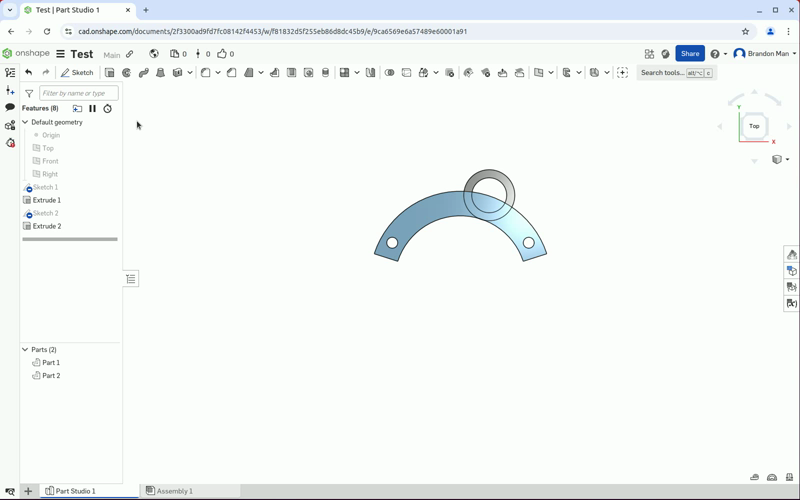
key(shift+h)
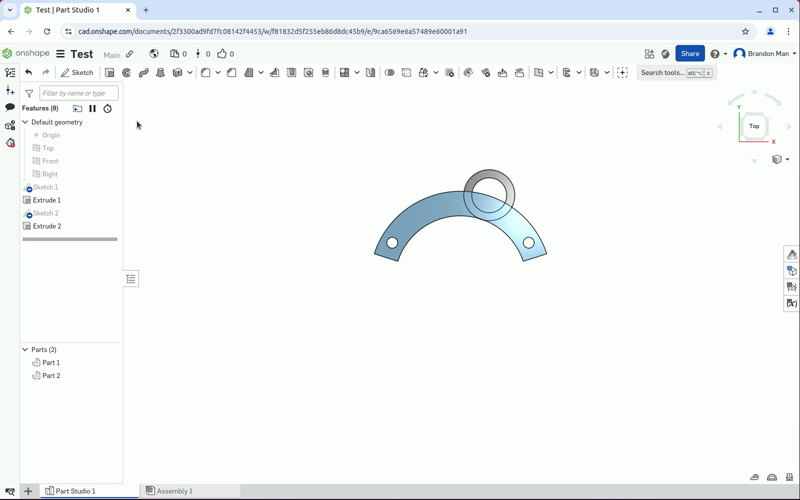
mouse_move(73, 189)
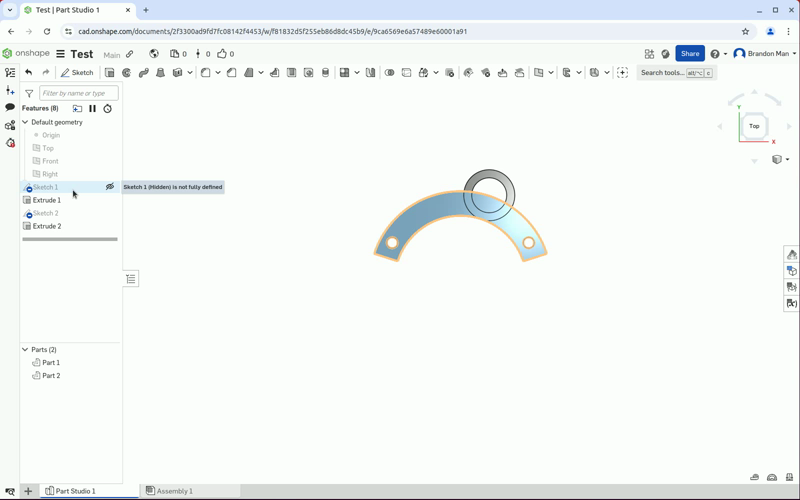
click(73, 189)
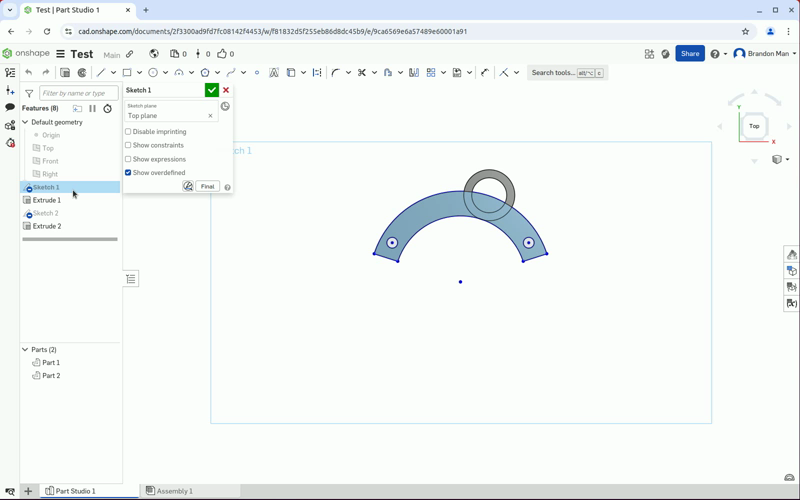
mouse_move(229, 92)
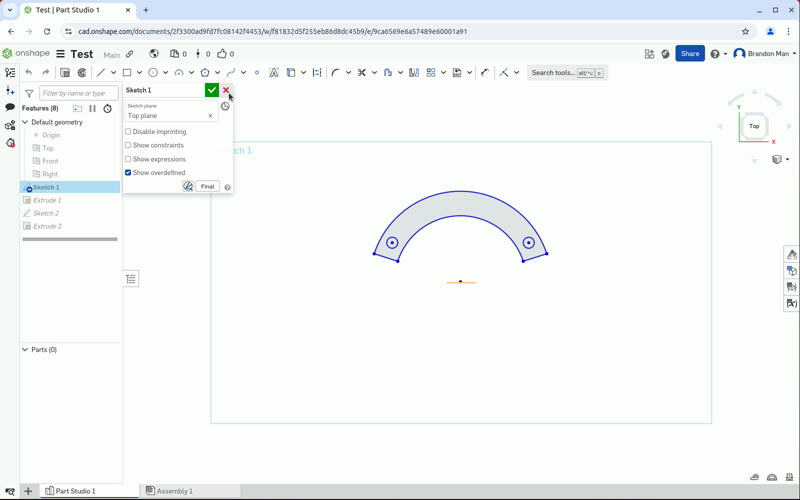
click(229, 92)
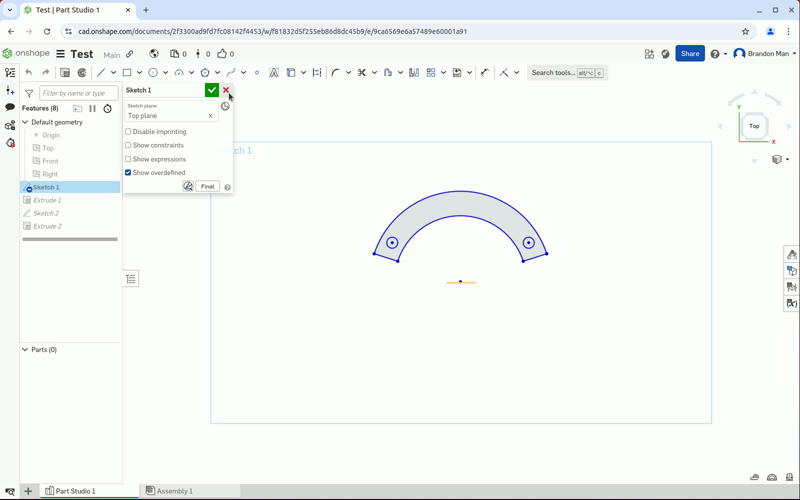
key(shift+s)
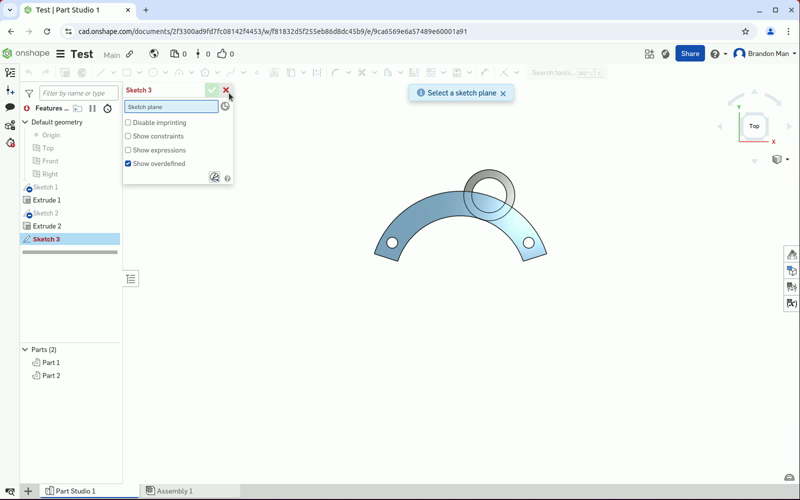
mouse_move(73, 150)
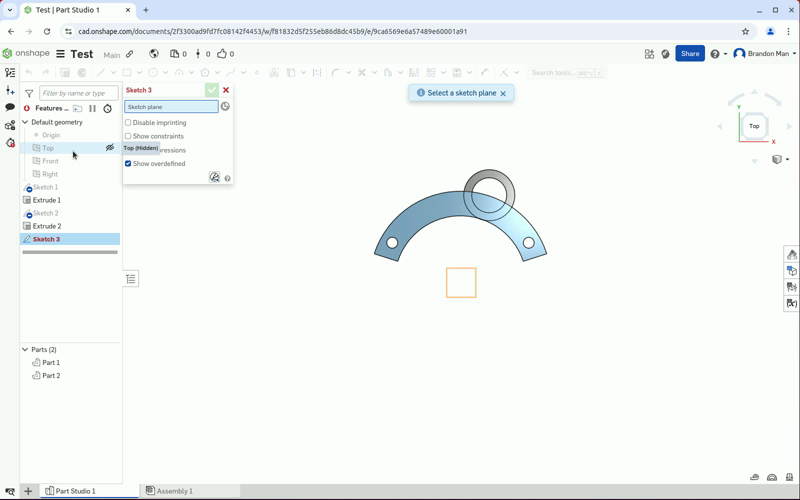
click(73, 150)
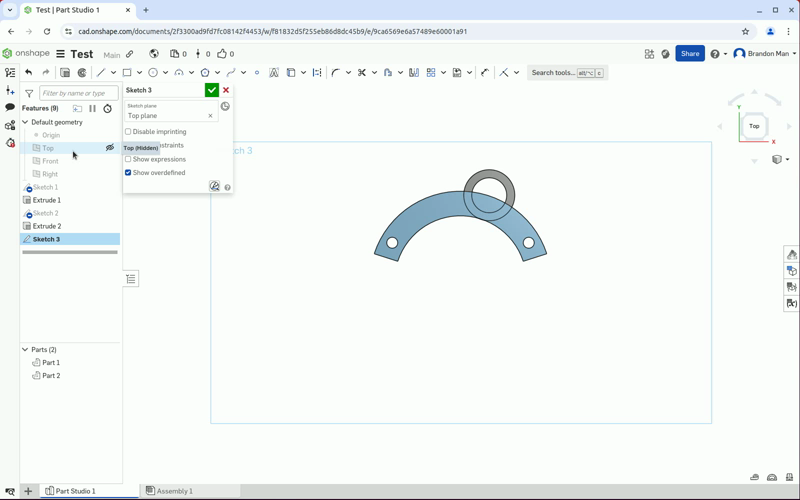
mouse_move(73, 352)
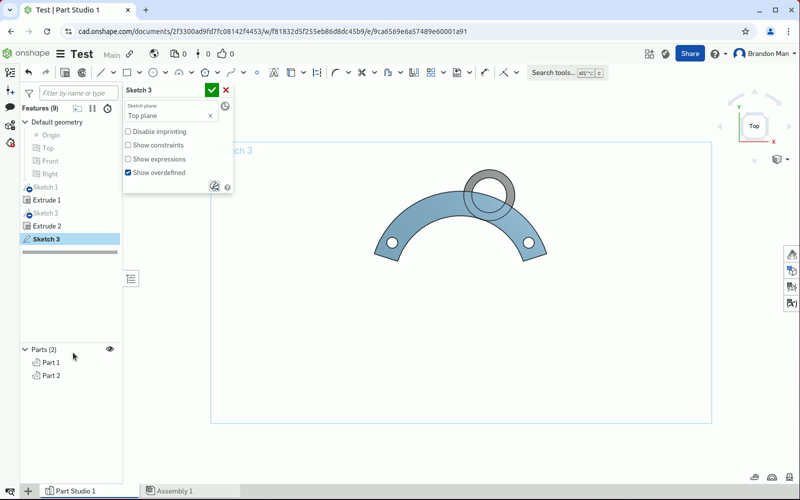
key(y)
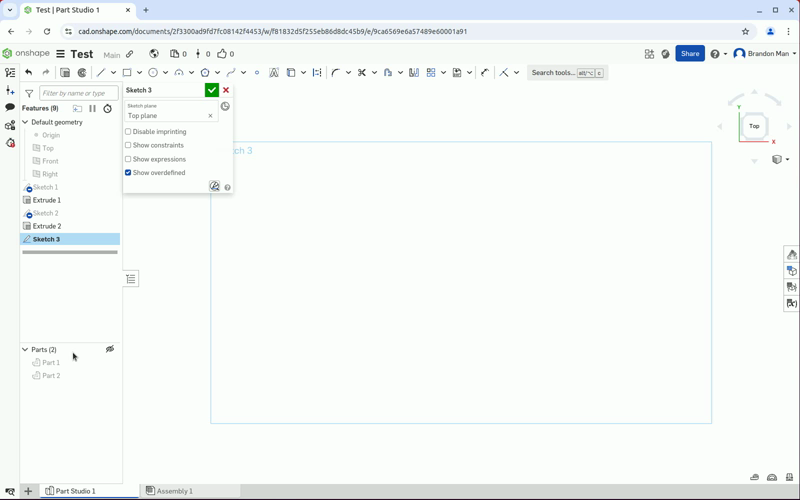
key(c)
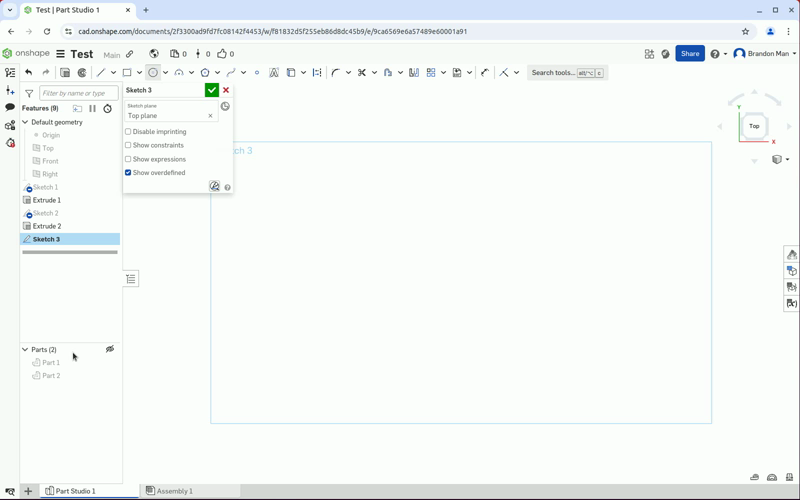
key_down(shift)
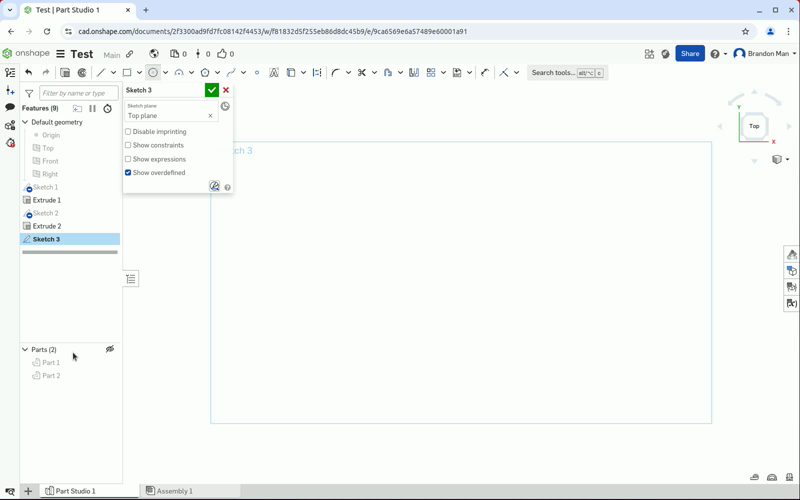
mouse_move(433, 195)
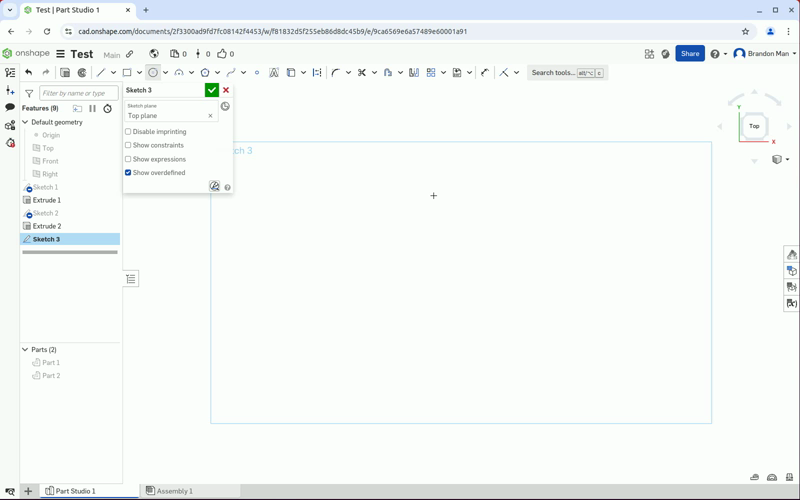
click(433, 195)
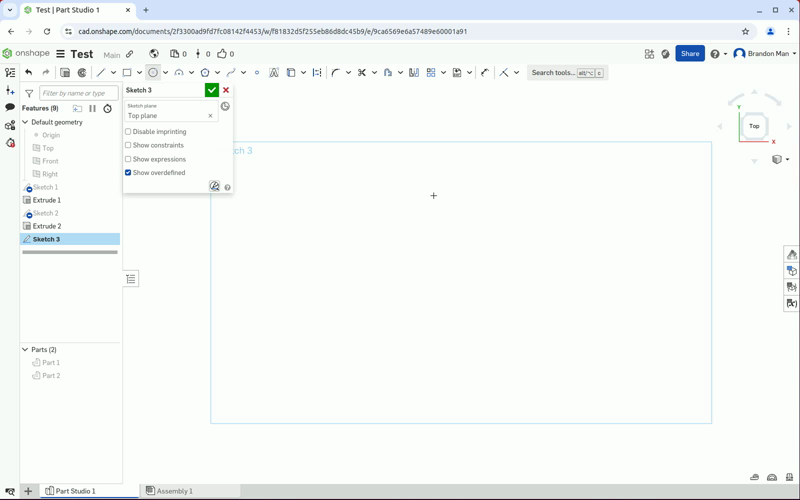
key_up(shift)
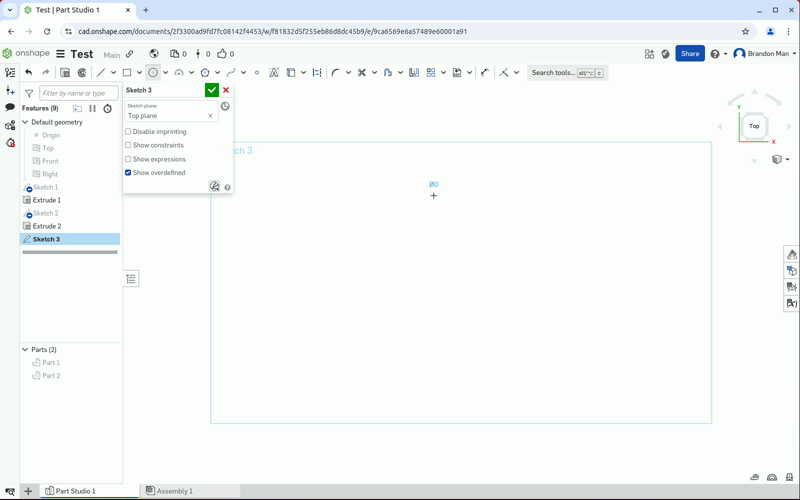
mouse_move(459, 195)
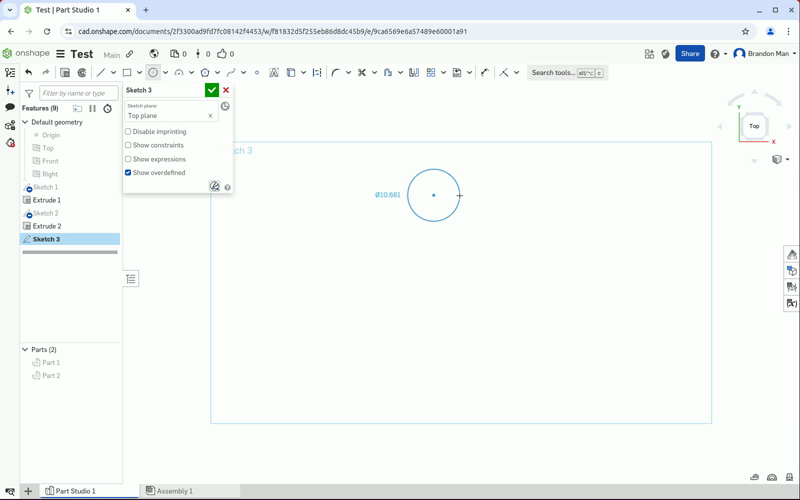
click(459, 195)
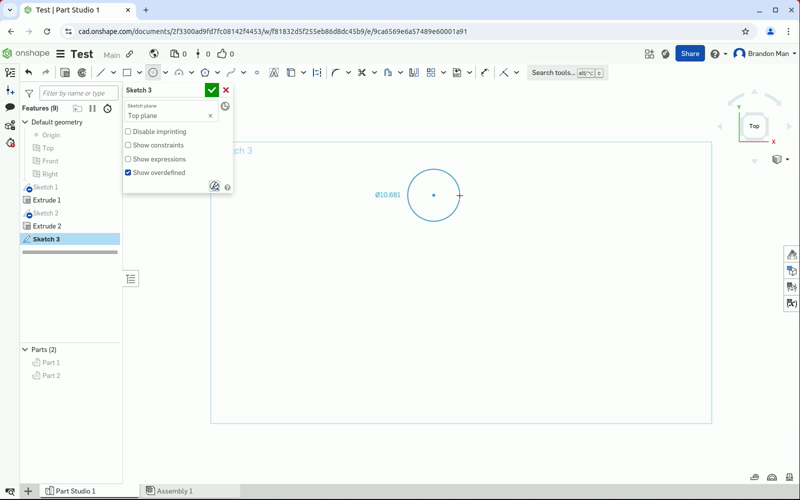
key(esc)
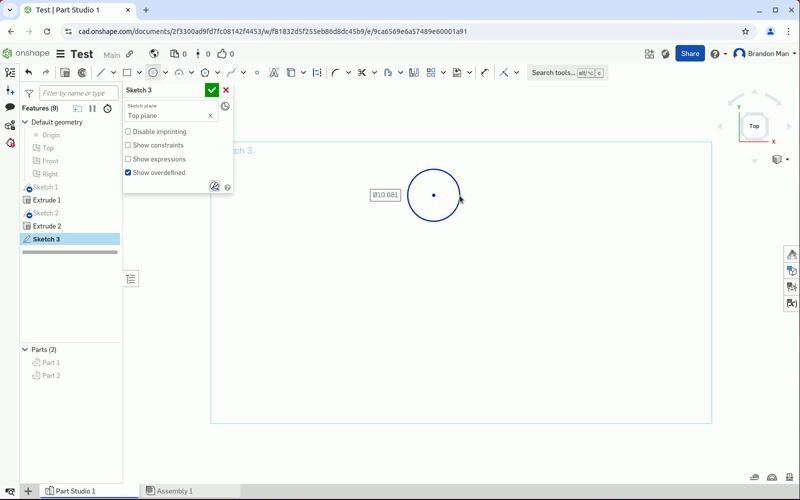
key(c)
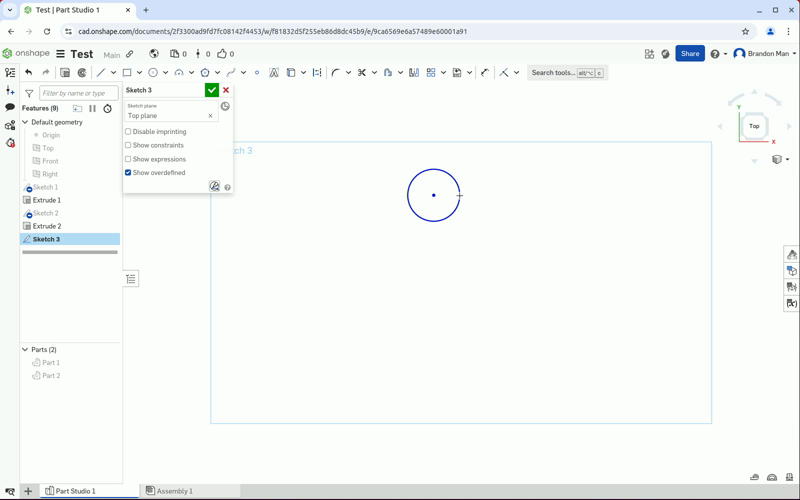
key_down(shift)
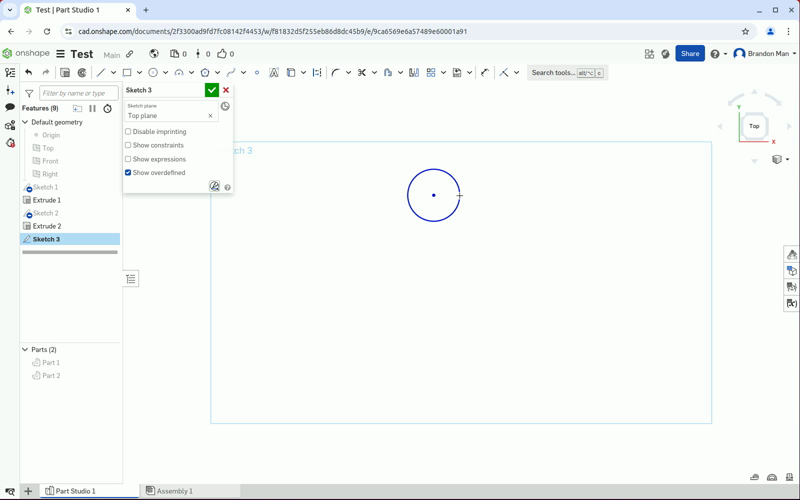
mouse_move(433, 195)
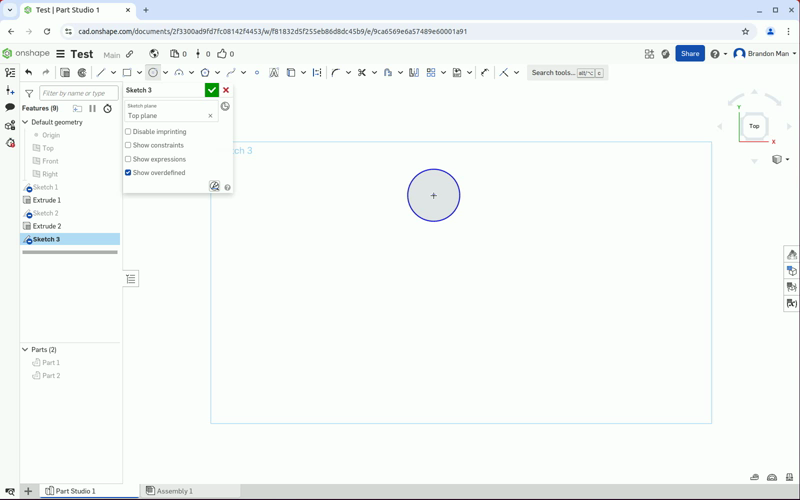
click(433, 195)
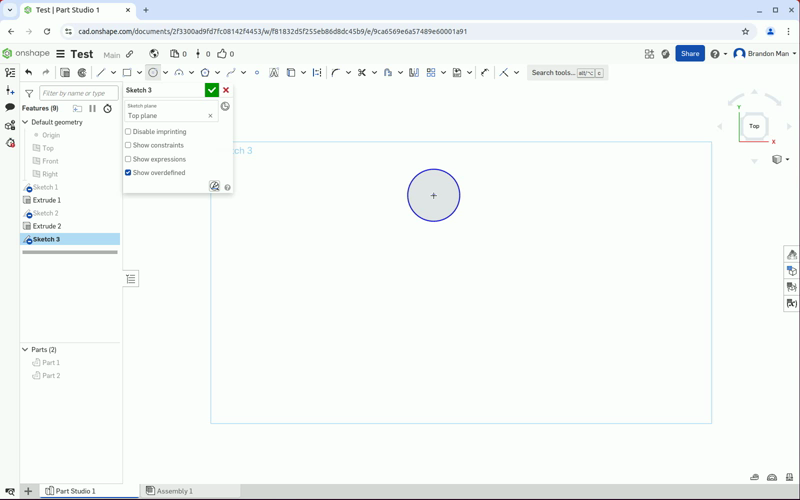
key_up(shift)
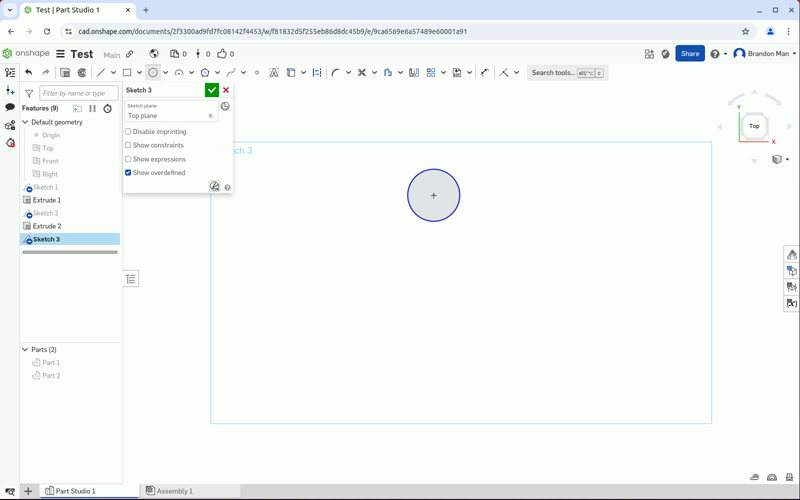
mouse_move(451, 195)
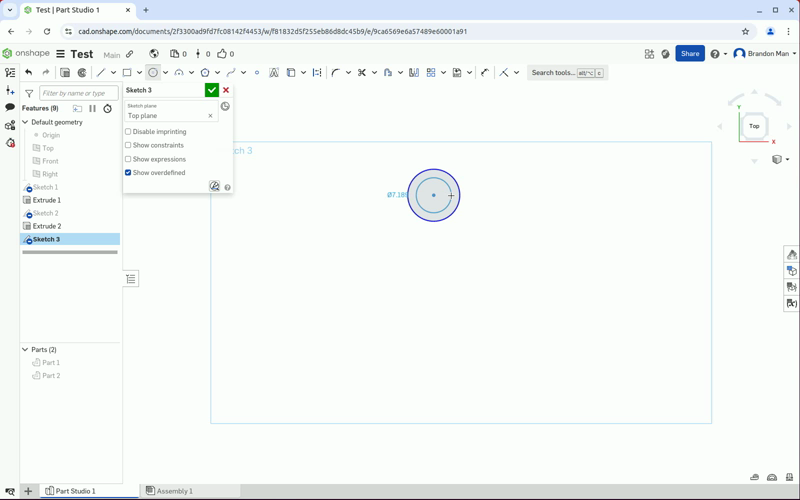
click(451, 195)
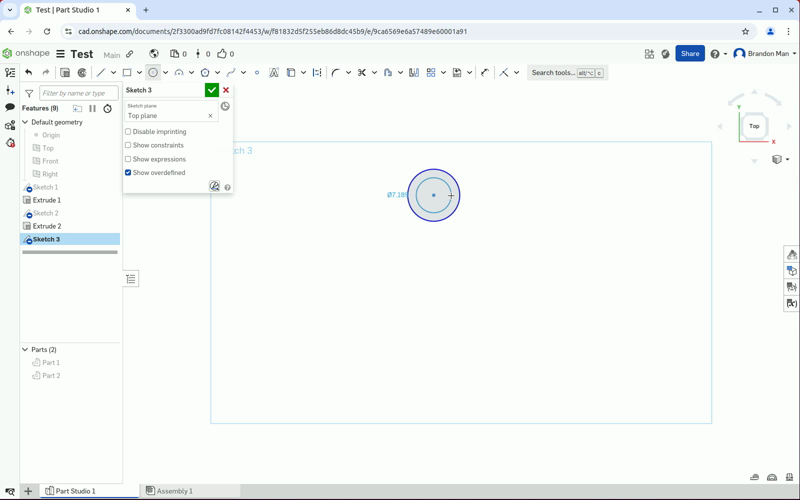
key(esc)
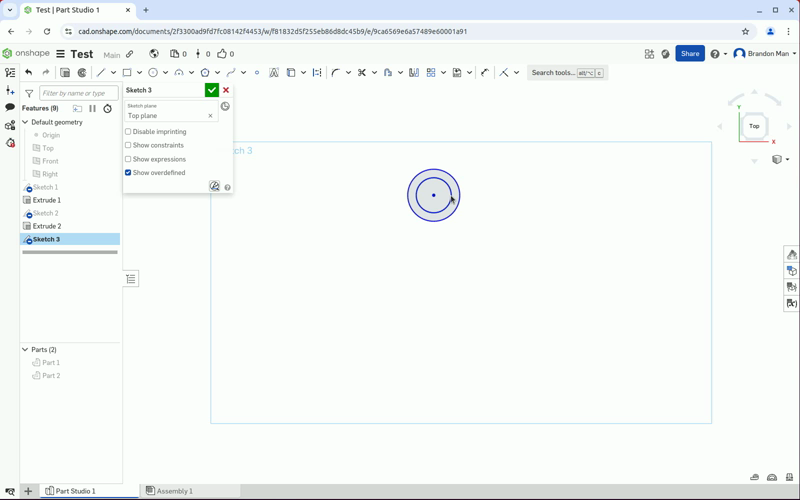
mouse_move(452, 209)
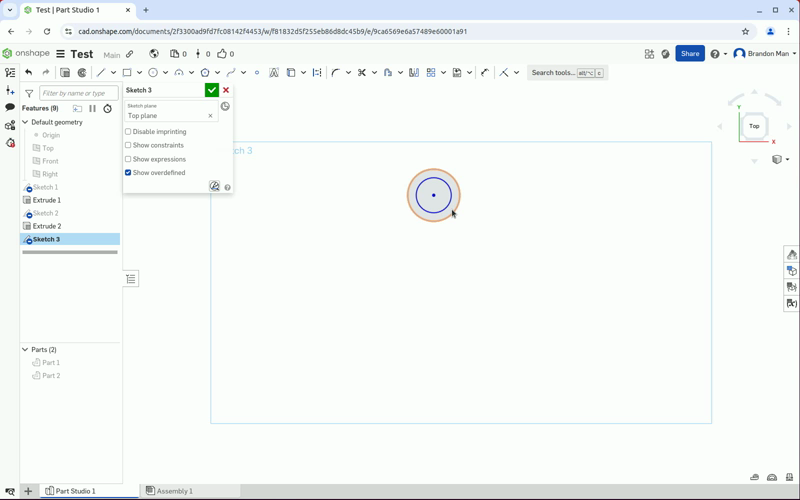
scroll(6)
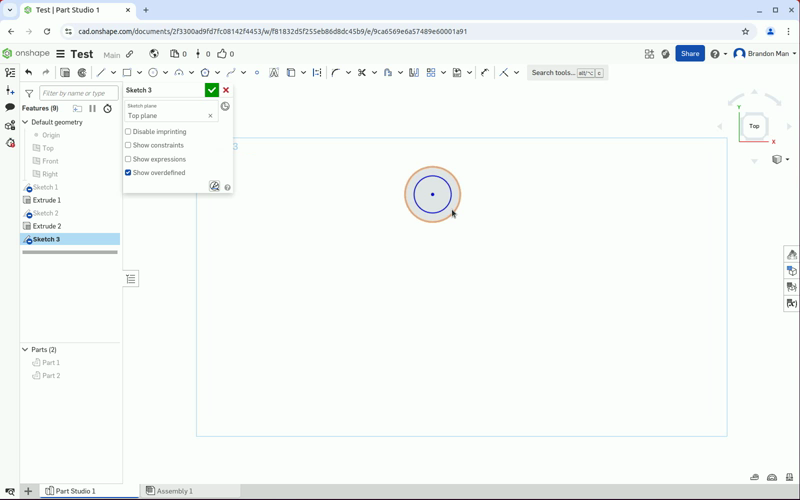
scroll(6)
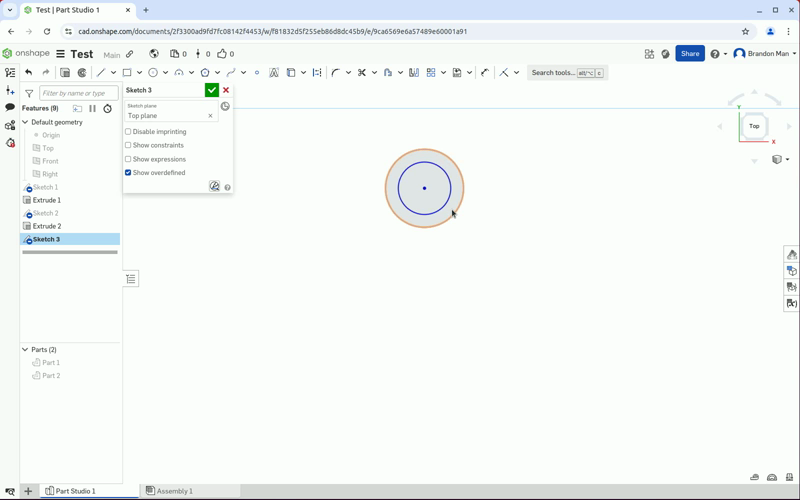
scroll(6)
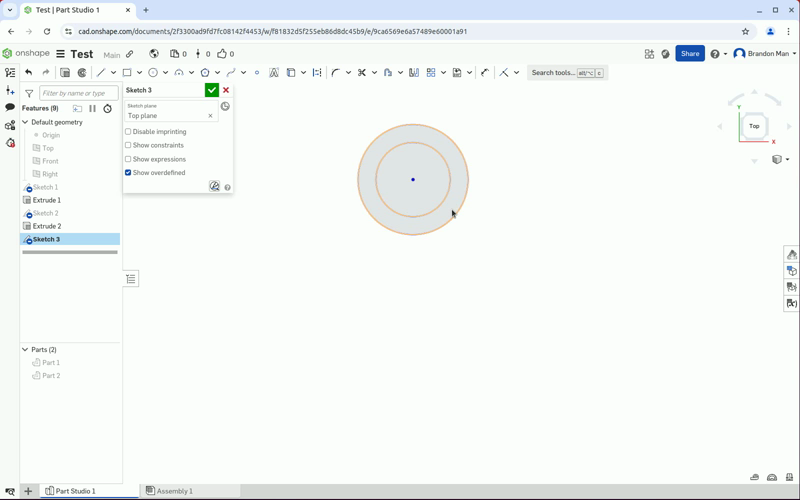
scroll(6)
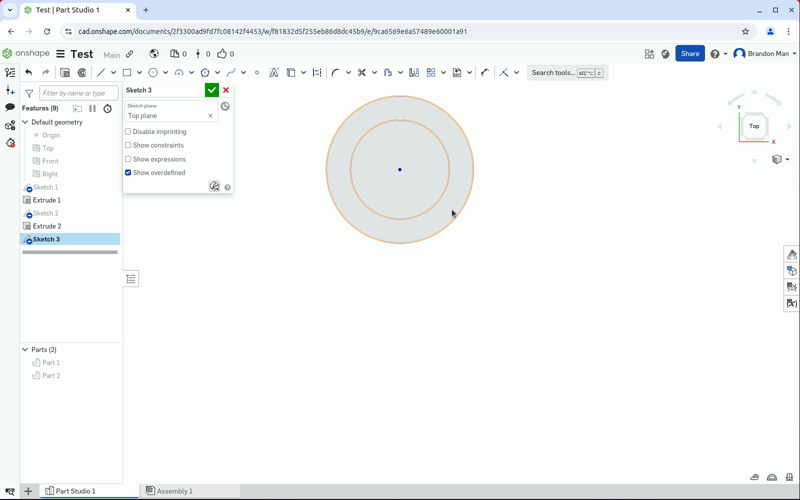
scroll(6)
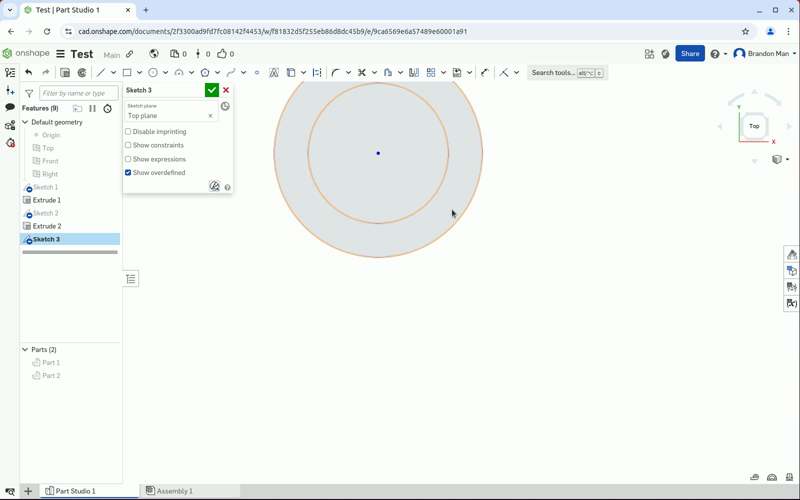
scroll(6)
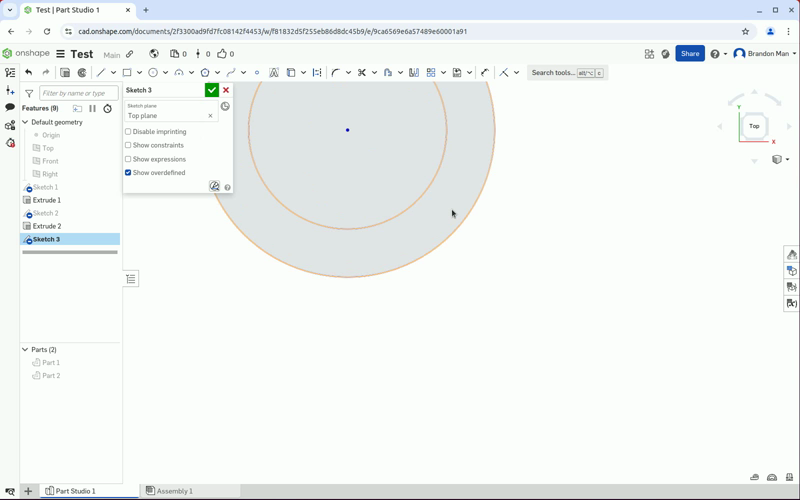
scroll(6)
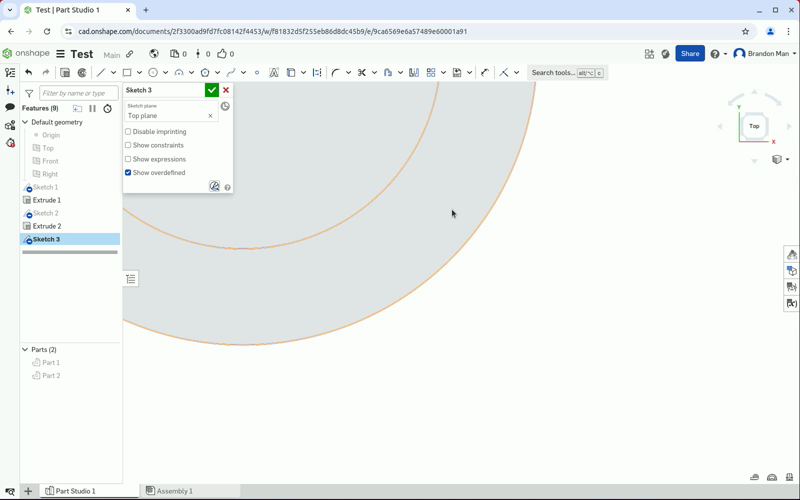
click(452, 209)
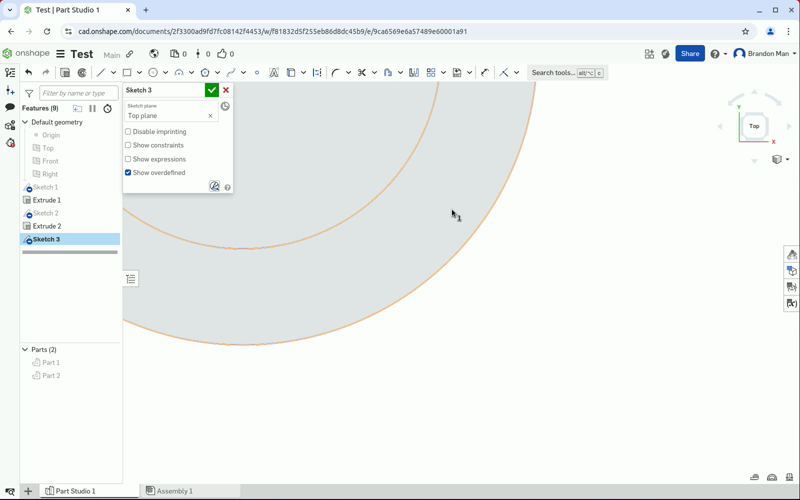
scroll(-6)
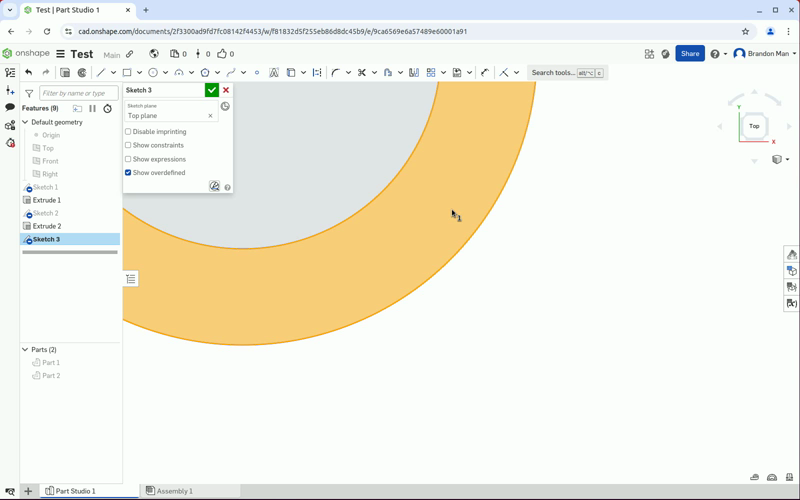
scroll(-6)
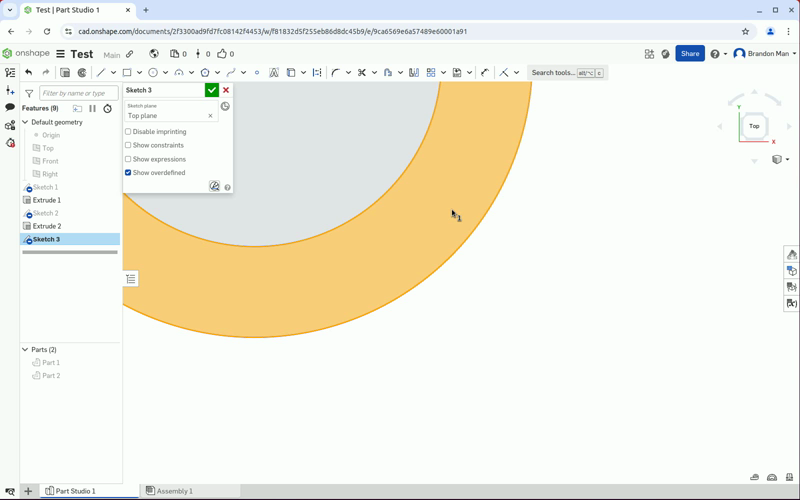
scroll(-6)
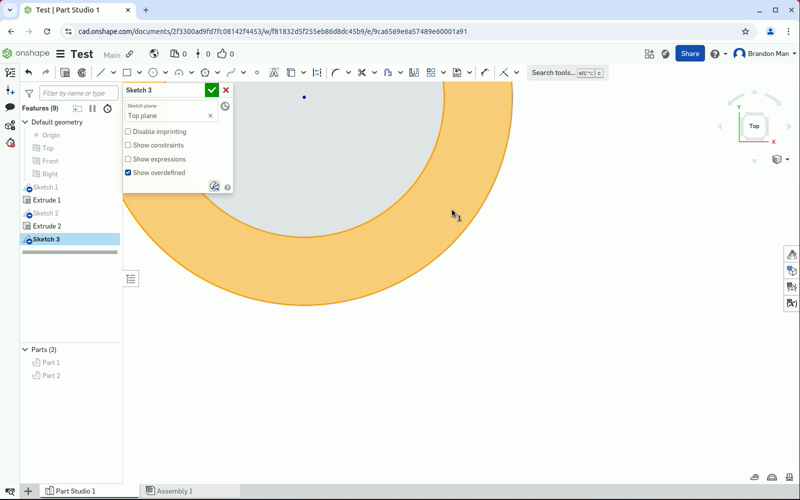
scroll(-6)
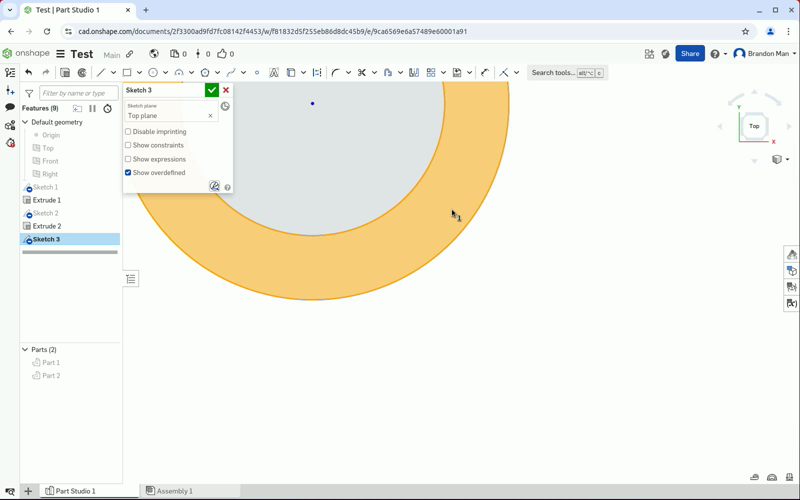
scroll(-6)
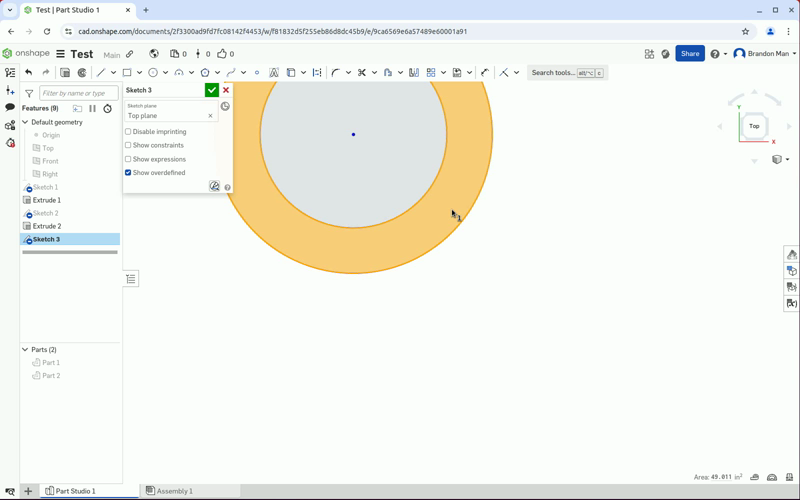
scroll(-6)
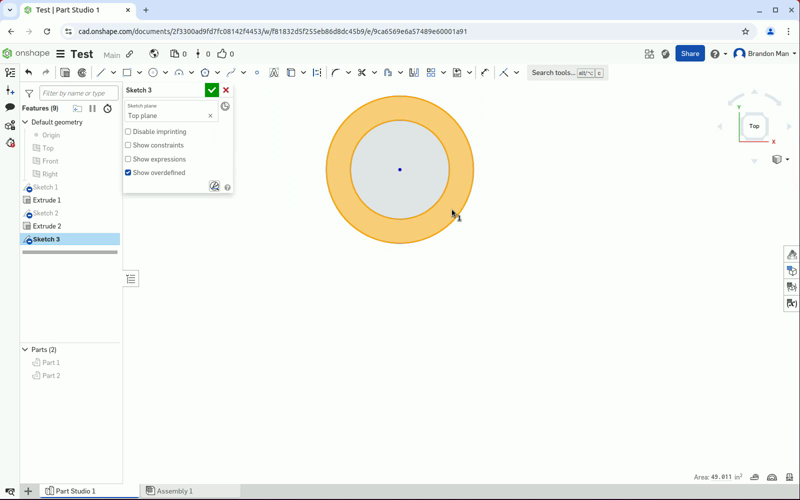
scroll(-6)
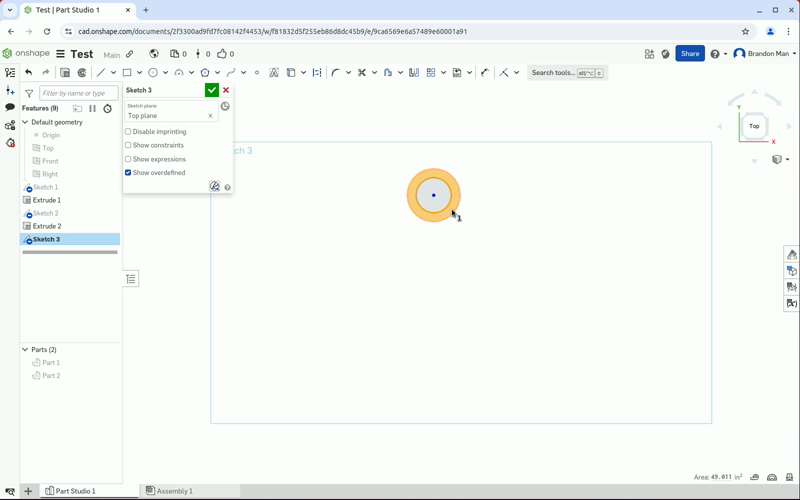
mouse_move(73, 352)
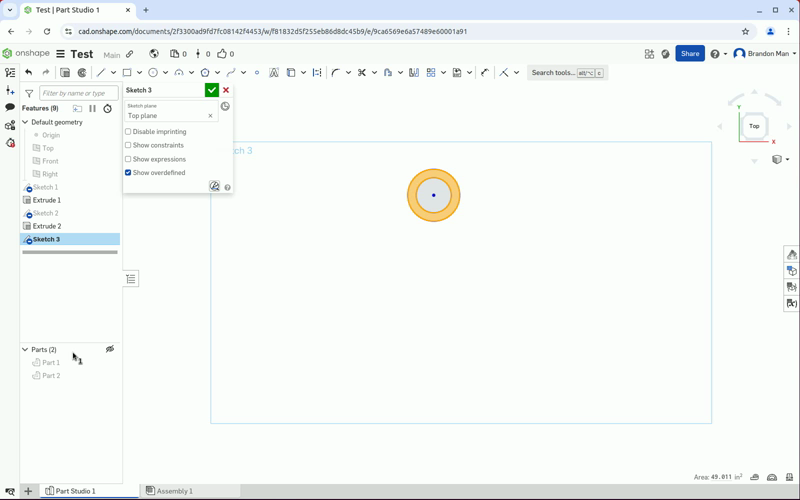
key(shift+y)
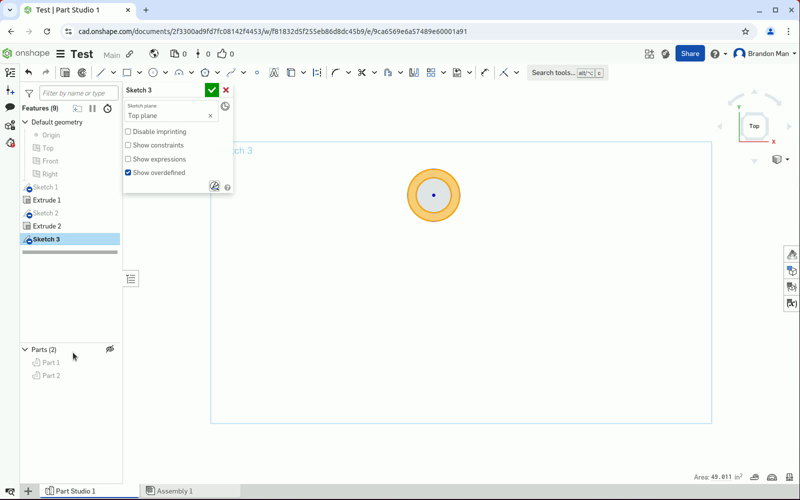
key(shift+e)
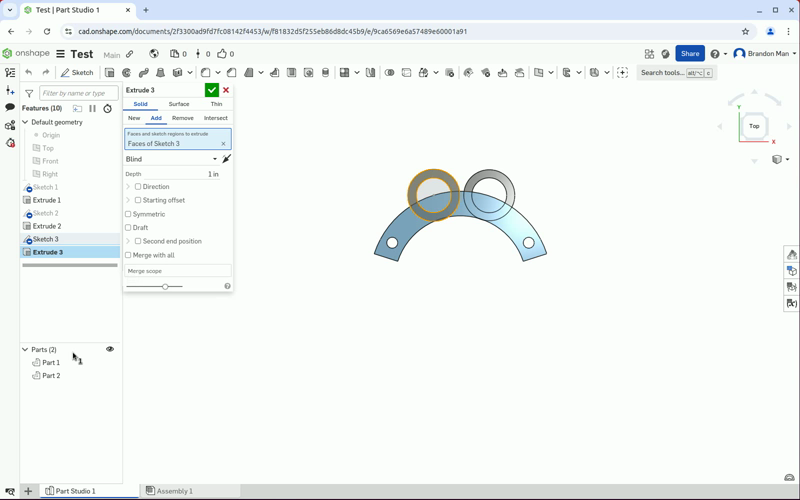
mouse_move(143, 106)
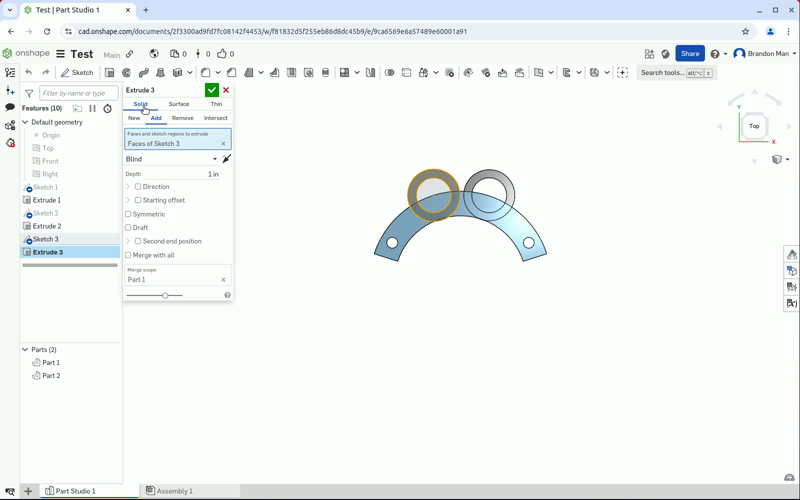
click(143, 106)
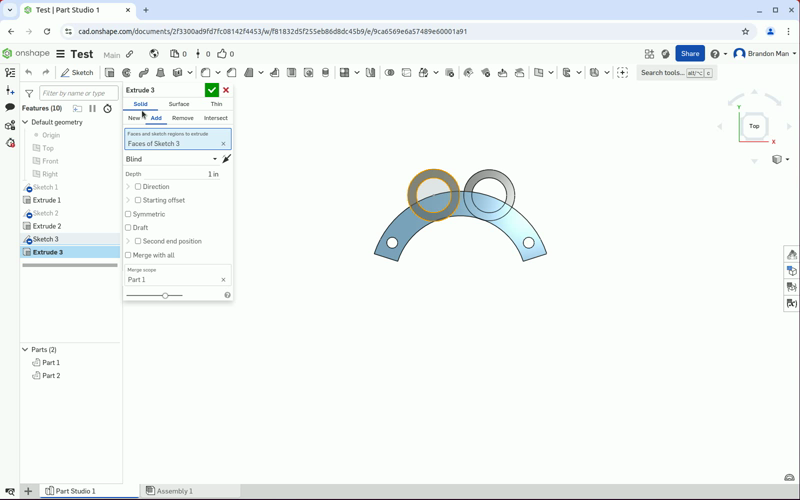
mouse_move(137, 120)
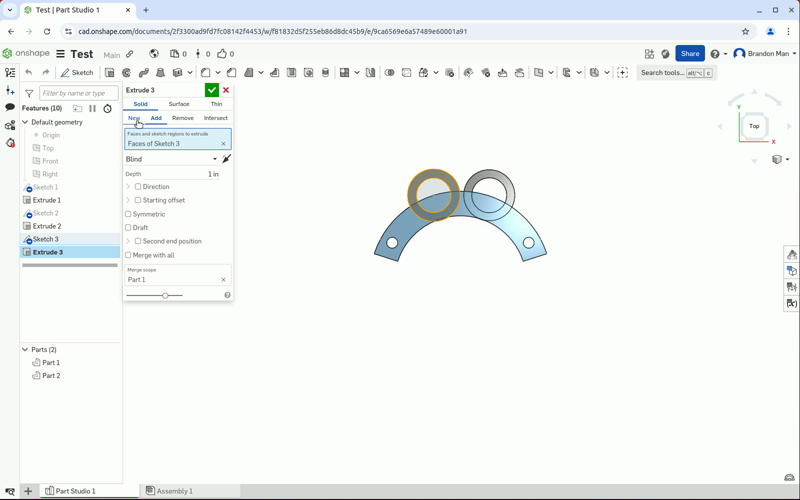
click(137, 120)
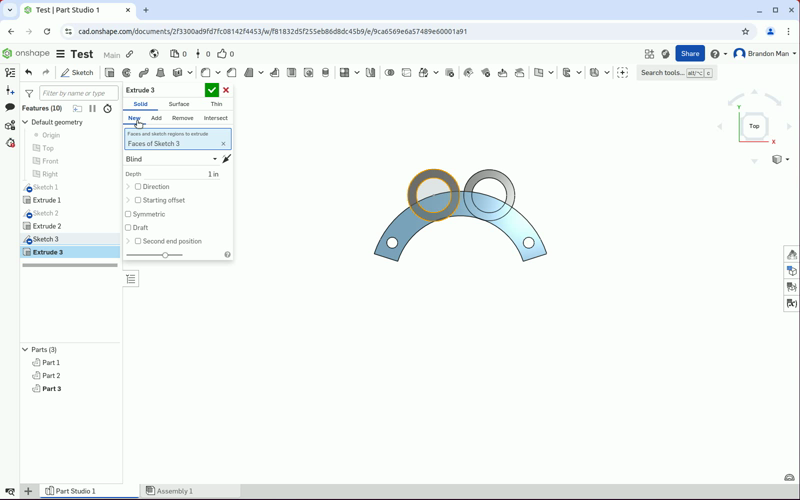
key(tab, 4)
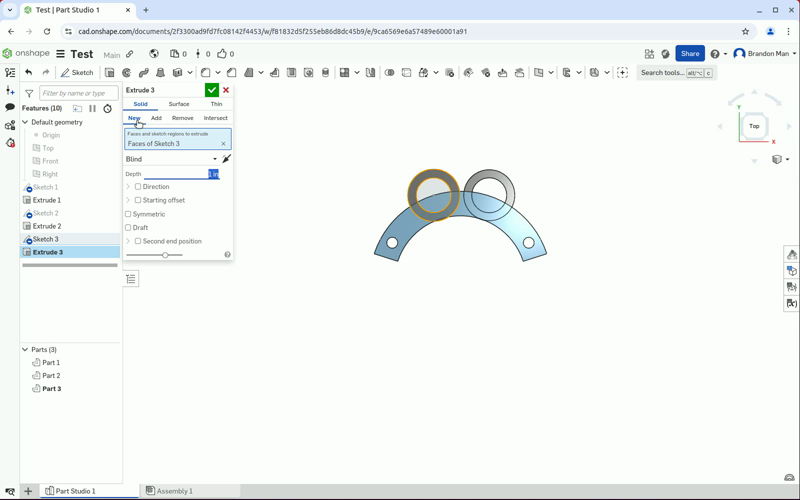
text(2.648)
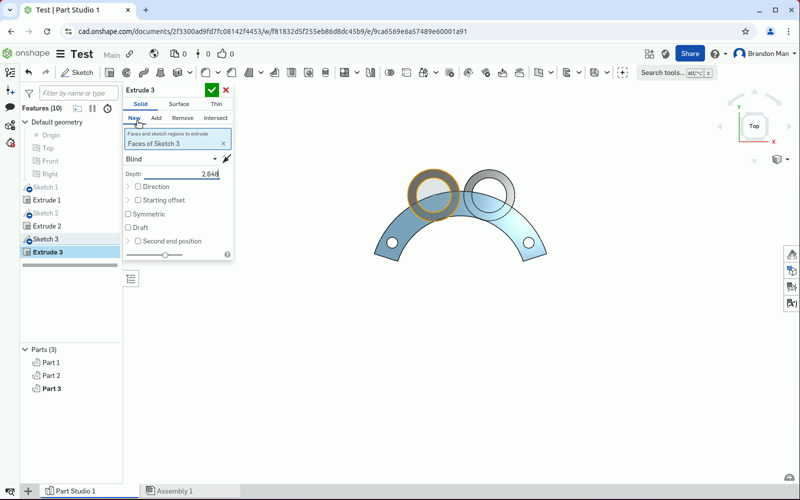
key(enter)
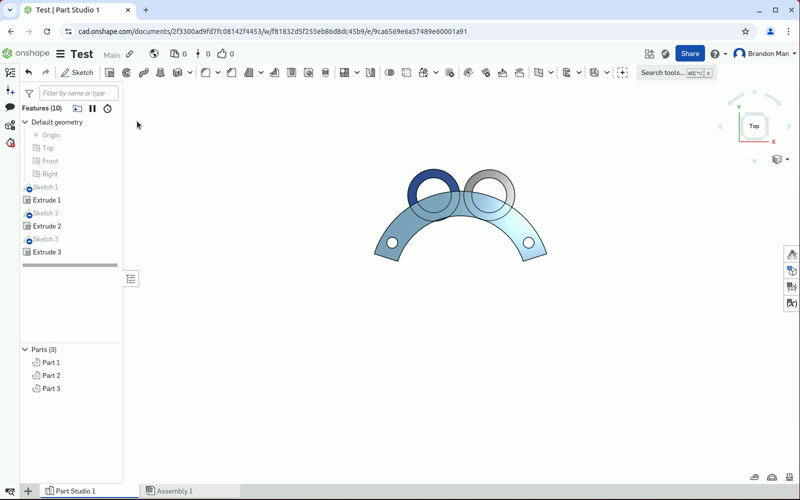
key(shift+h)
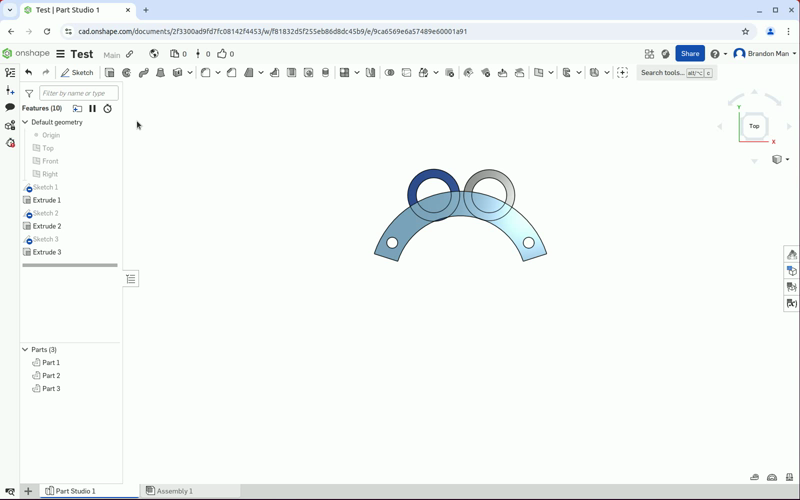
key(shift+h)
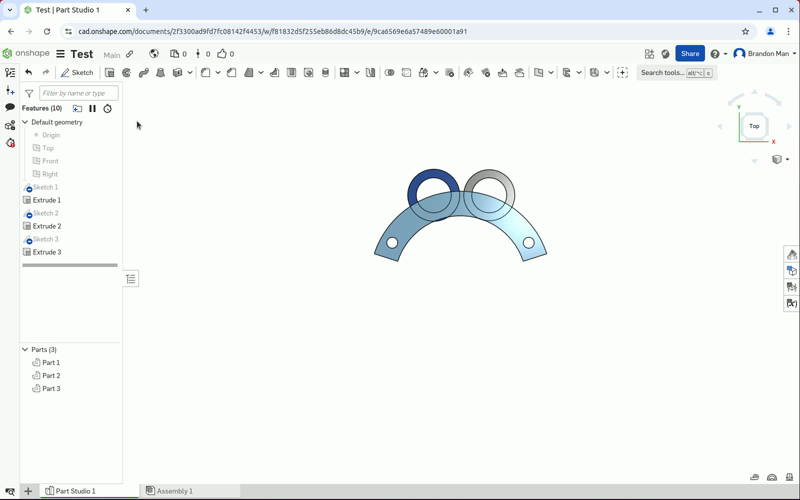
mouse_move(73, 189)
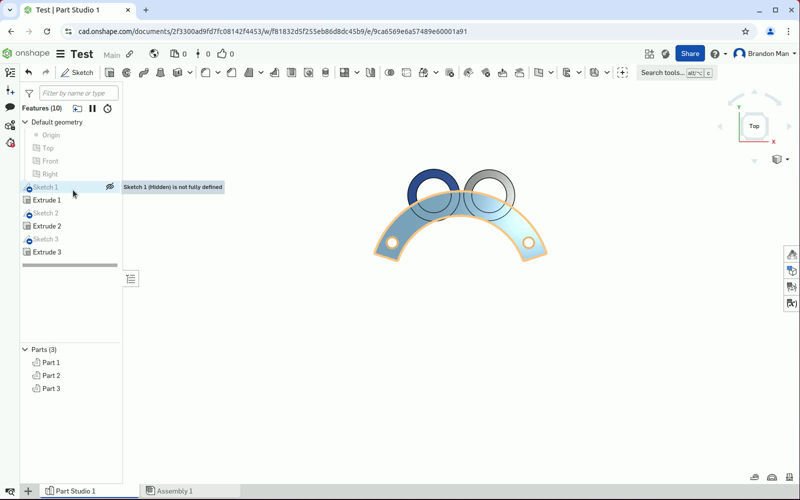
click(73, 189)
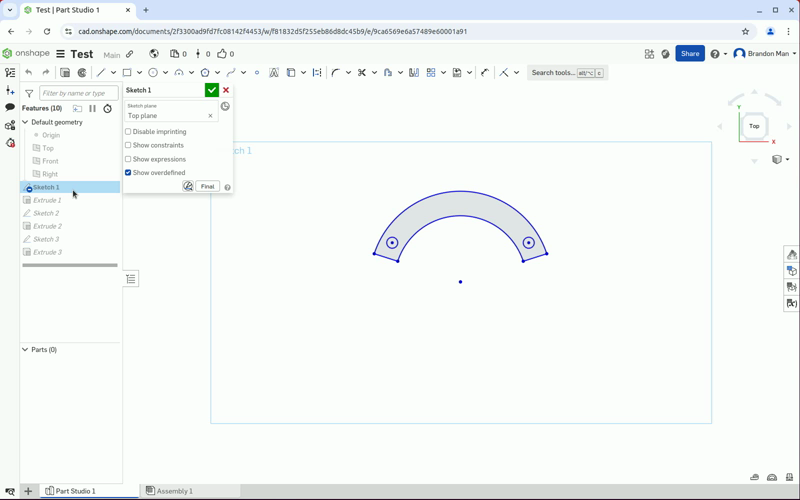
mouse_move(229, 92)
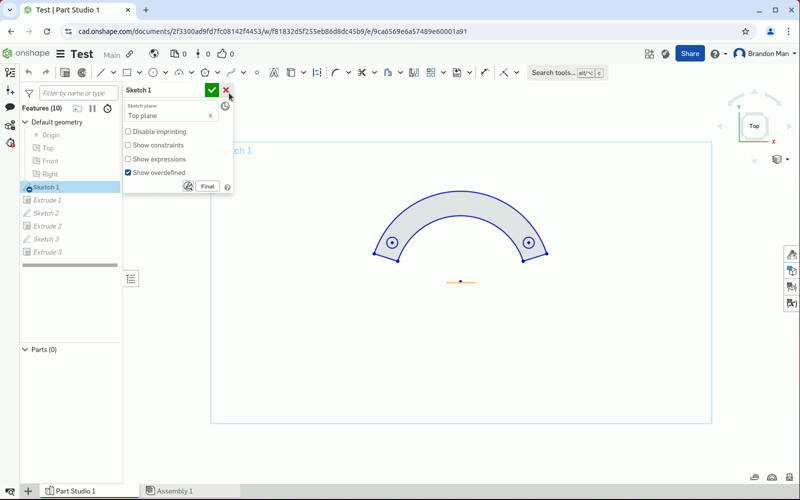
click(229, 92)
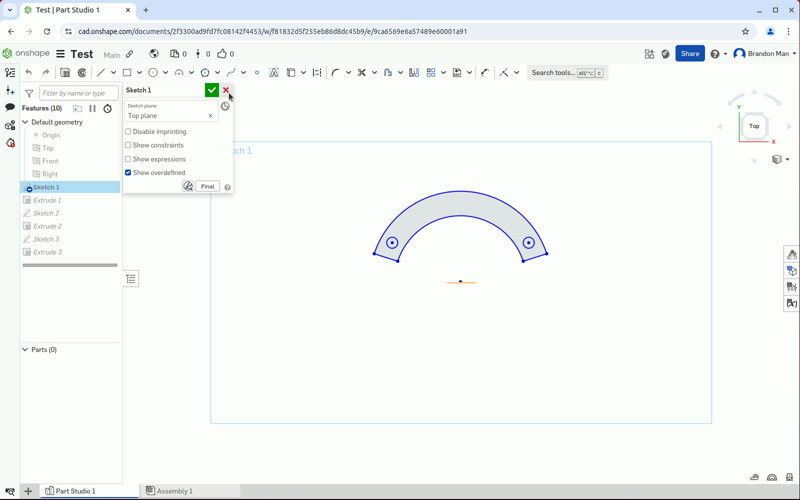
key(shift+s)
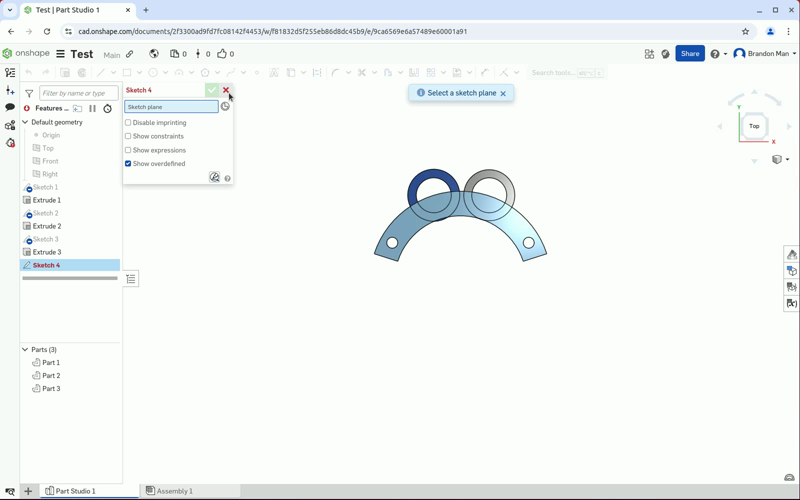
mouse_move(73, 150)
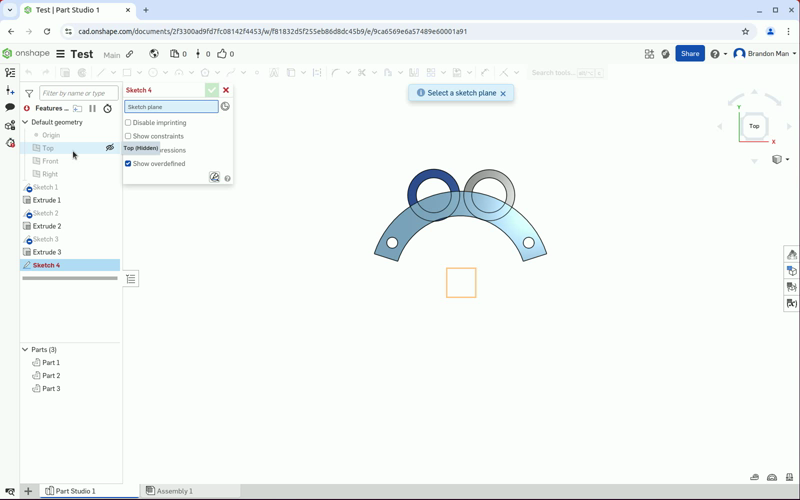
click(73, 150)
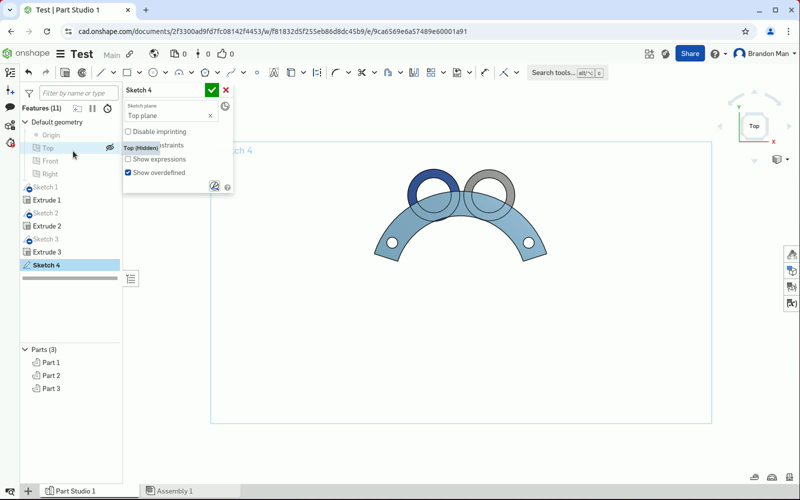
mouse_move(73, 352)
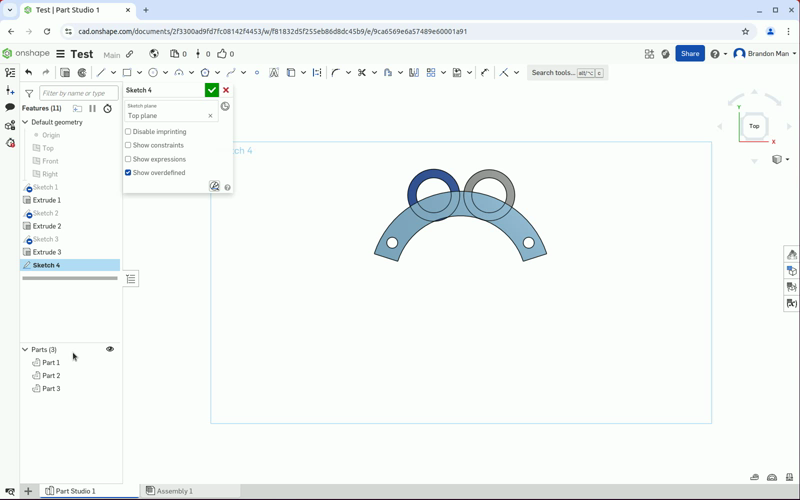
key(y)
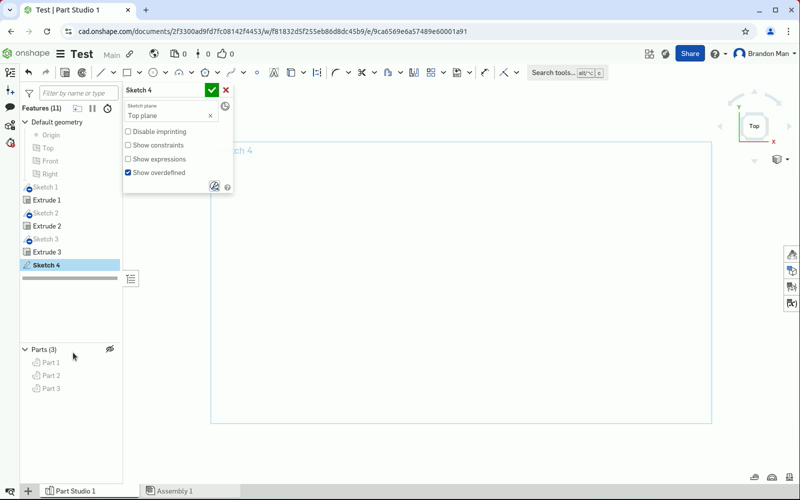
key(c)
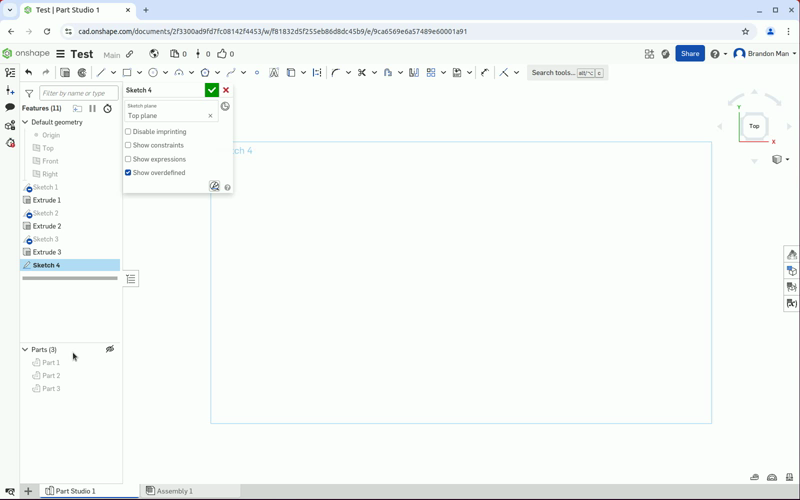
key_down(shift)
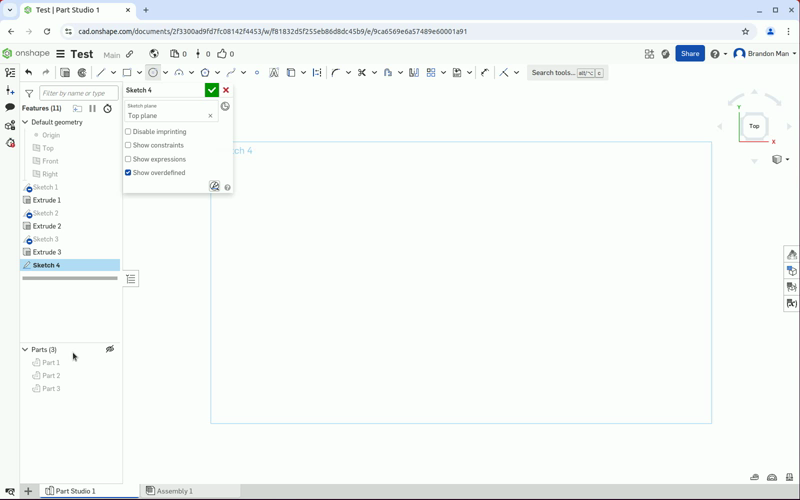
mouse_move(433, 195)
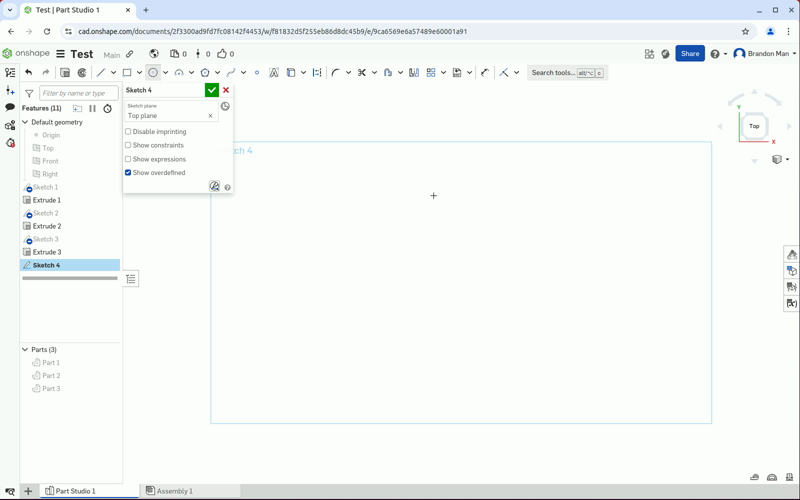
click(433, 195)
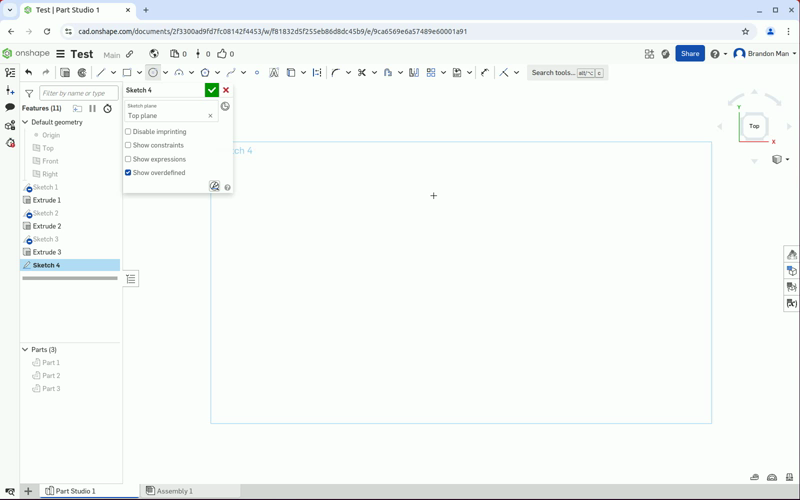
key_up(shift)
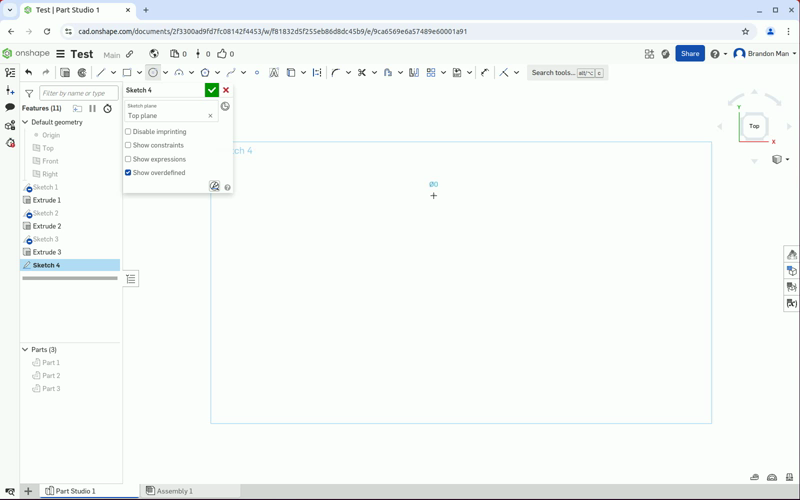
mouse_move(451, 195)
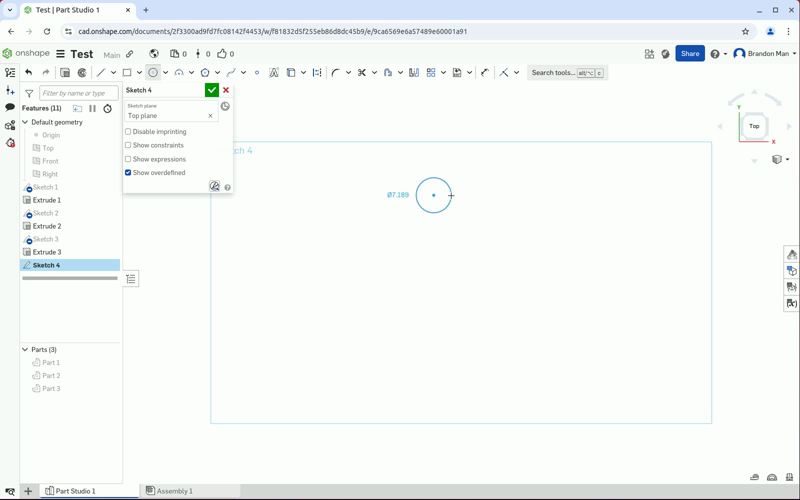
click(451, 195)
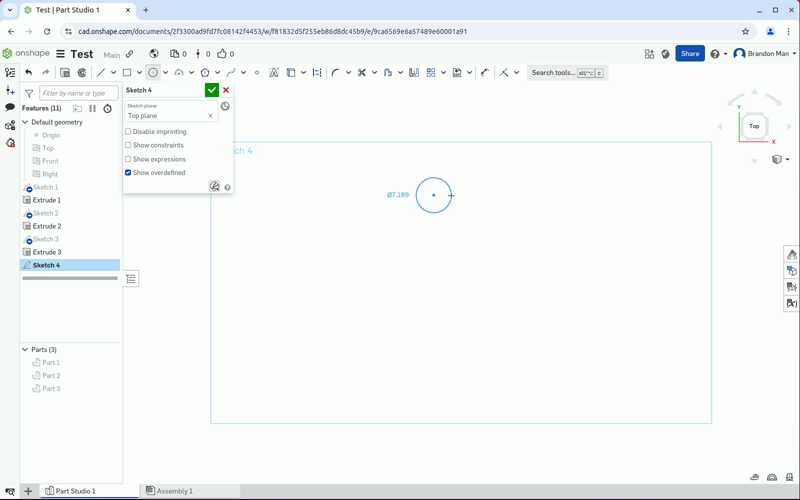
key(esc)
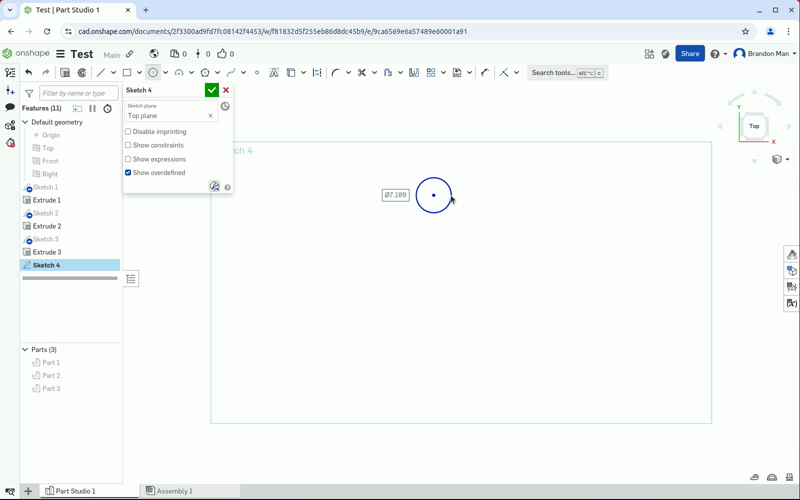
mouse_move(443, 182)
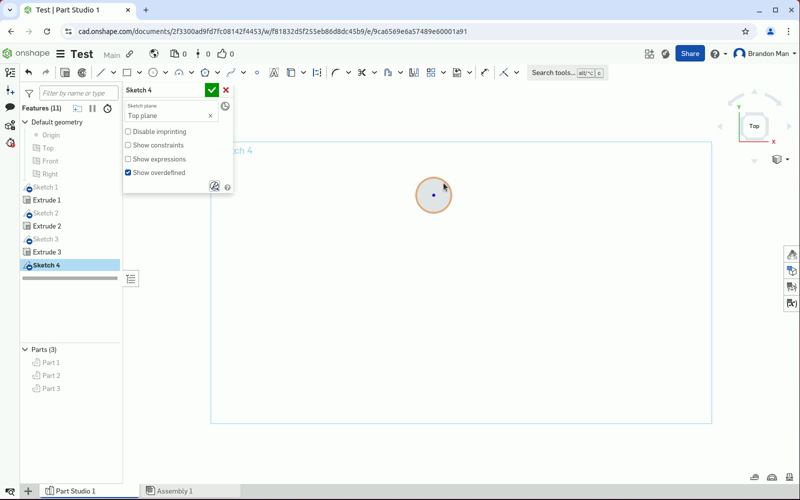
scroll(6)
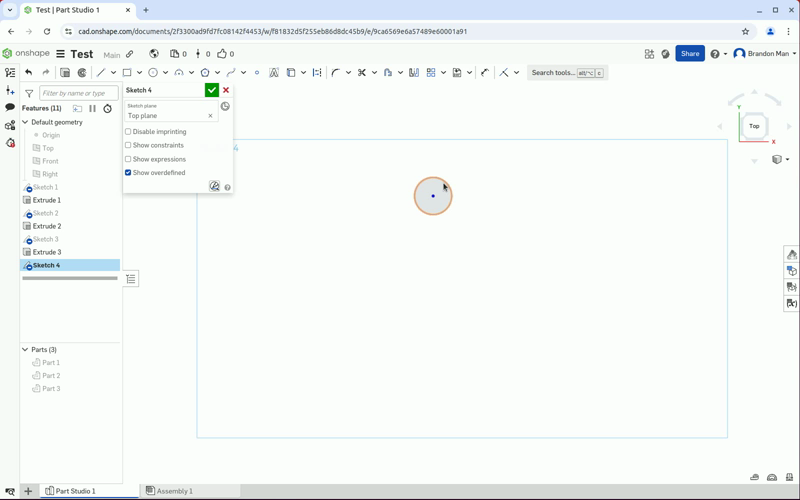
scroll(6)
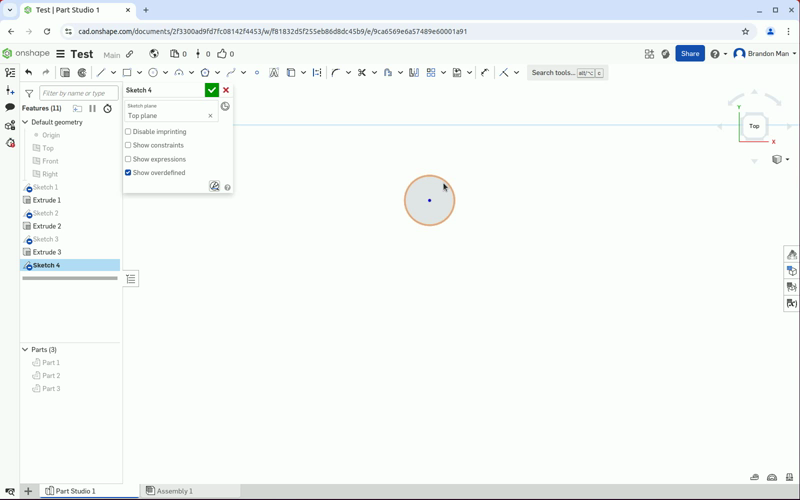
scroll(6)
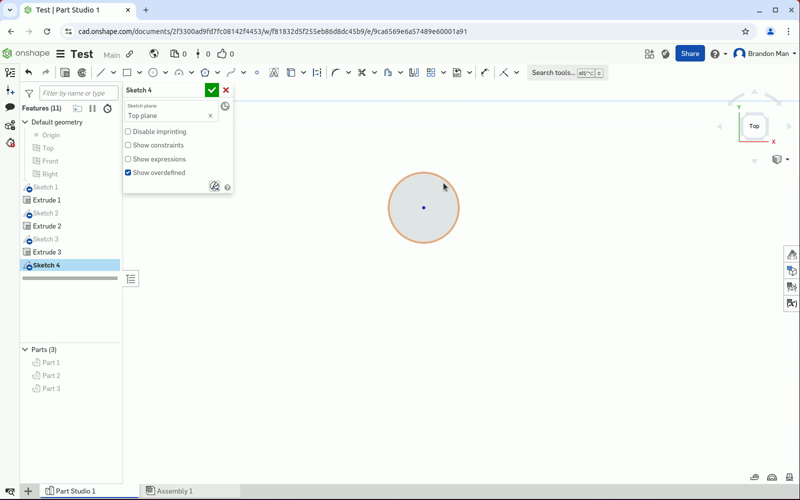
scroll(6)
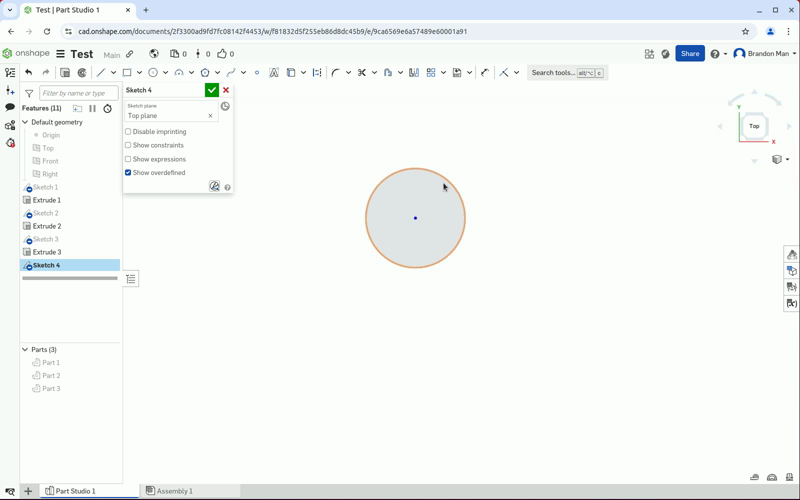
scroll(6)
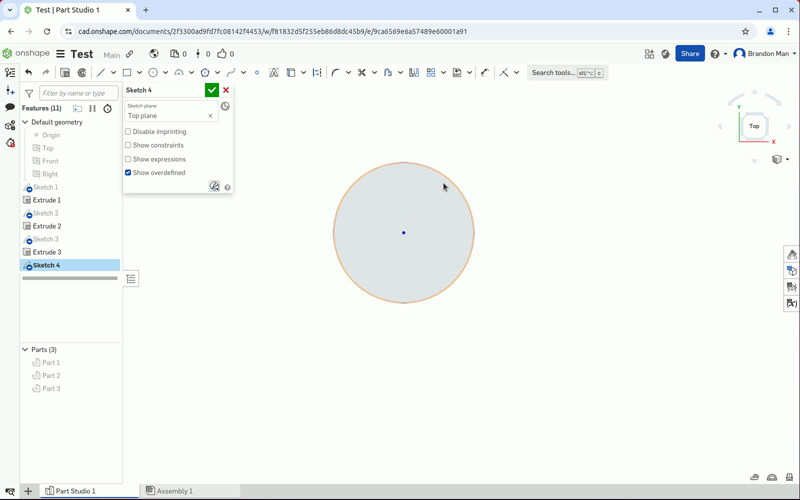
scroll(6)
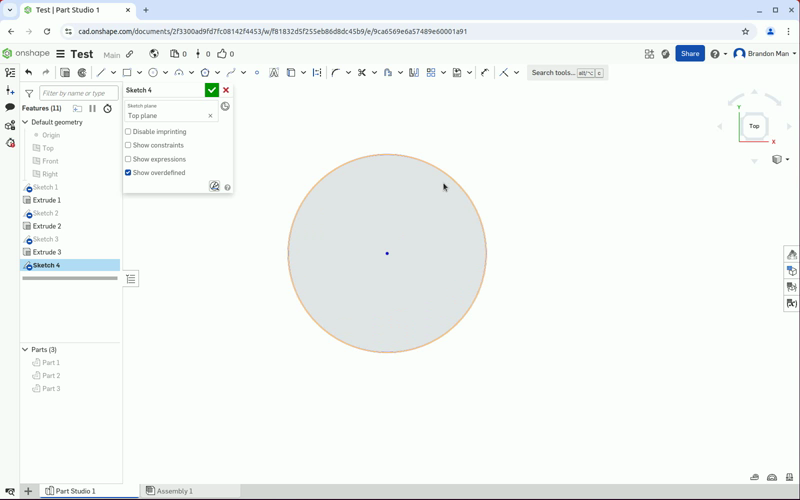
scroll(6)
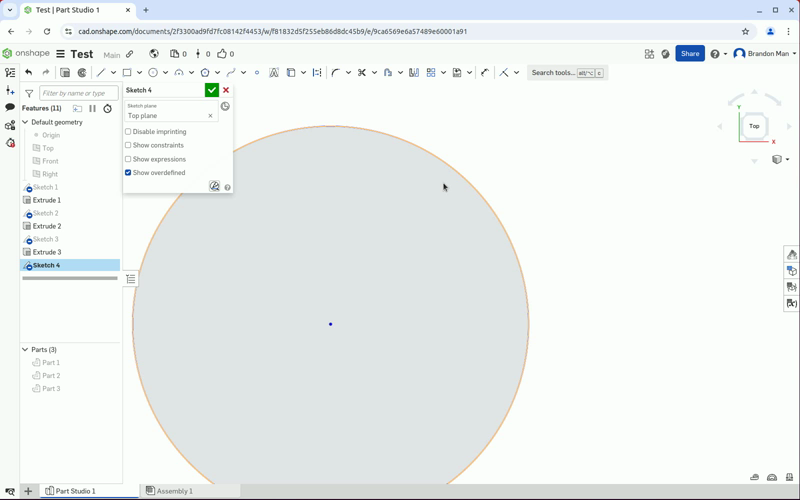
click(443, 182)
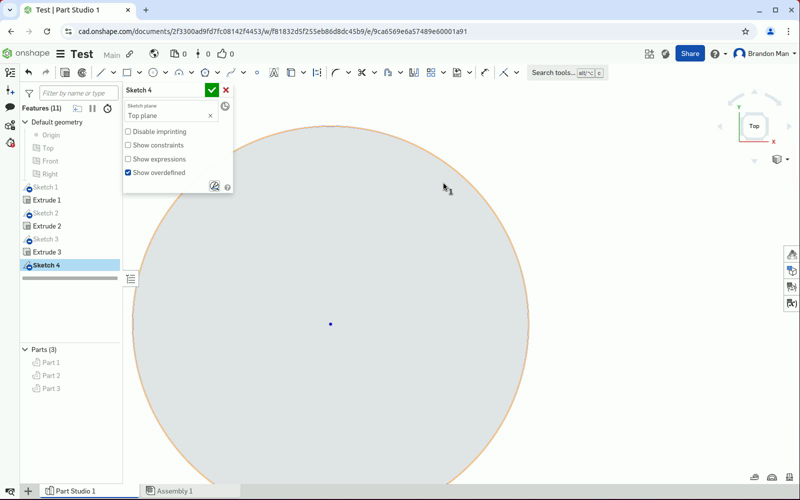
scroll(-6)
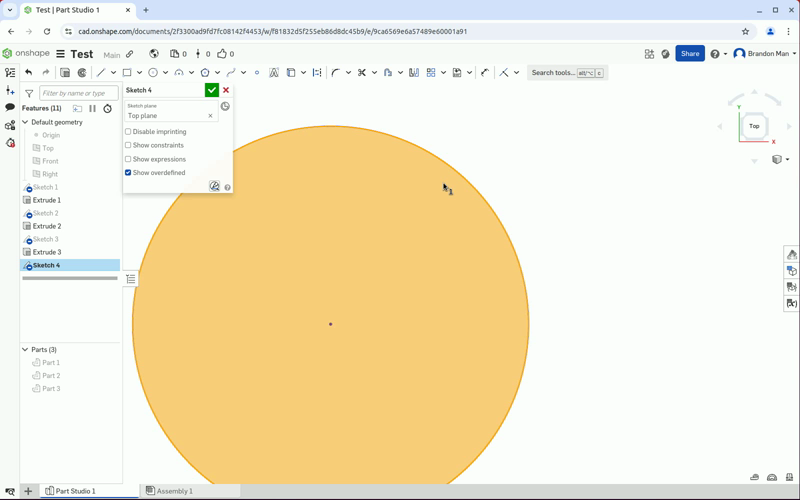
scroll(-6)
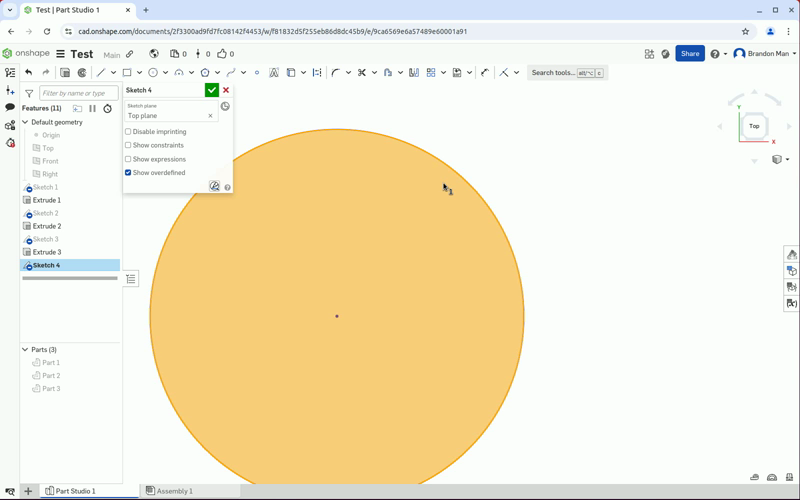
scroll(-6)
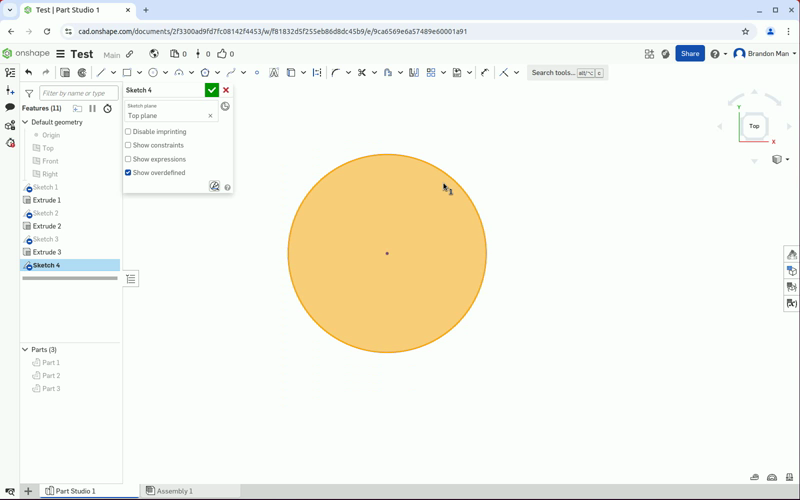
scroll(-6)
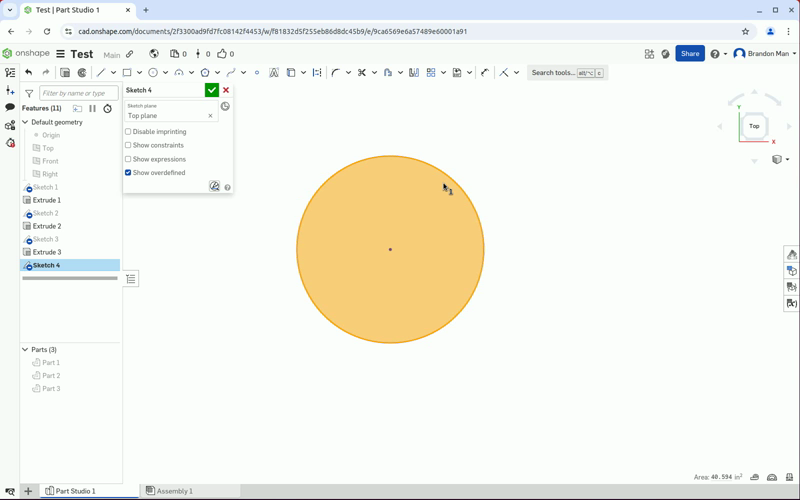
scroll(-6)
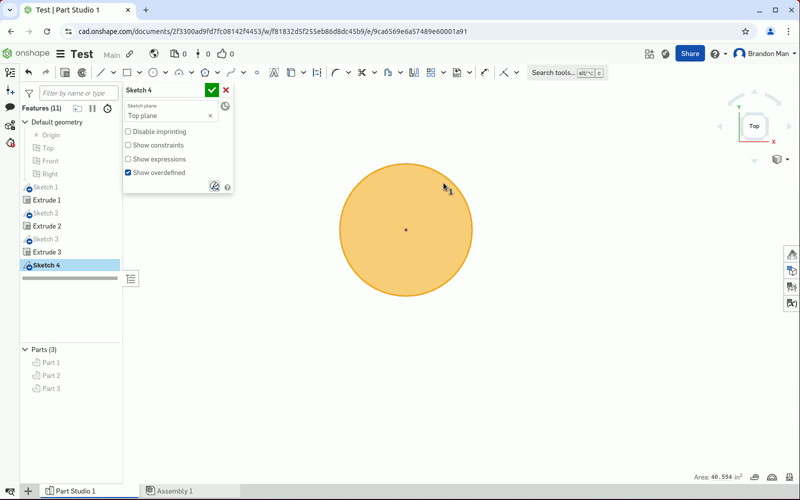
scroll(-6)
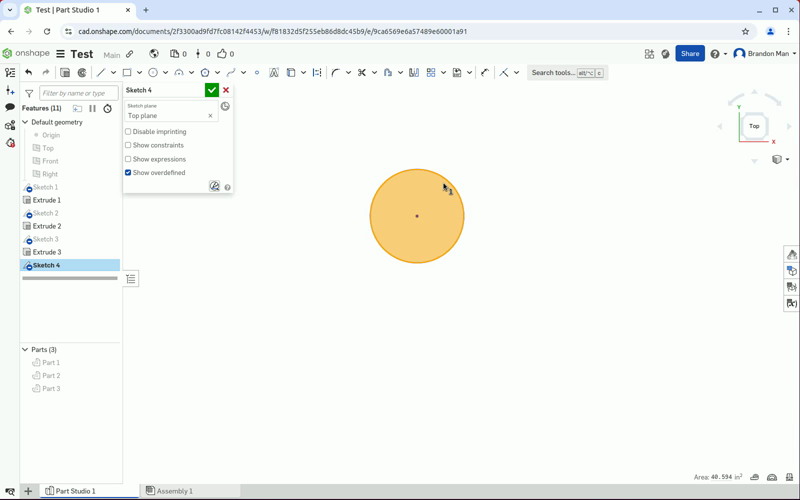
scroll(-6)
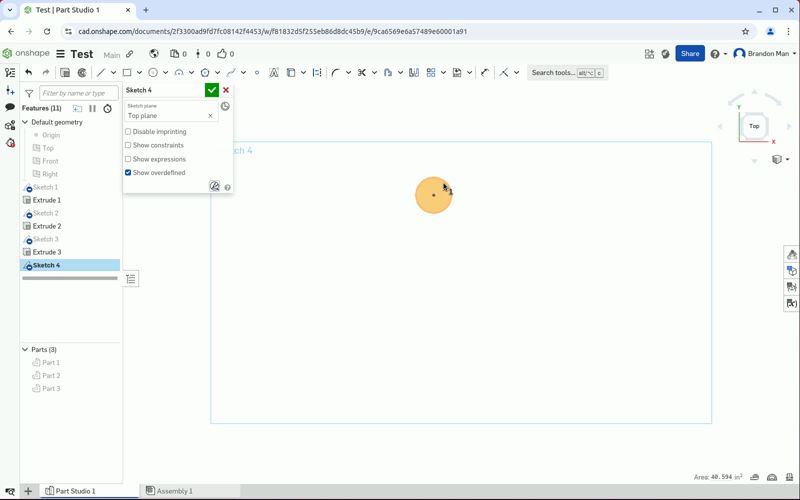
mouse_move(73, 352)
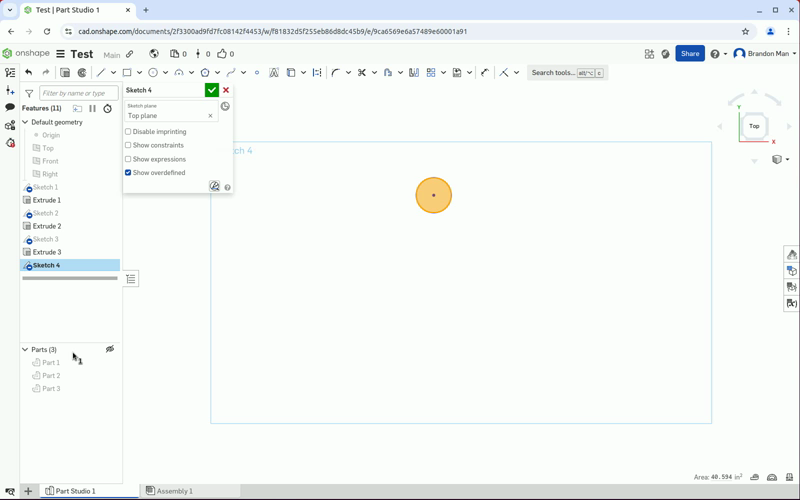
key(shift+y)
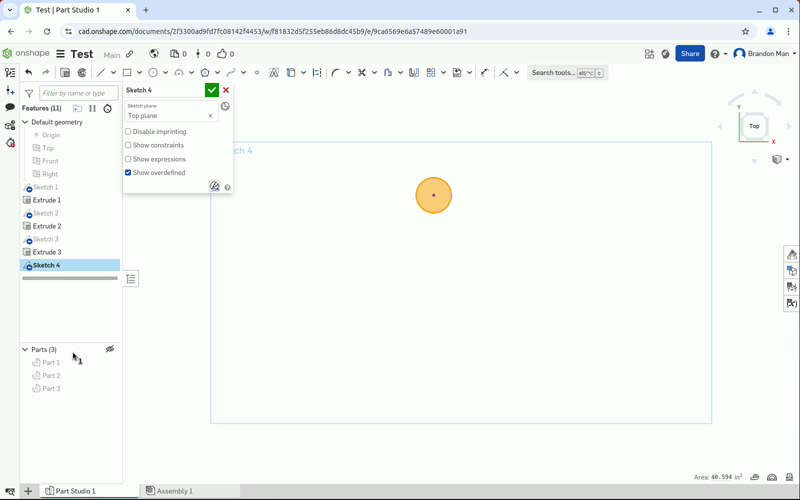
key(shift+e)
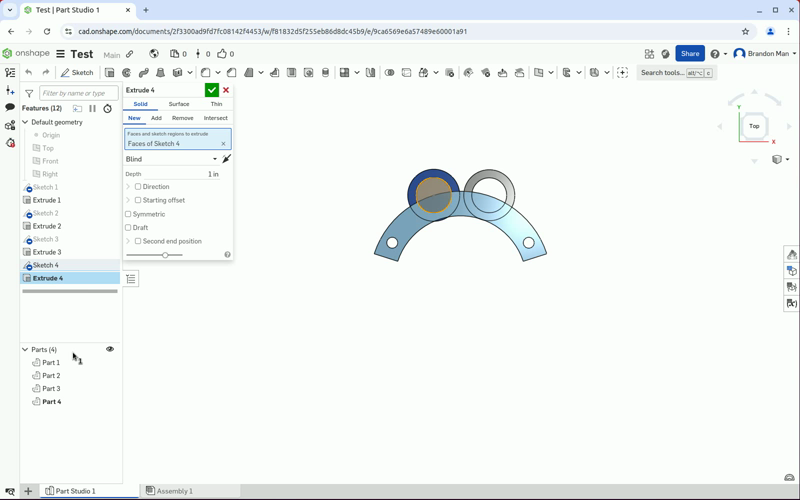
mouse_move(143, 106)
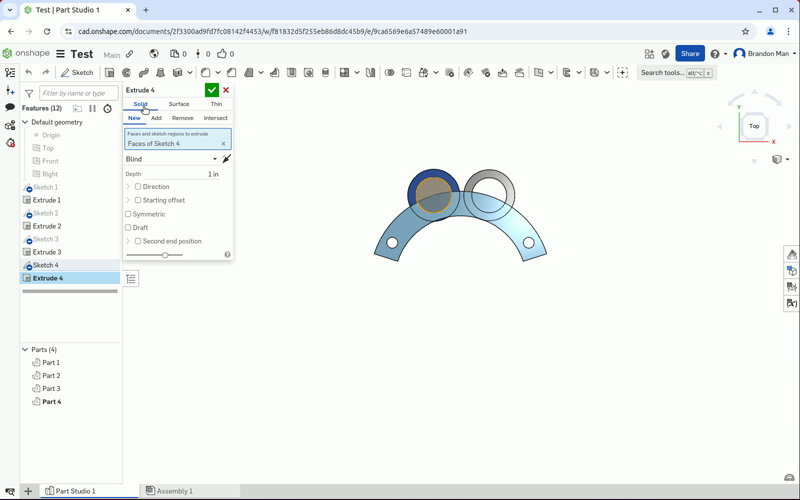
click(143, 106)
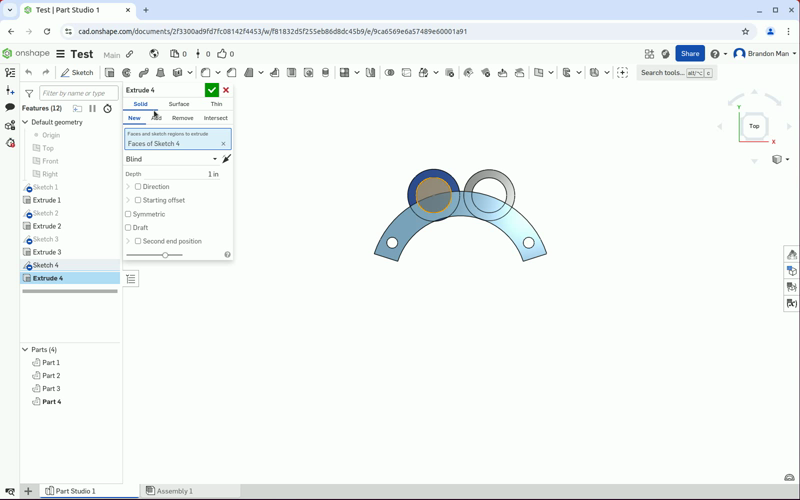
mouse_move(186, 120)
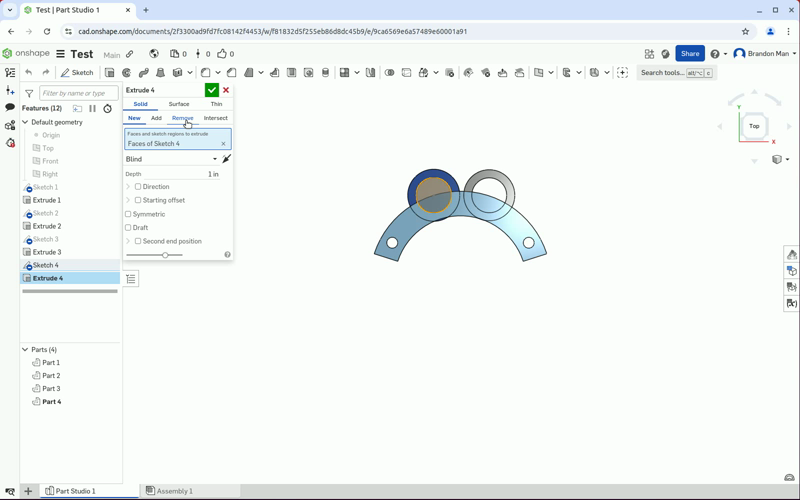
click(186, 120)
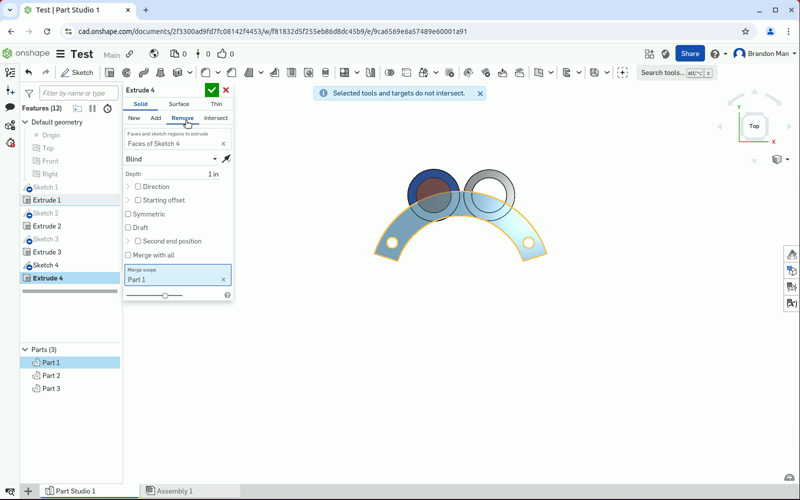
key(tab, 4)
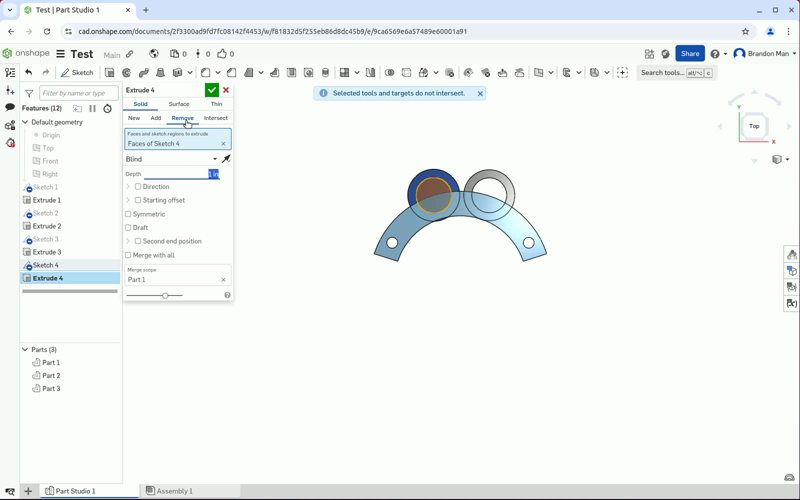
text(-11.795)
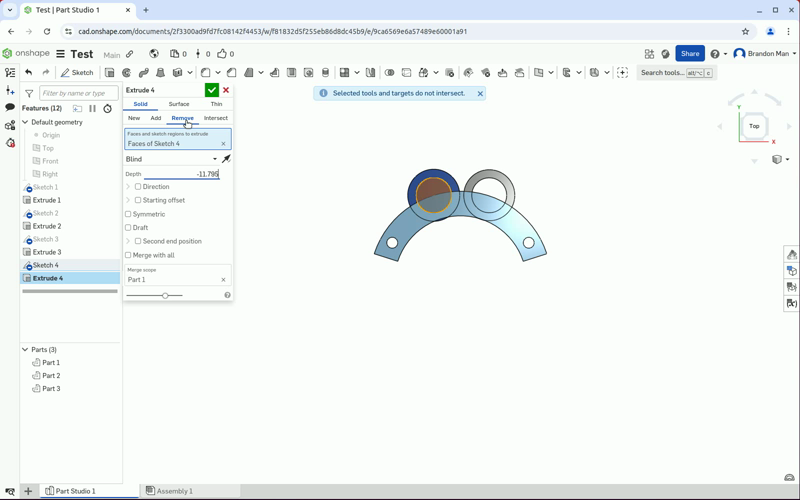
key(tab, 6)
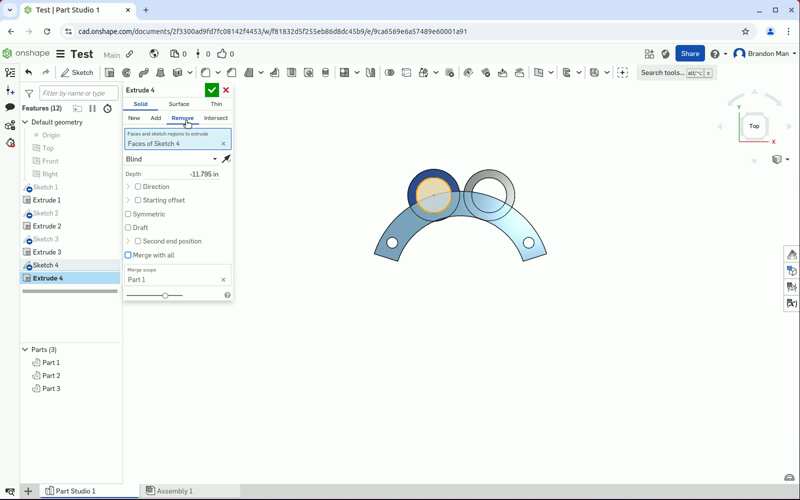
key(space)
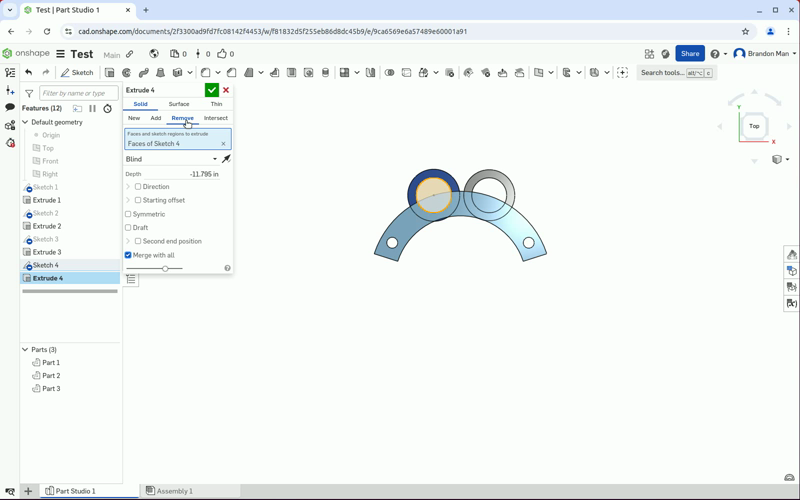
key(enter)
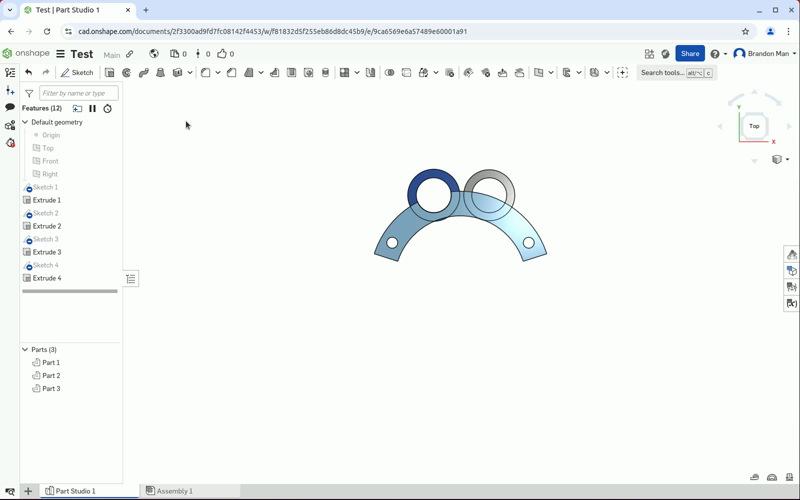
key(shift+h)
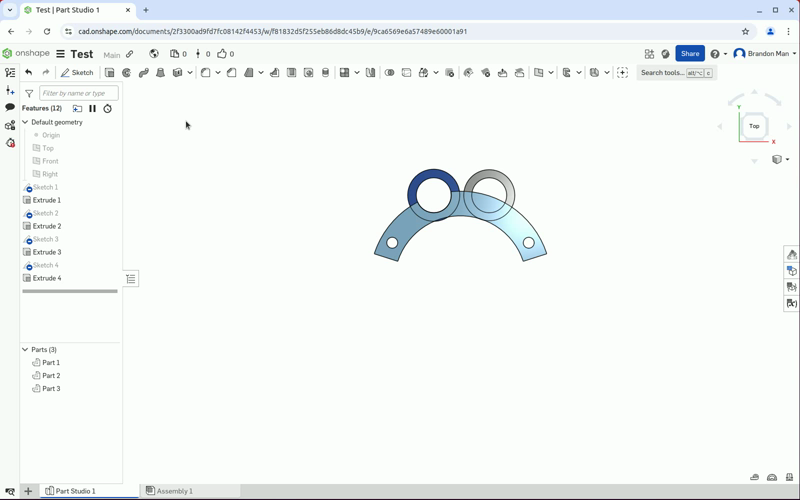
key(shift+h)
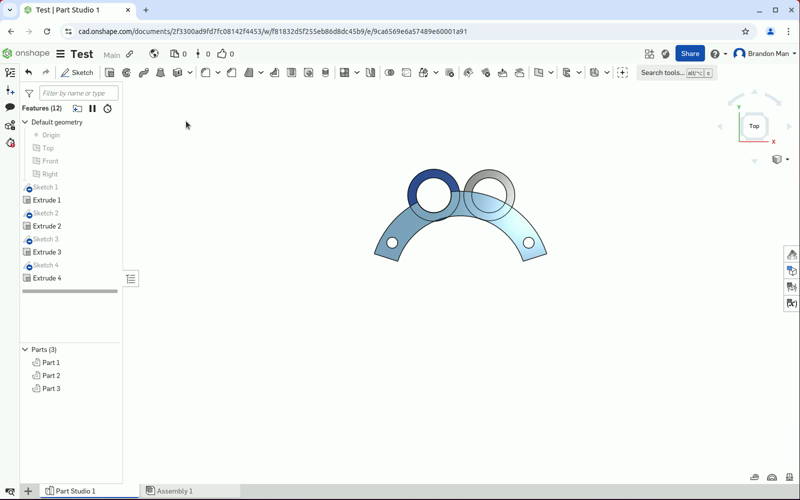
mouse_move(73, 189)
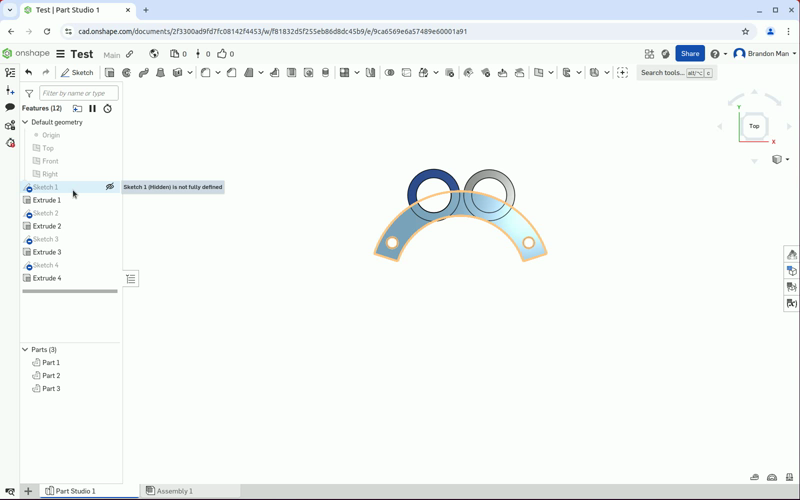
click(73, 189)
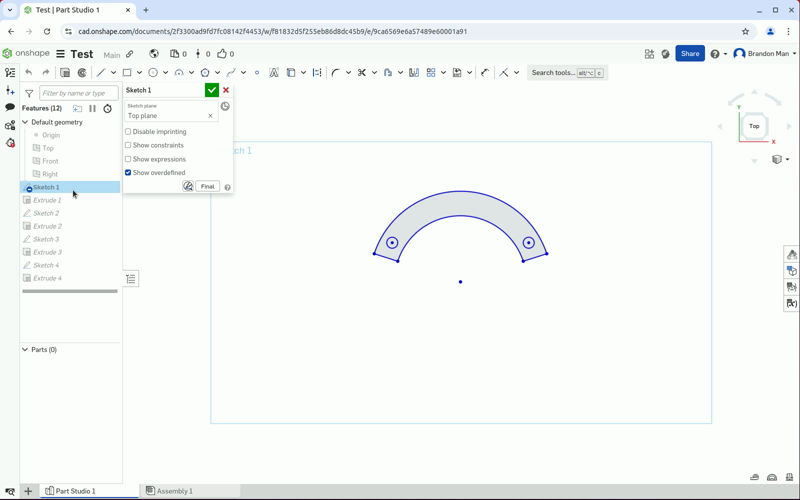
mouse_move(229, 92)
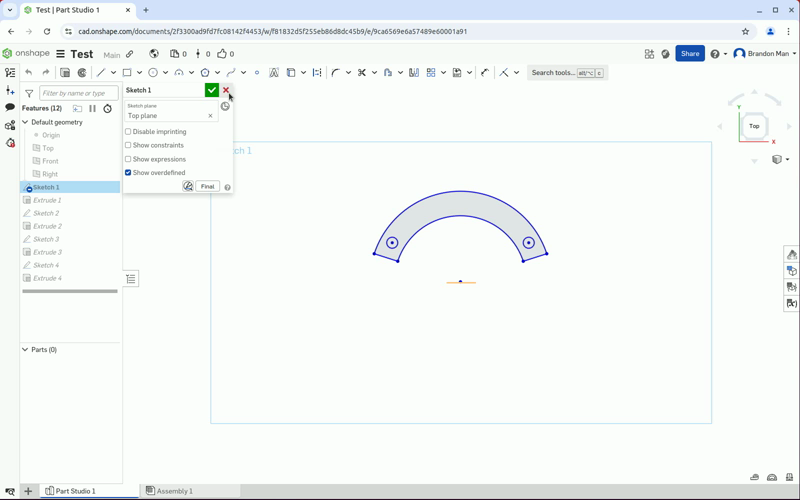
click(229, 92)
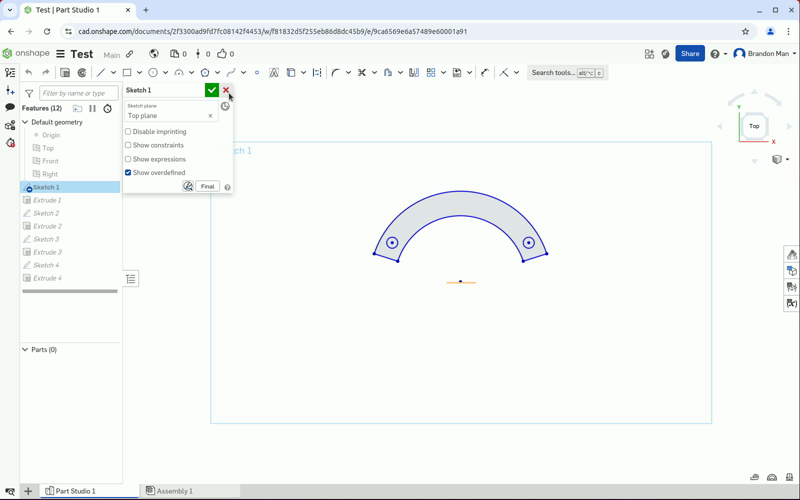
key(shift+s)
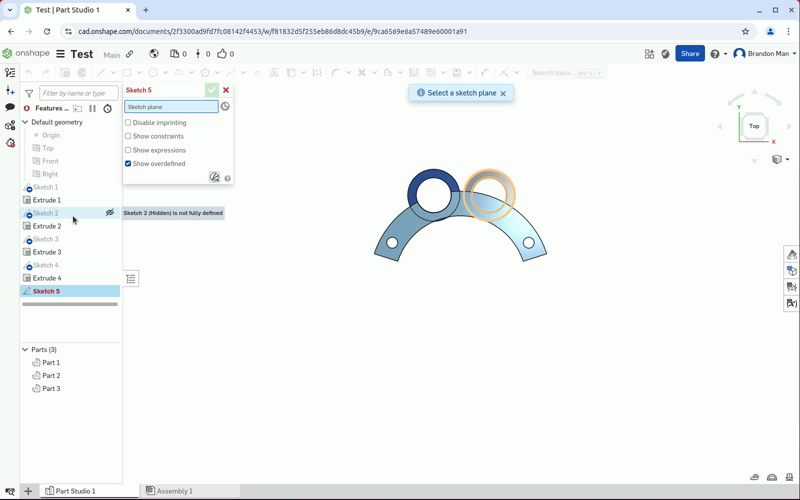
scroll(3)
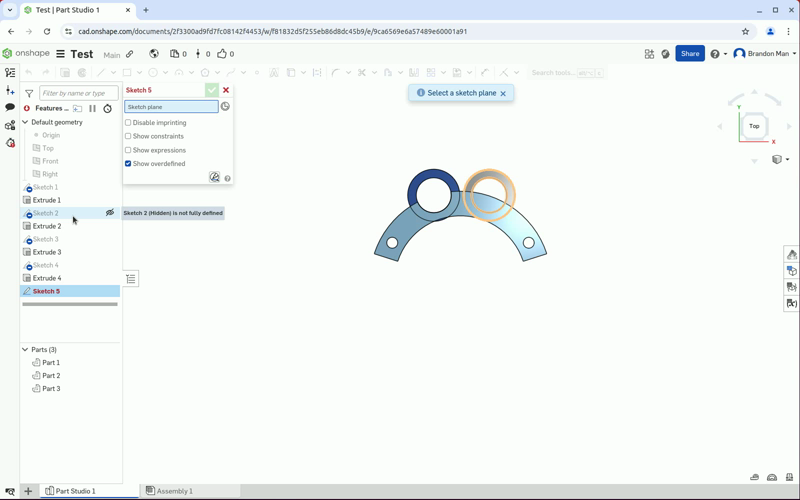
mouse_move(73, 150)
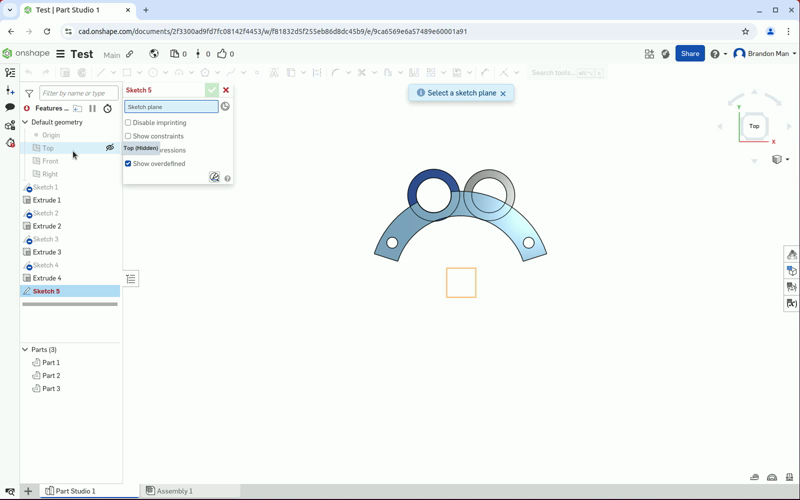
click(73, 150)
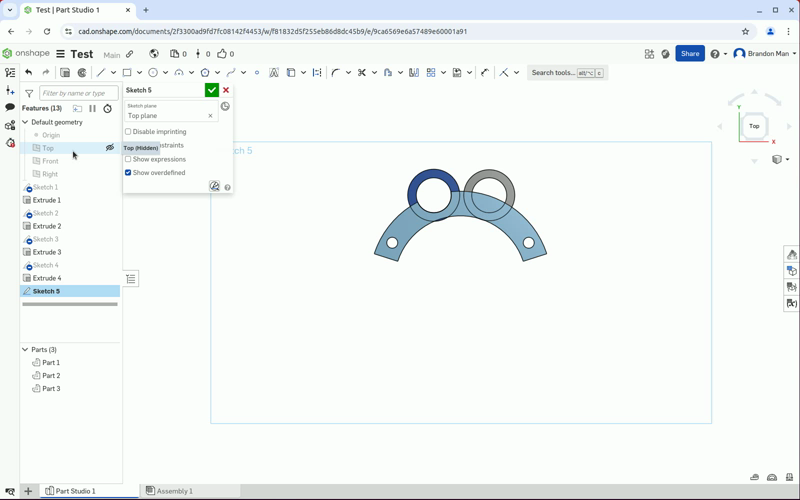
mouse_move(73, 352)
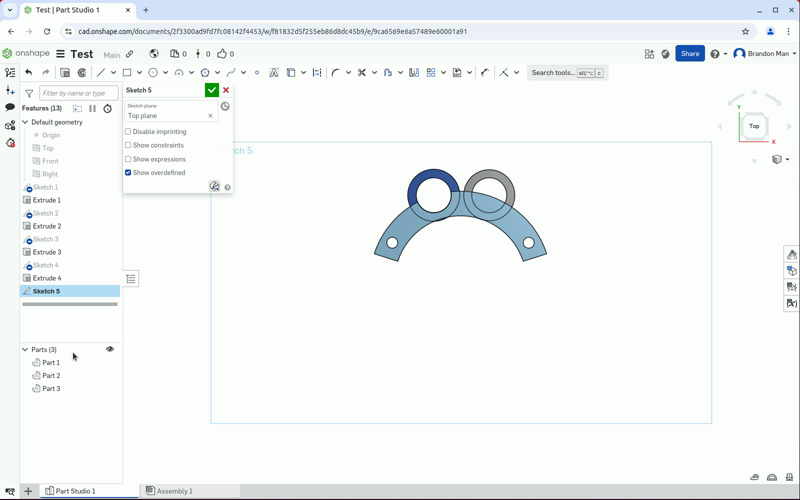
key(y)
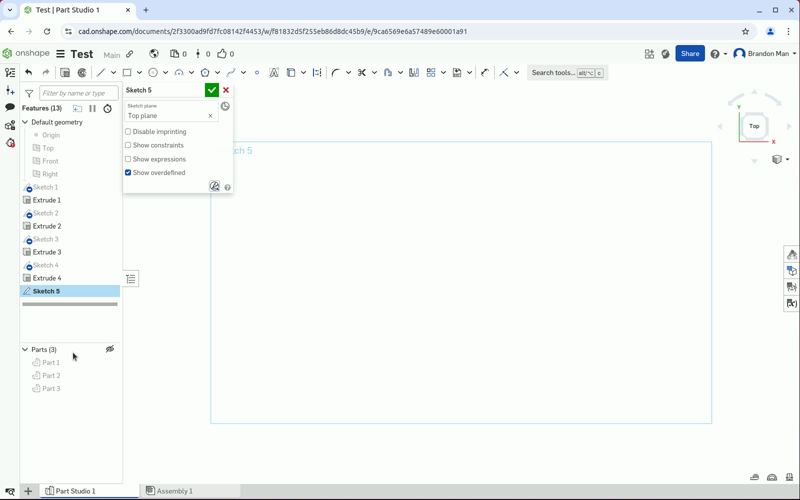
key(c)
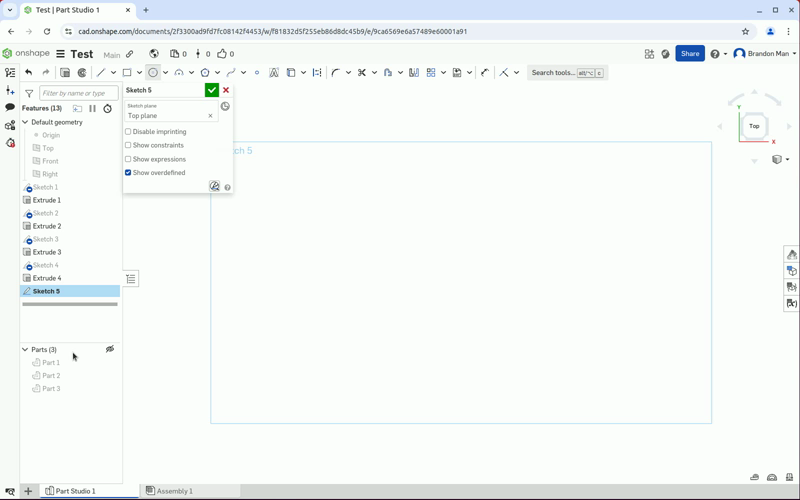
key_down(shift)
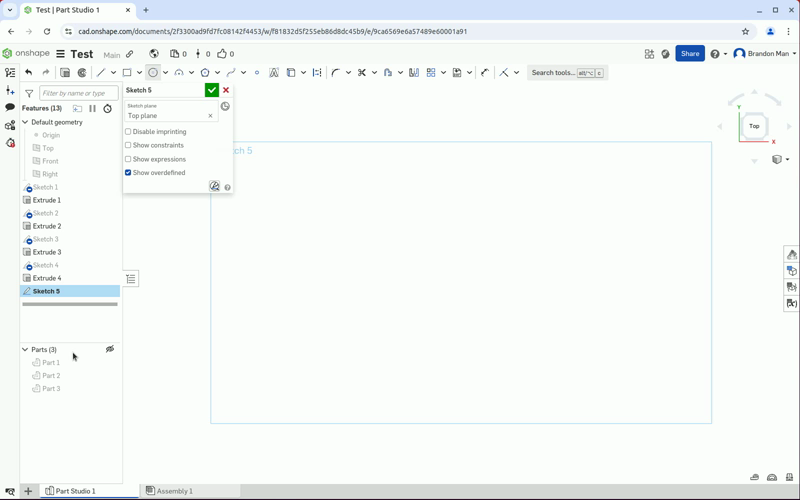
mouse_move(487, 195)
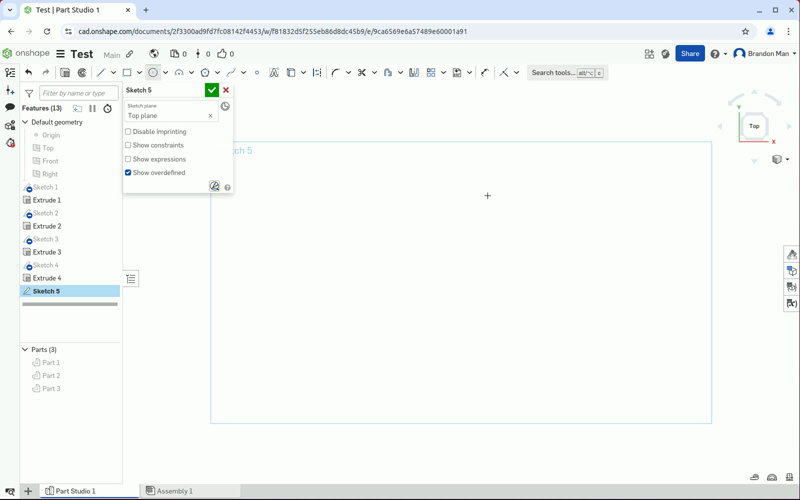
click(487, 195)
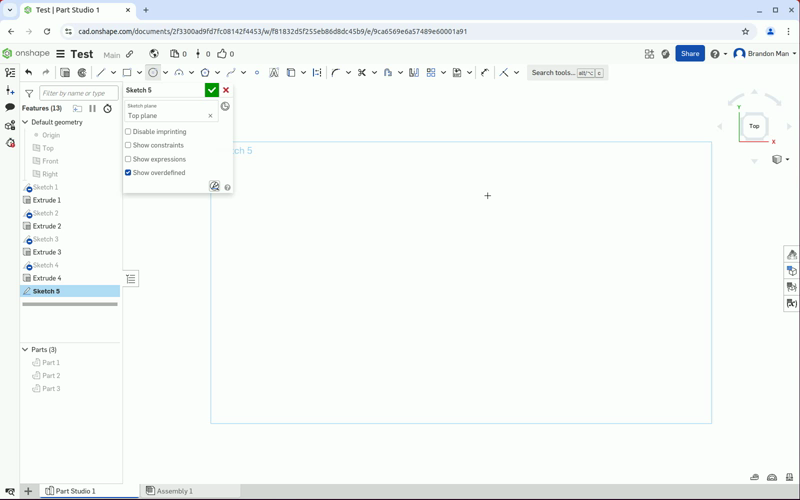
key_up(shift)
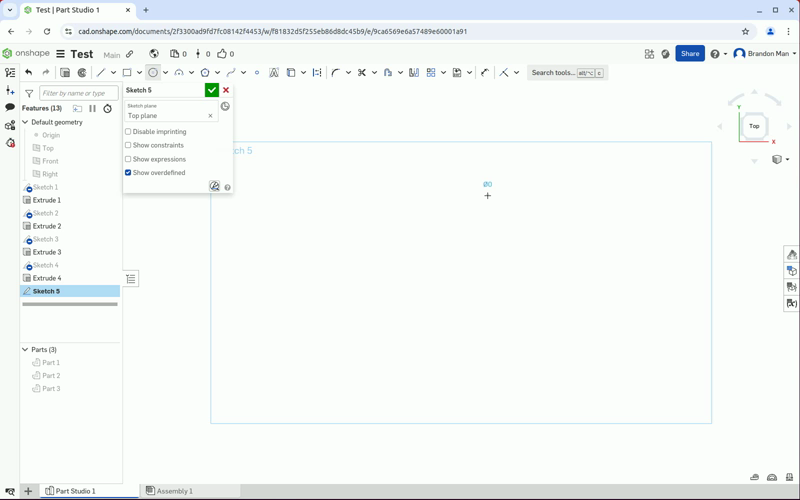
mouse_move(505, 195)
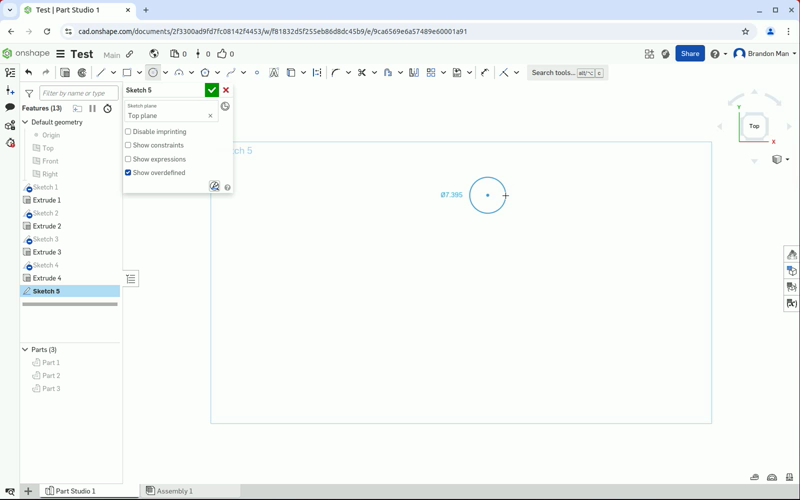
click(505, 195)
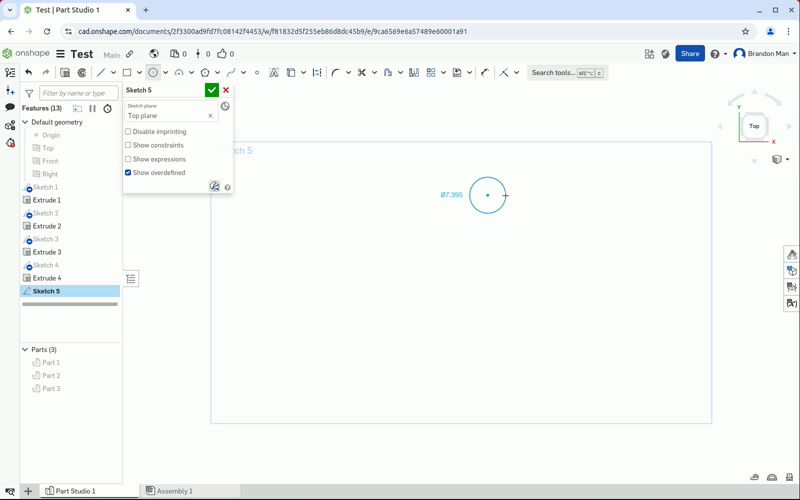
key(esc)
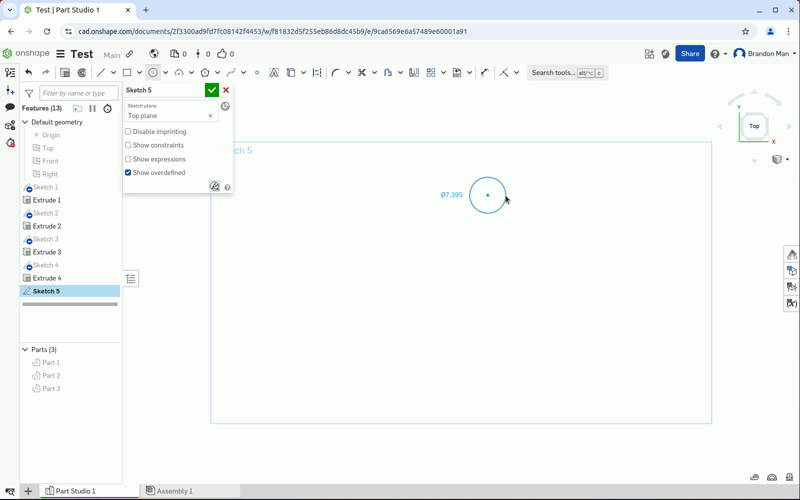
mouse_move(502, 195)
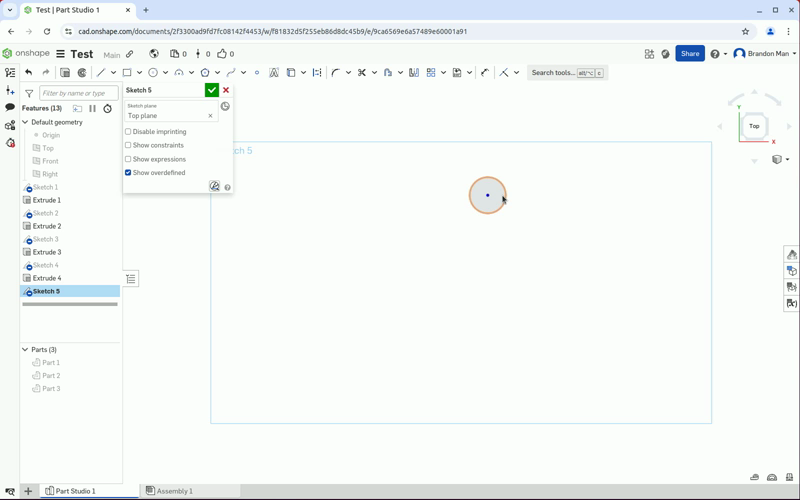
scroll(6)
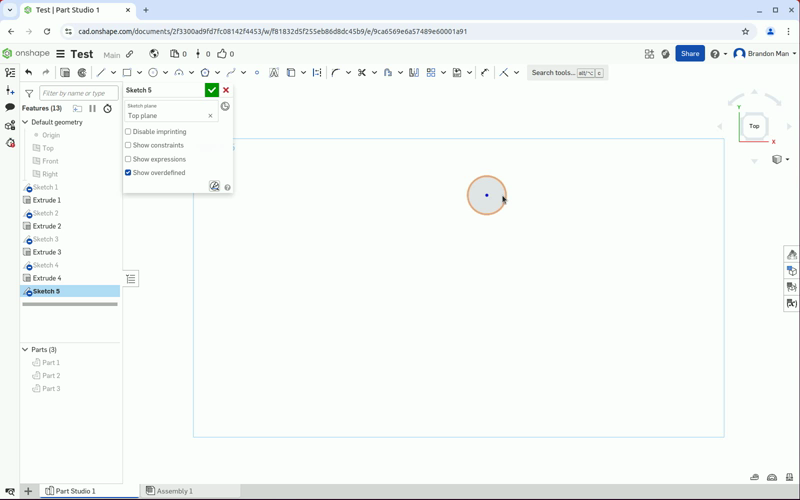
scroll(6)
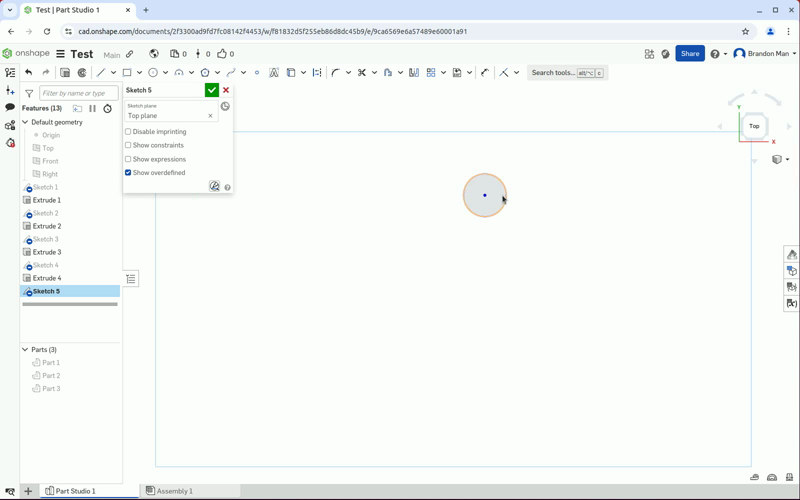
scroll(6)
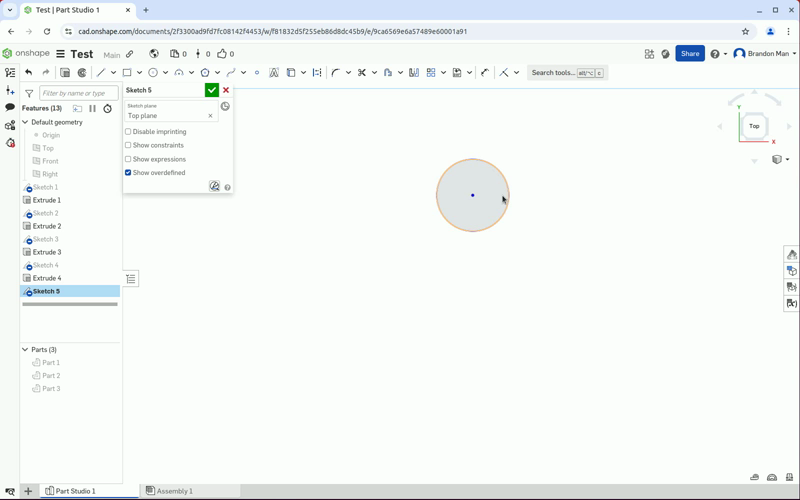
scroll(6)
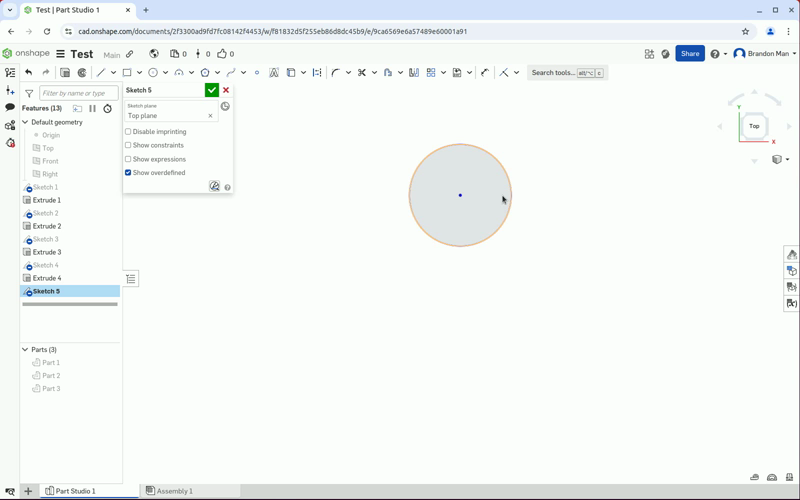
scroll(6)
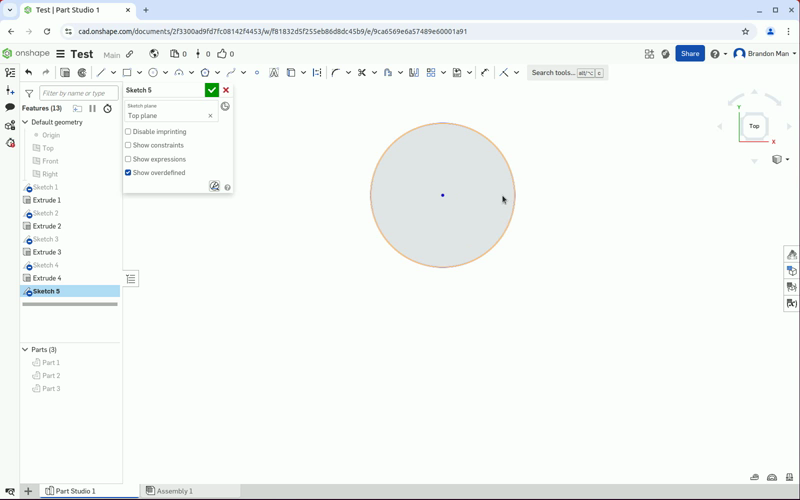
scroll(6)
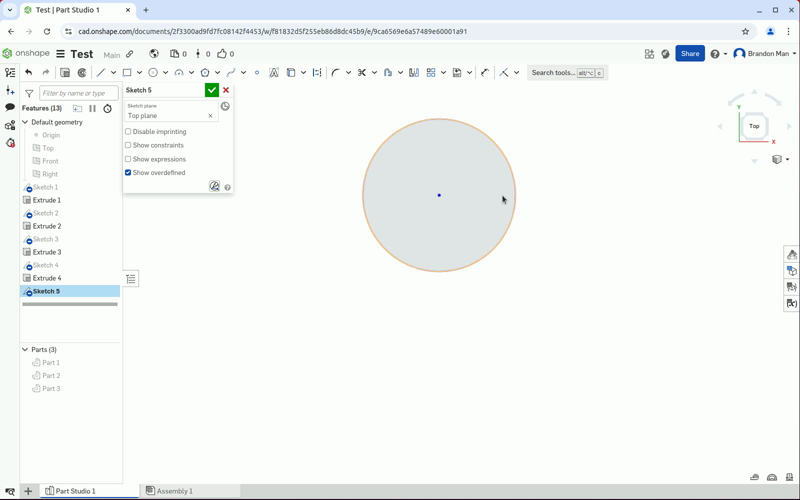
scroll(6)
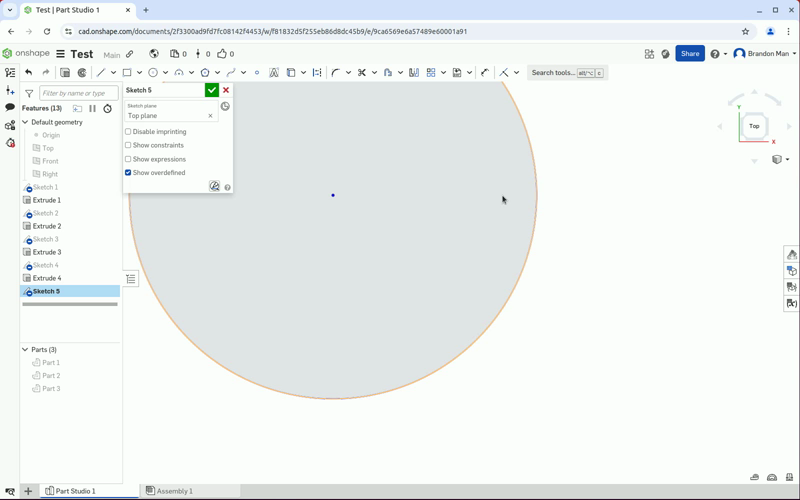
click(502, 195)
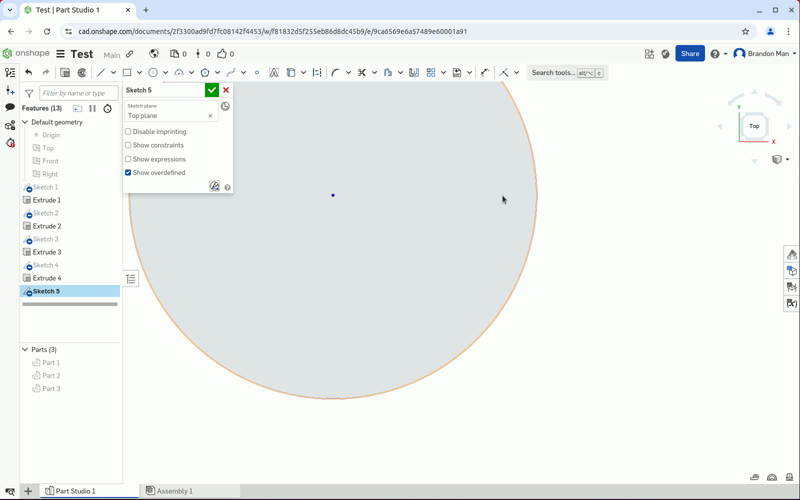
scroll(-6)
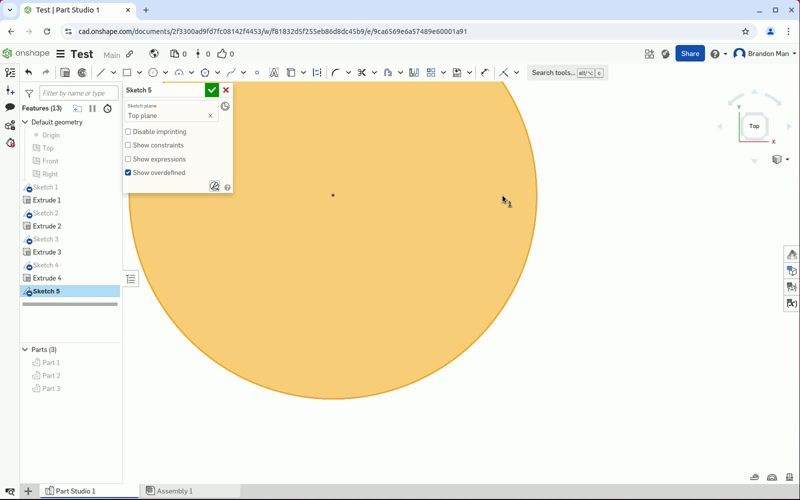
scroll(-6)
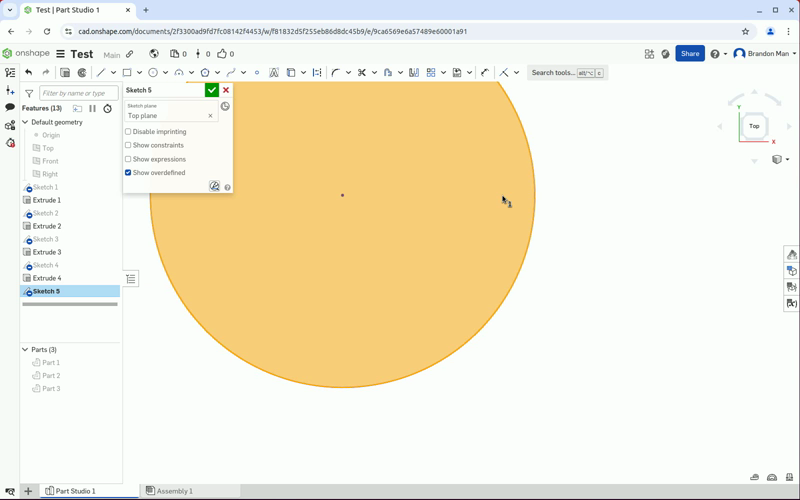
scroll(-6)
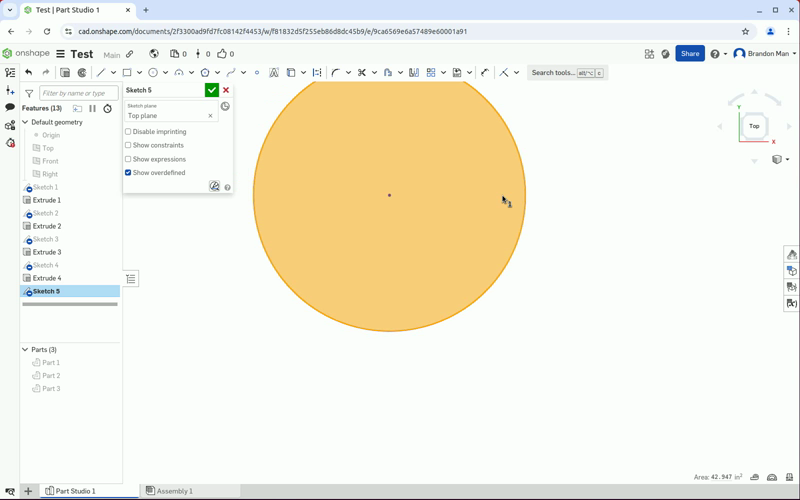
scroll(-6)
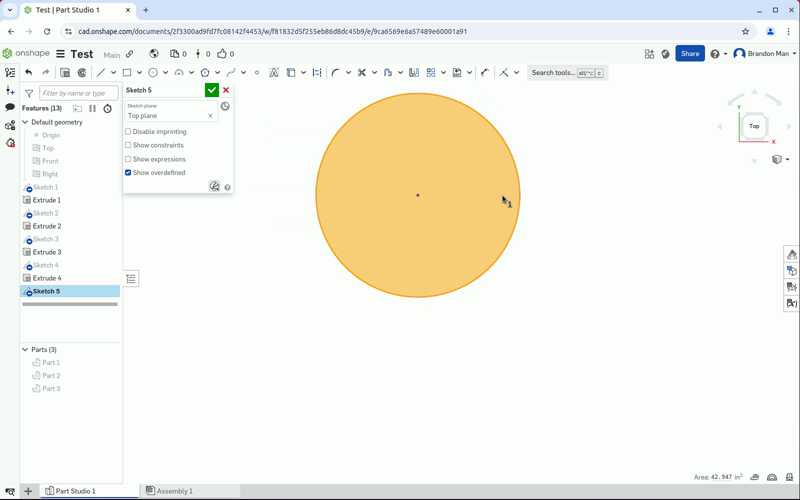
scroll(-6)
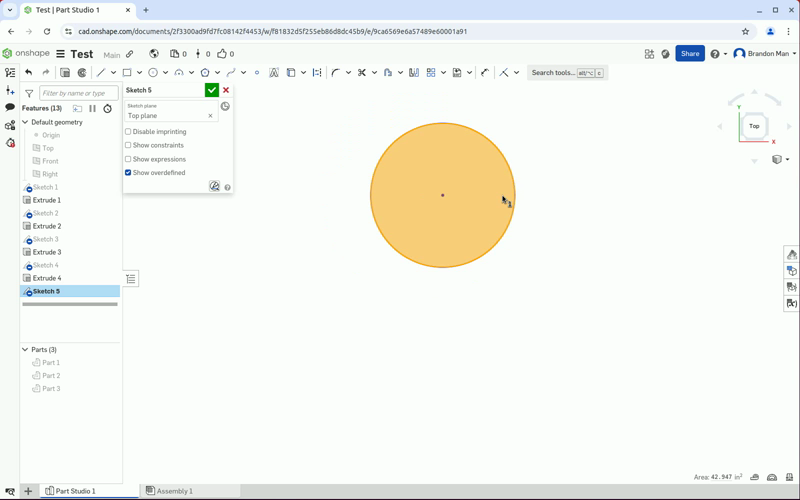
scroll(-6)
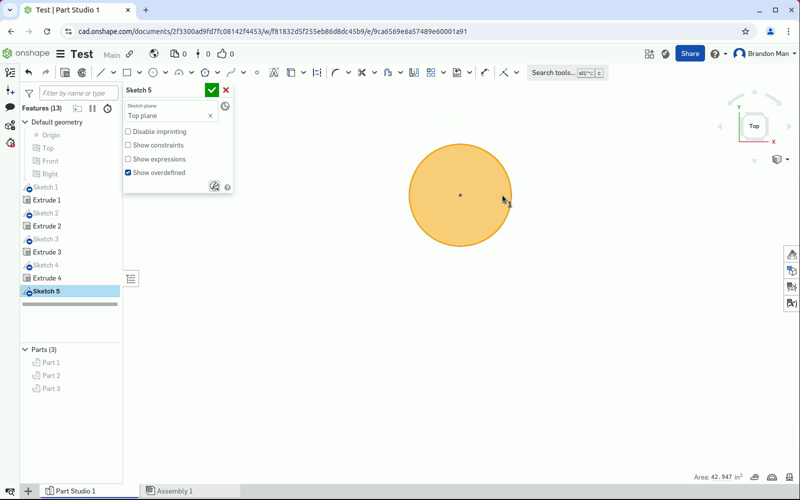
scroll(-6)
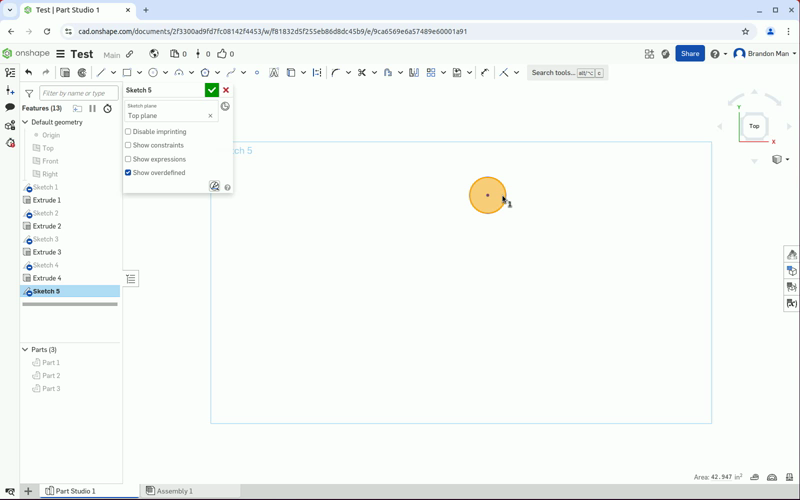
mouse_move(73, 352)
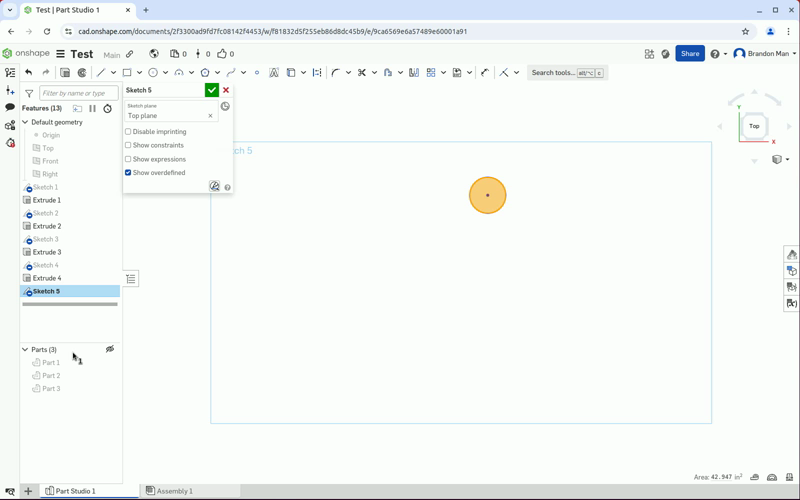
key(shift+y)
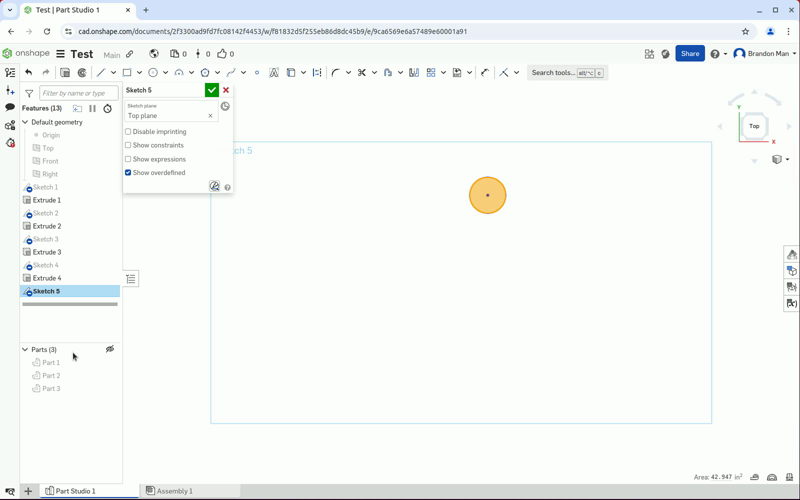
key(shift+e)
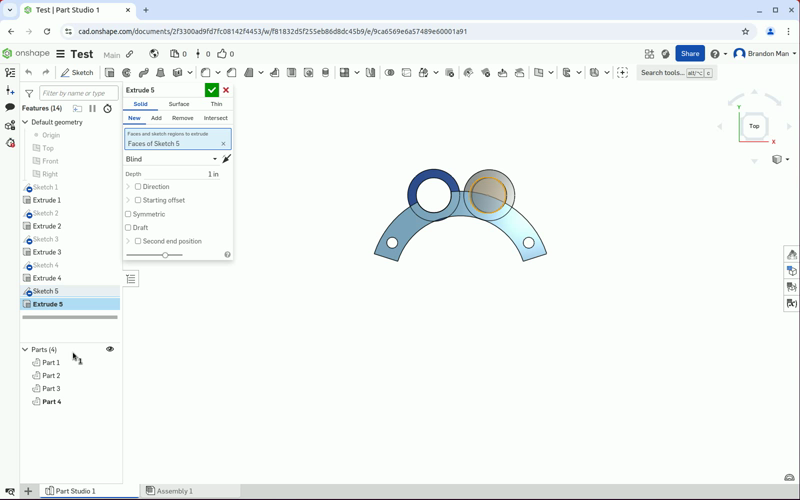
mouse_move(143, 106)
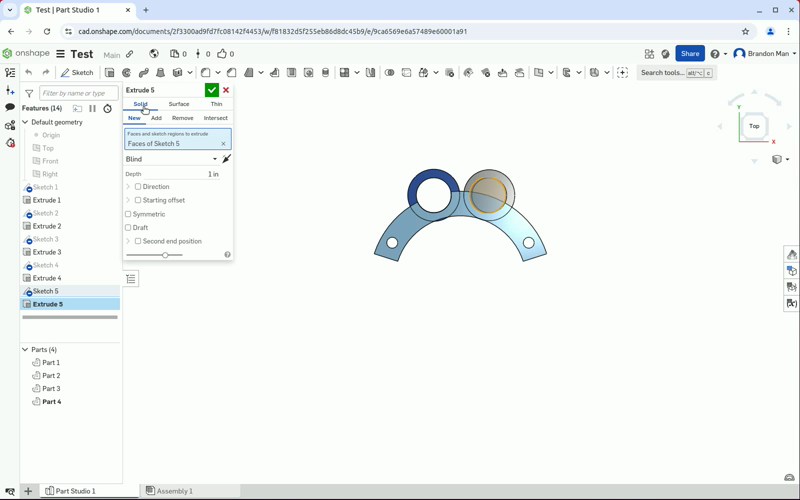
click(143, 106)
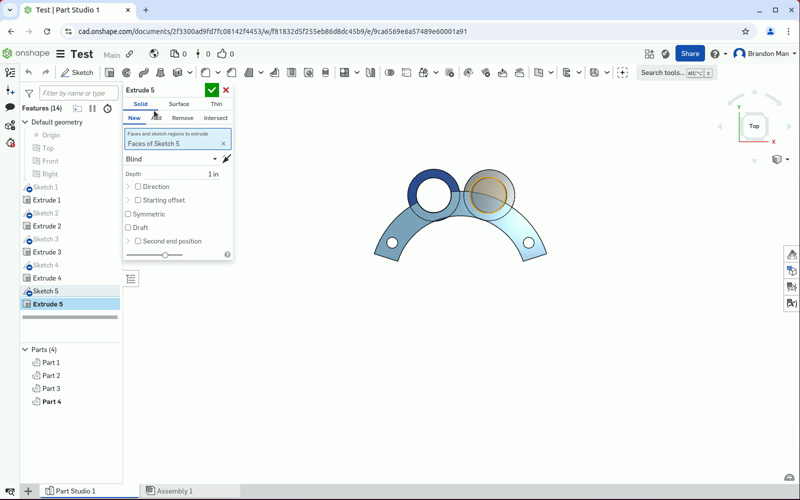
mouse_move(186, 120)
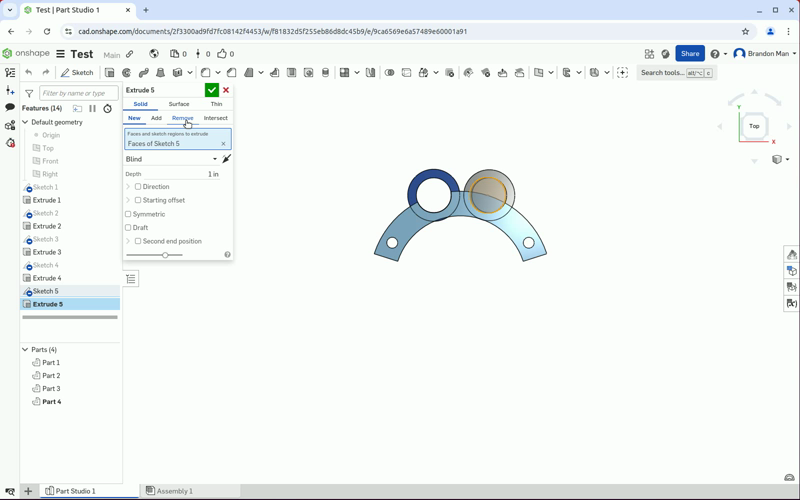
click(186, 120)
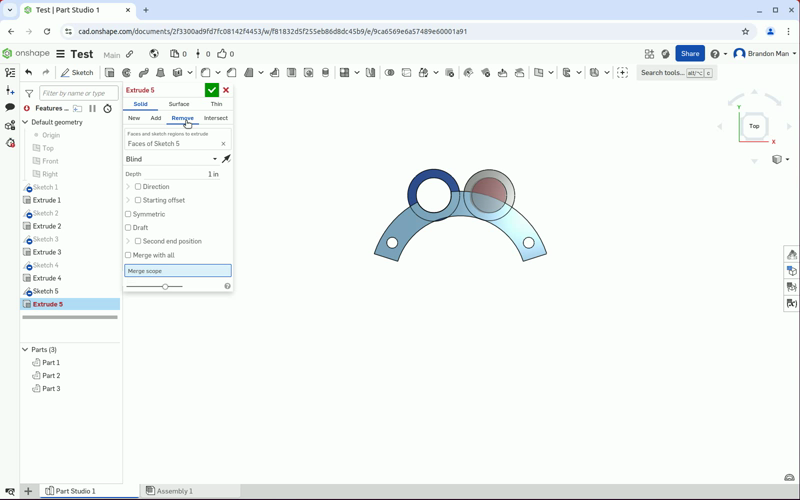
key(tab, 4)
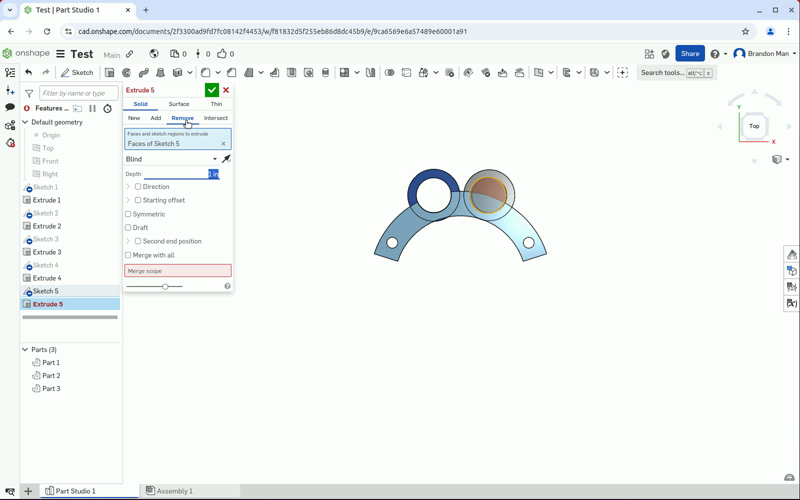
text(-11.795)
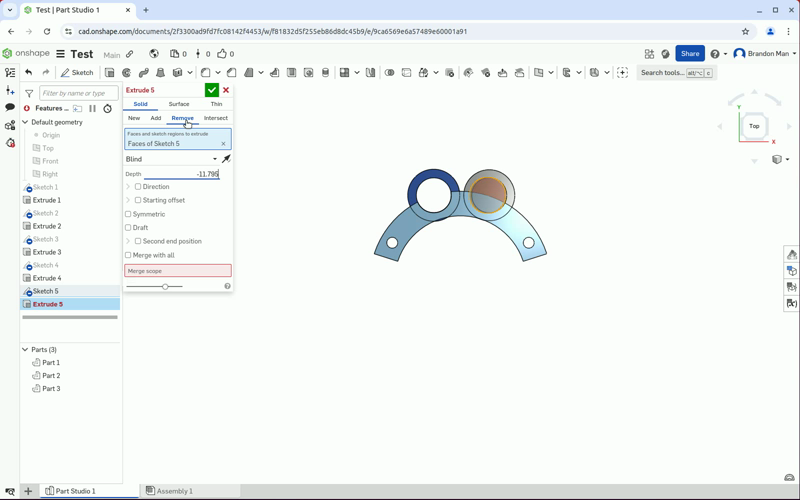
key(tab, 6)
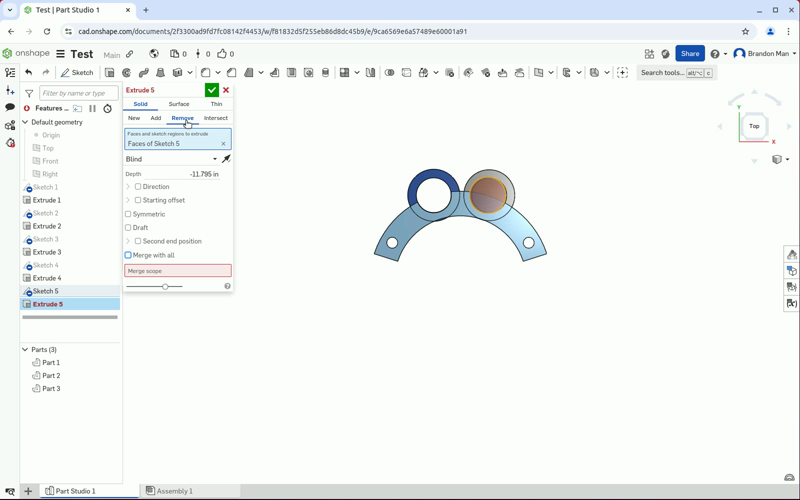
key(space)
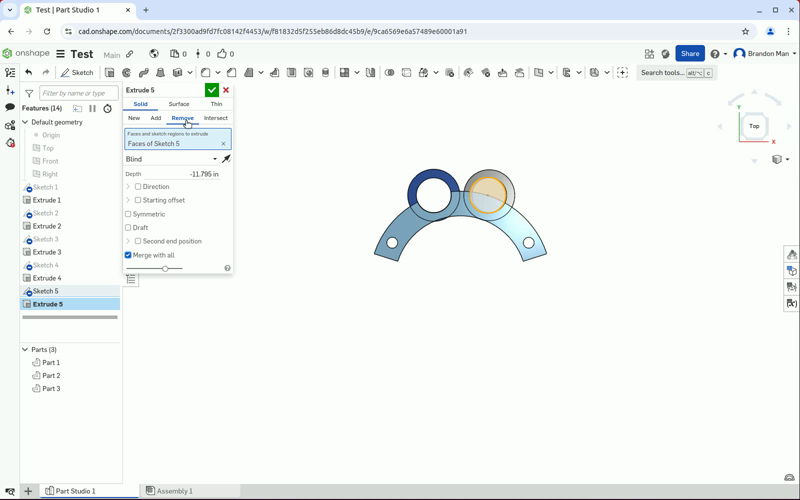
key(enter)
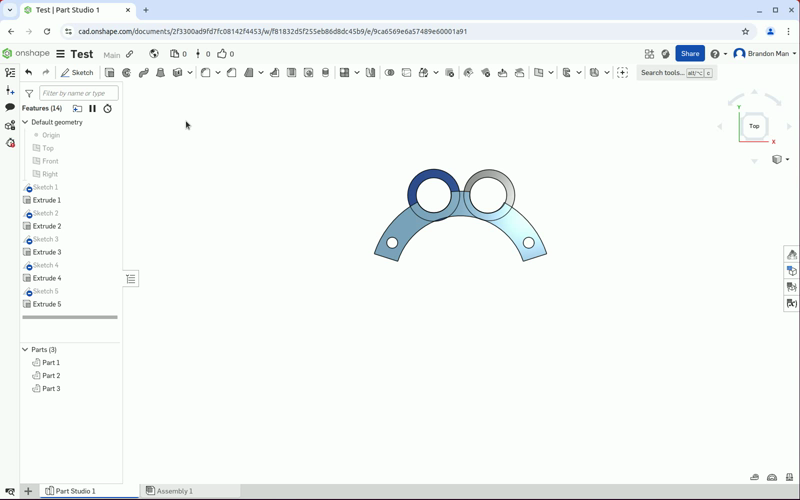
key(shift+h)
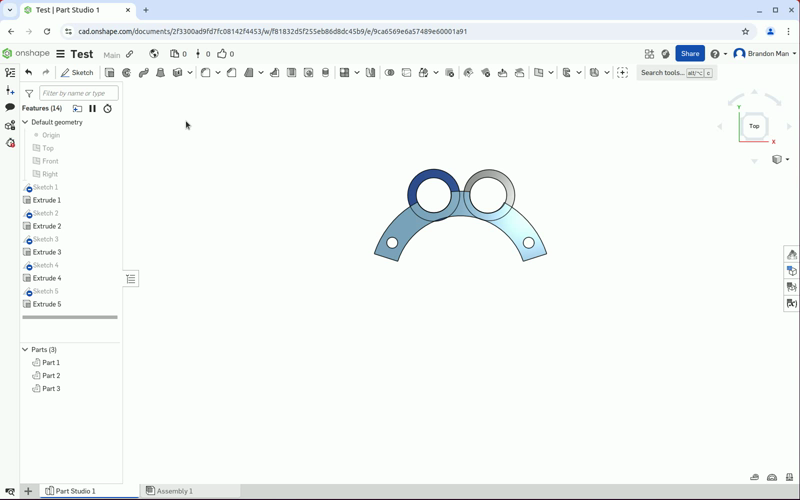
key(shift+h)
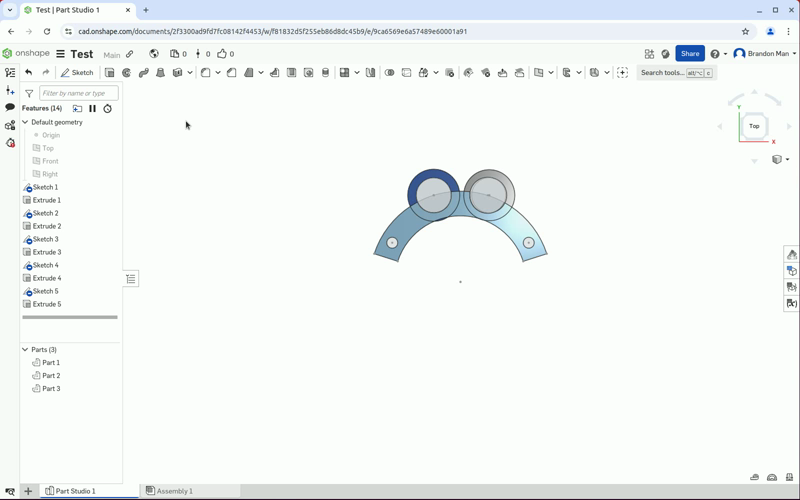
key(shift+7)
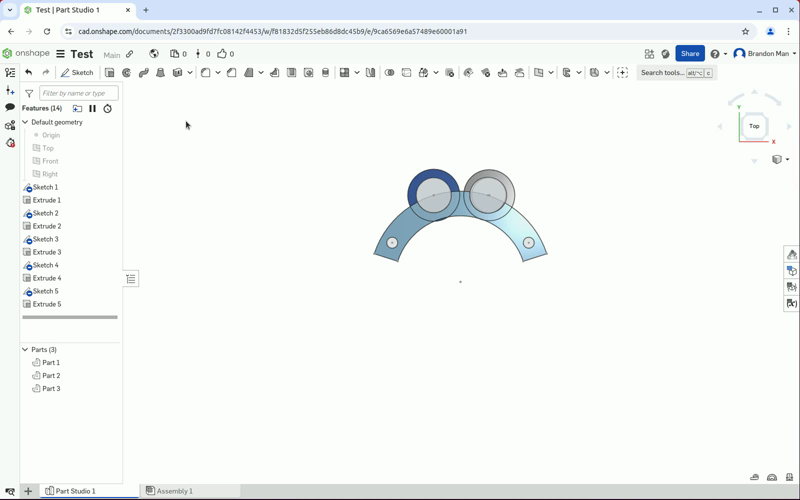
key(up, 3)
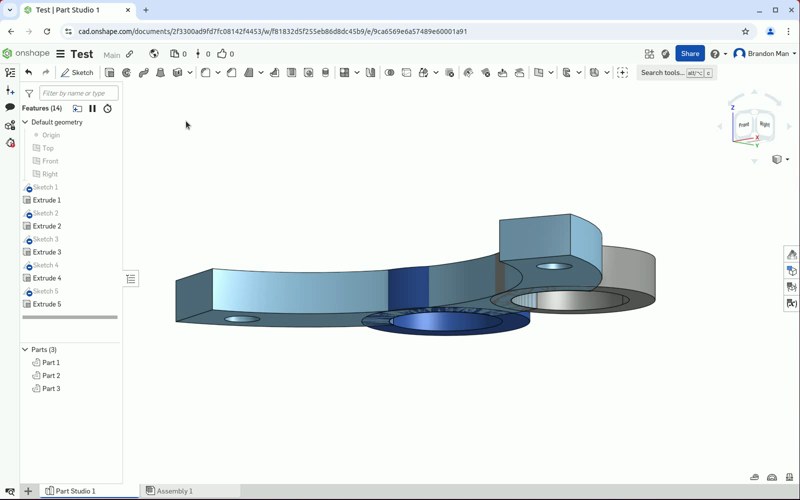
key(left, 3)
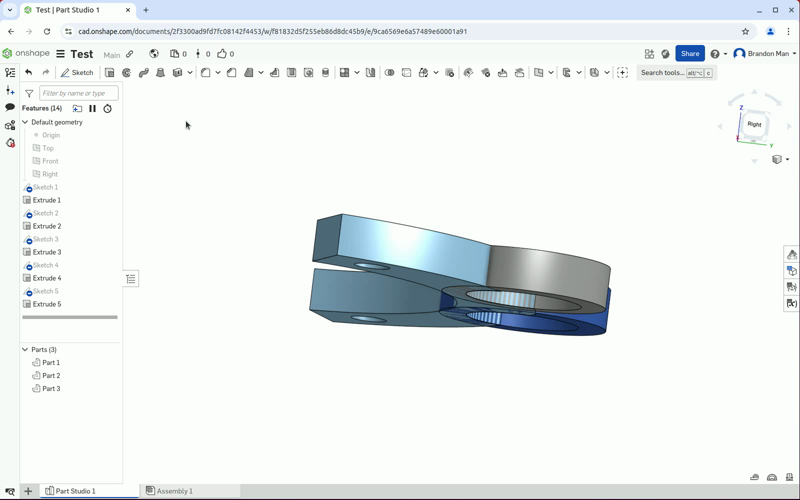
key(right, 3)
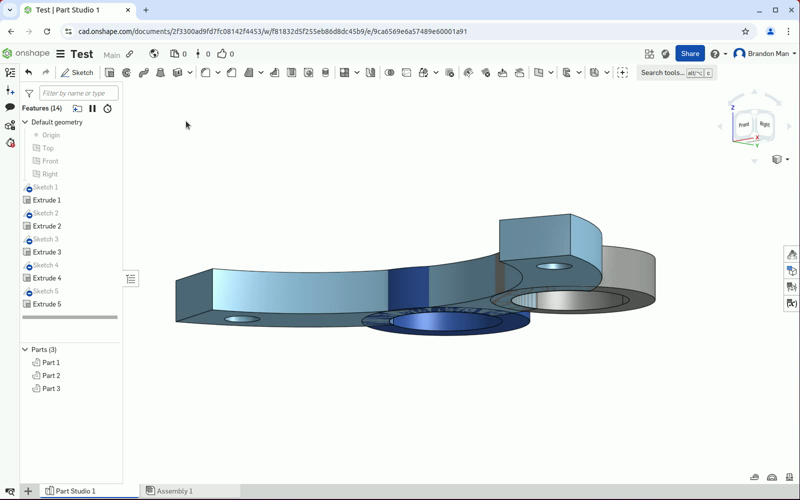
key(down, 3)
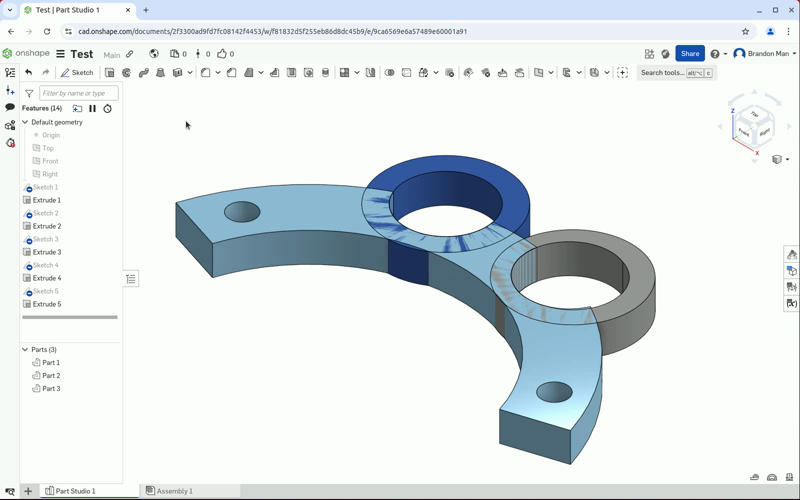
mouse_move(73, 189)
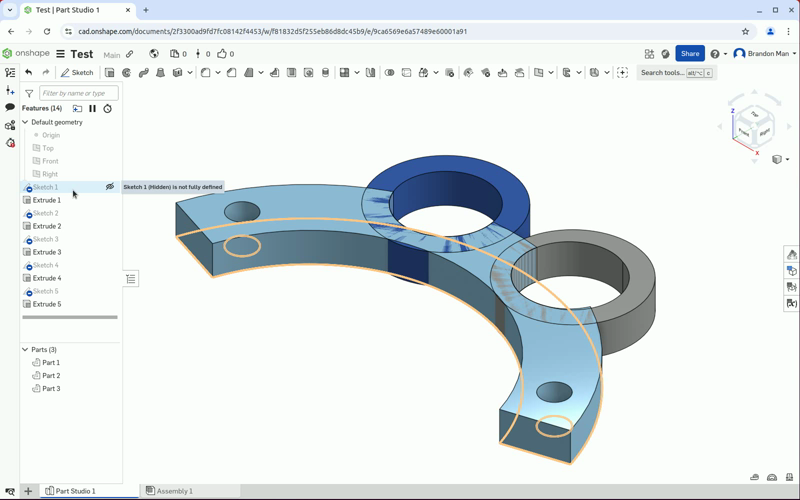
click(73, 189)